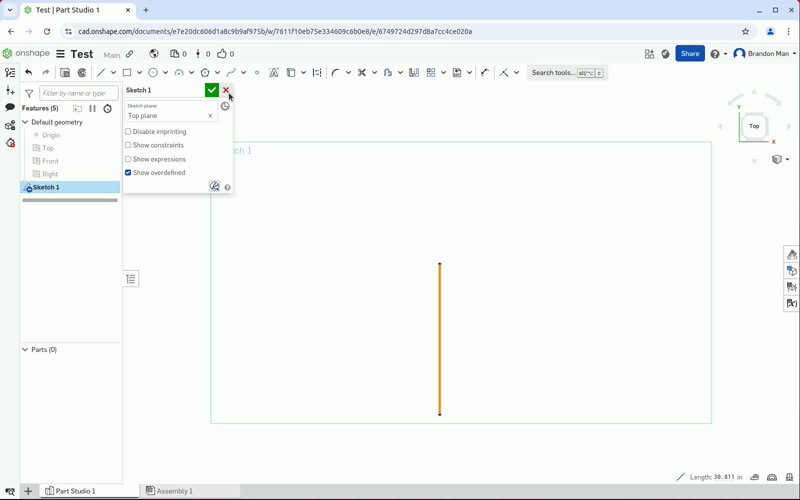
key(shift+h)
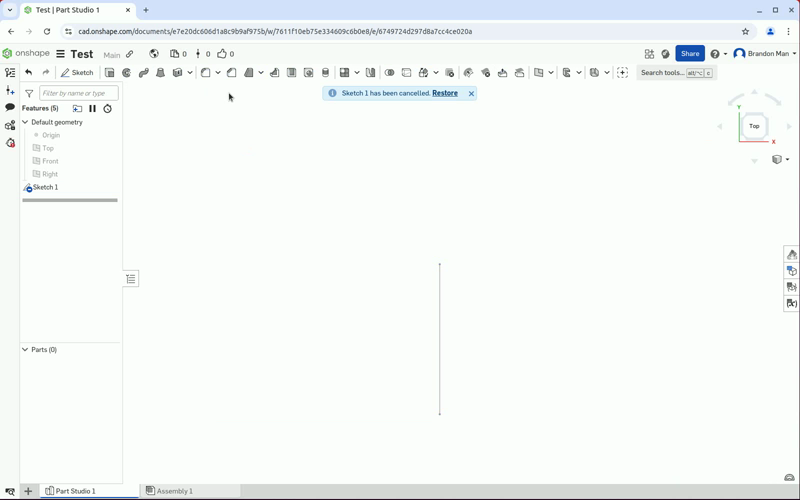
key(shift+s)
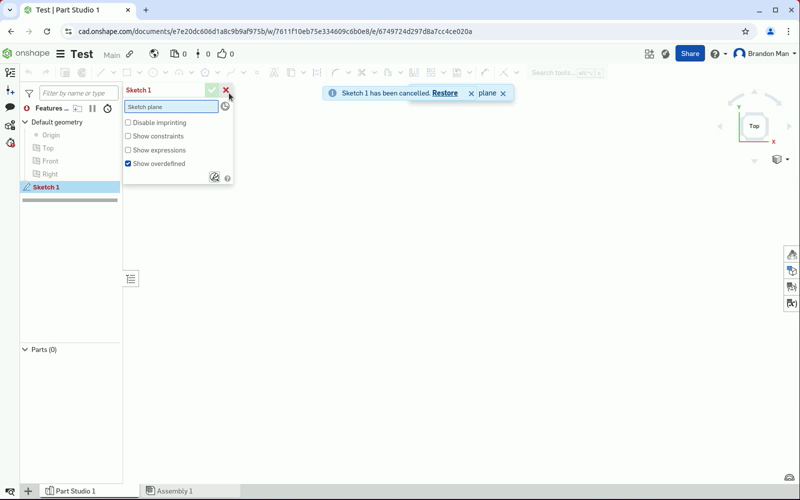
mouse_move(73, 150)
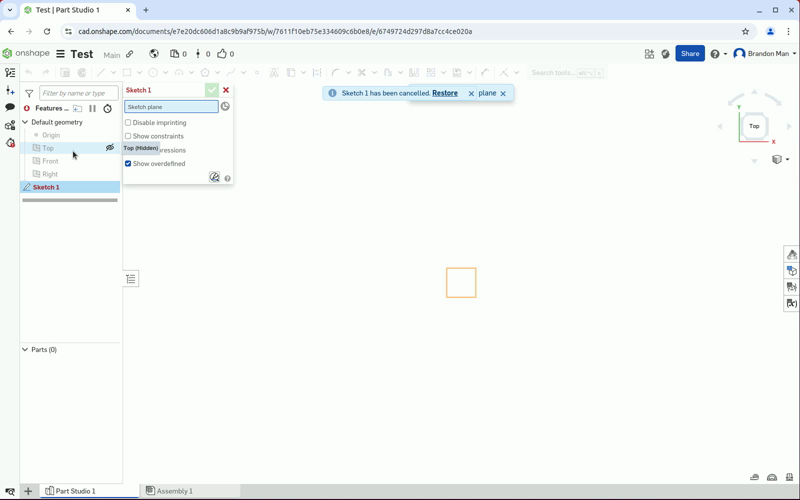
click(73, 150)
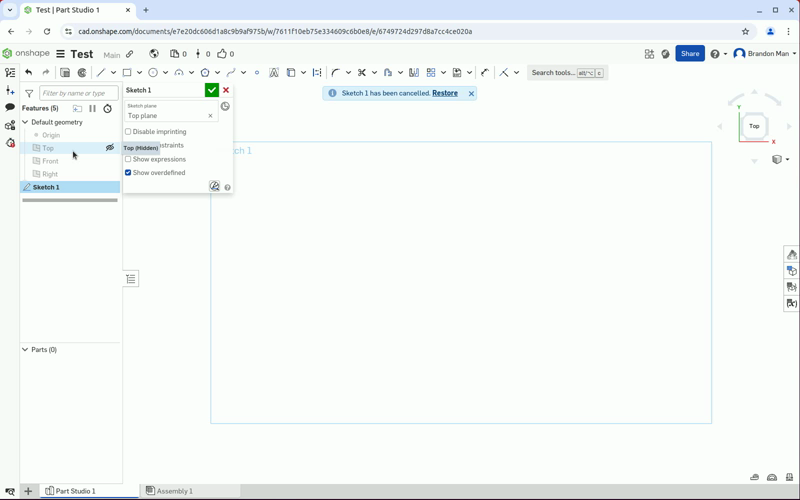
mouse_move(73, 352)
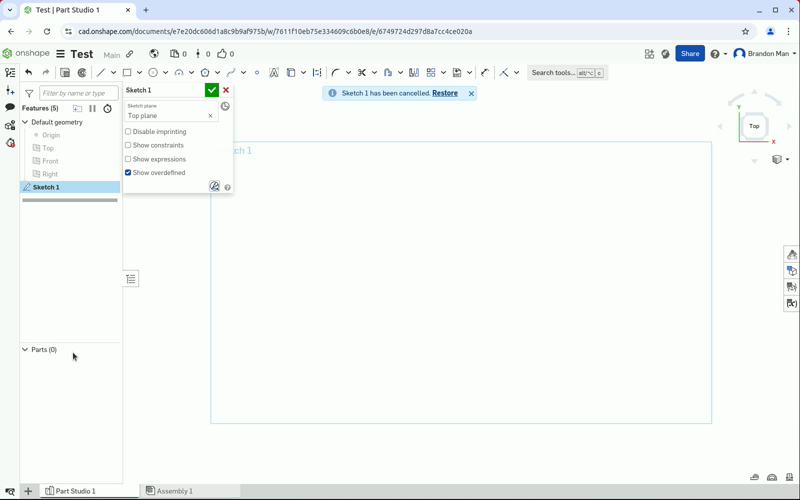
key(y)
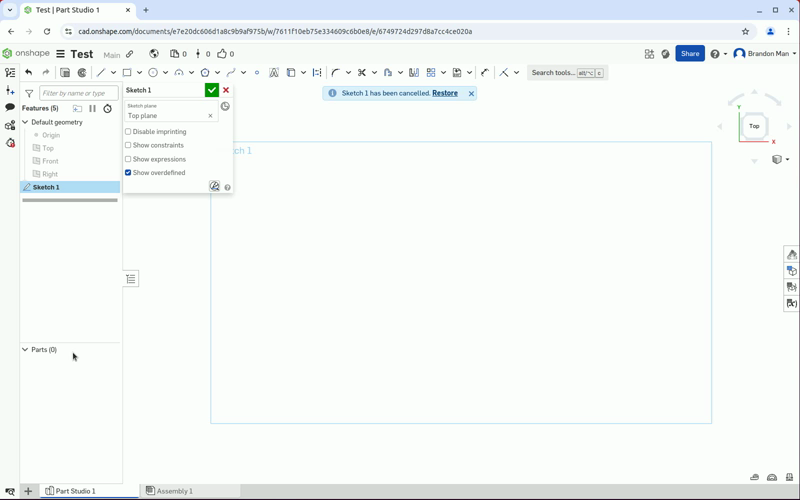
key(l)
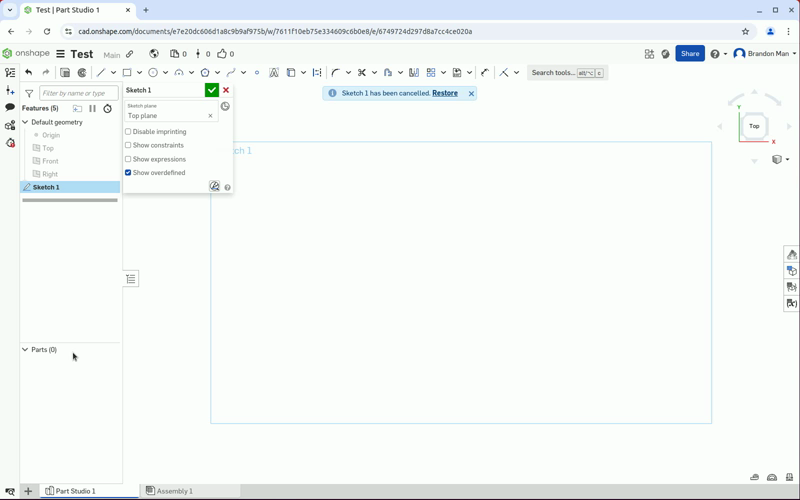
key_down(shift)
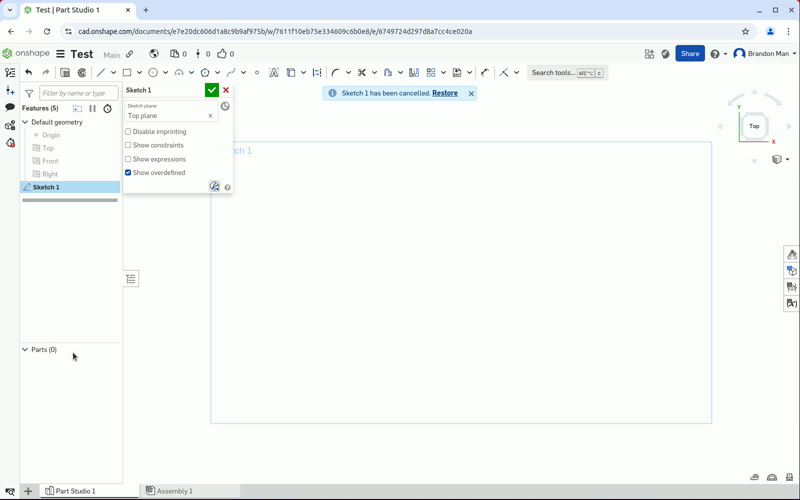
mouse_move(460, 282)
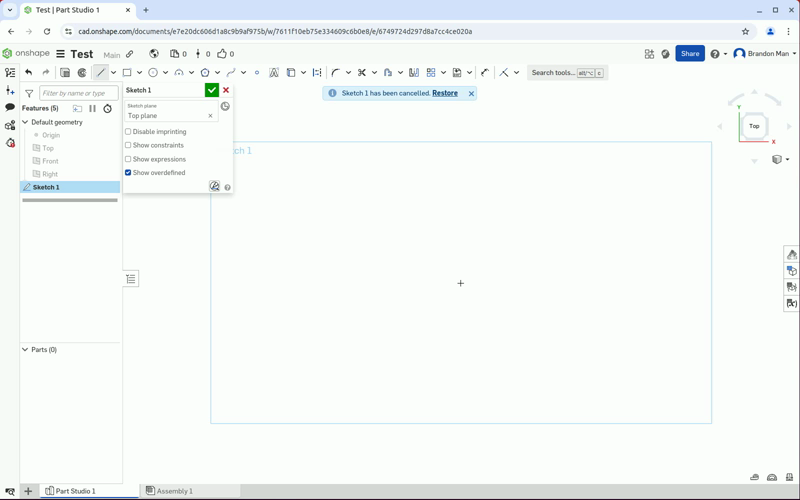
click(460, 282)
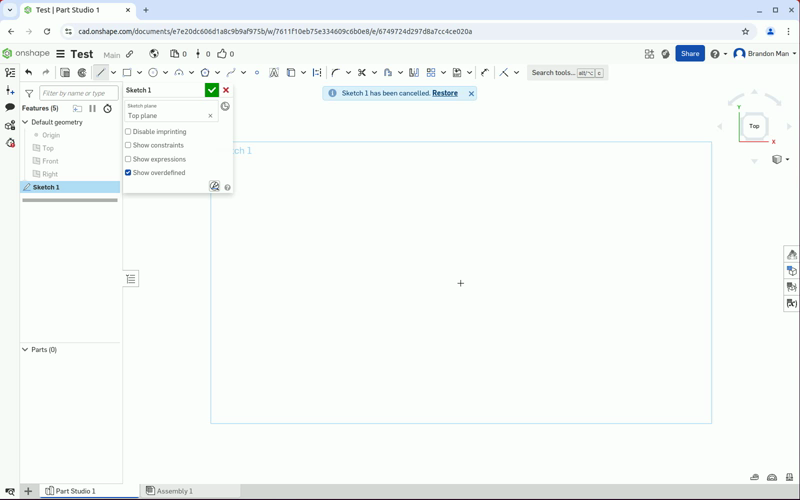
key_up(shift)
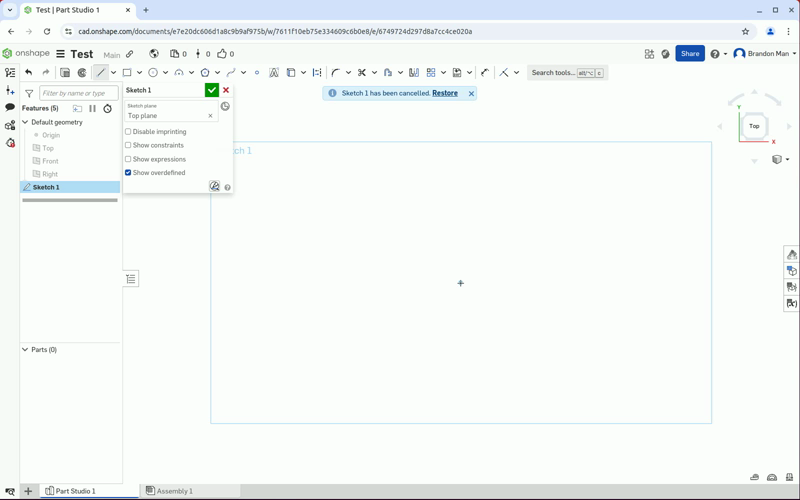
key_down(shift)
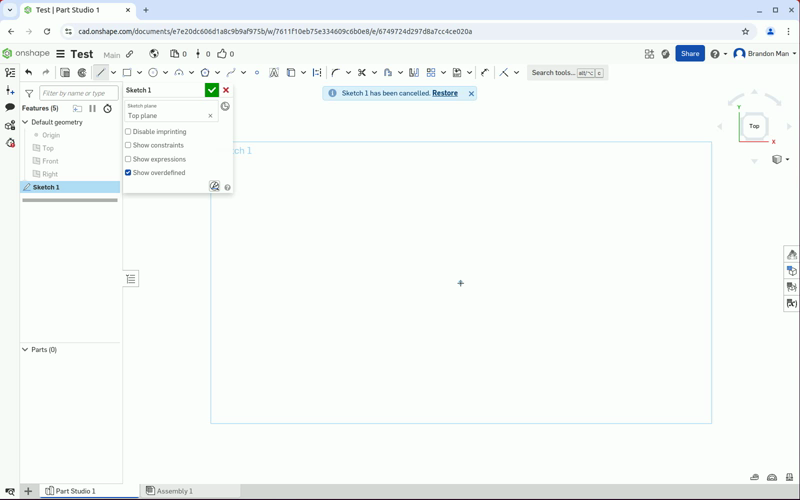
mouse_move(490, 282)
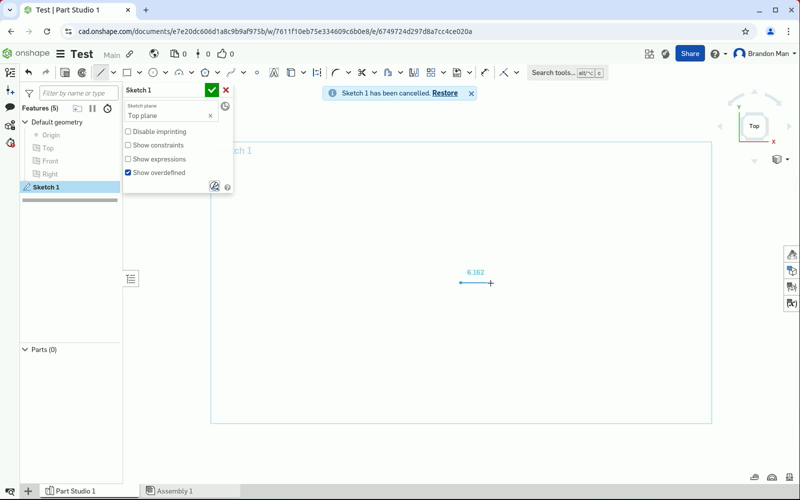
mouse_move(499, 282)
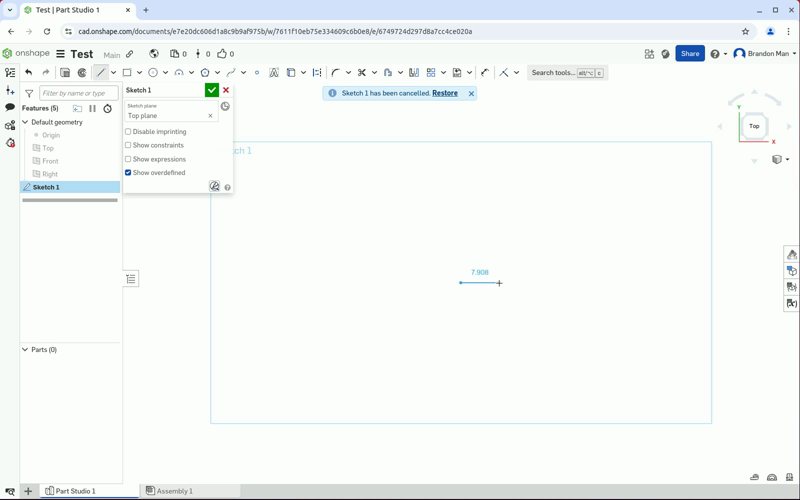
click(499, 282)
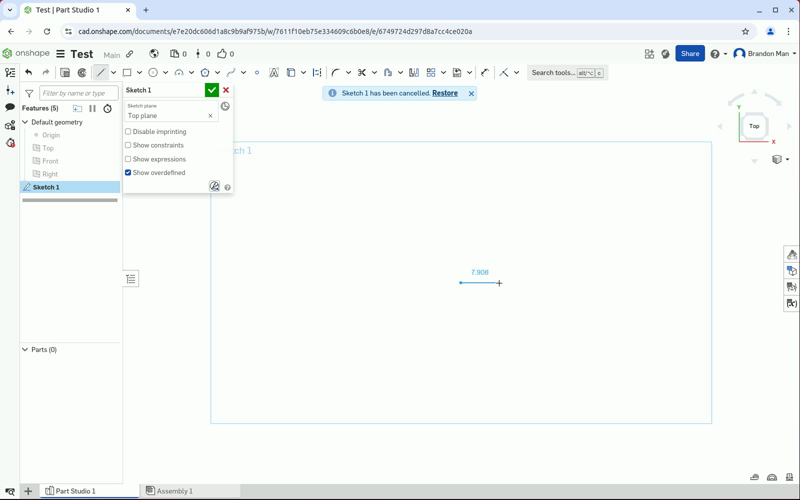
key_up(shift)
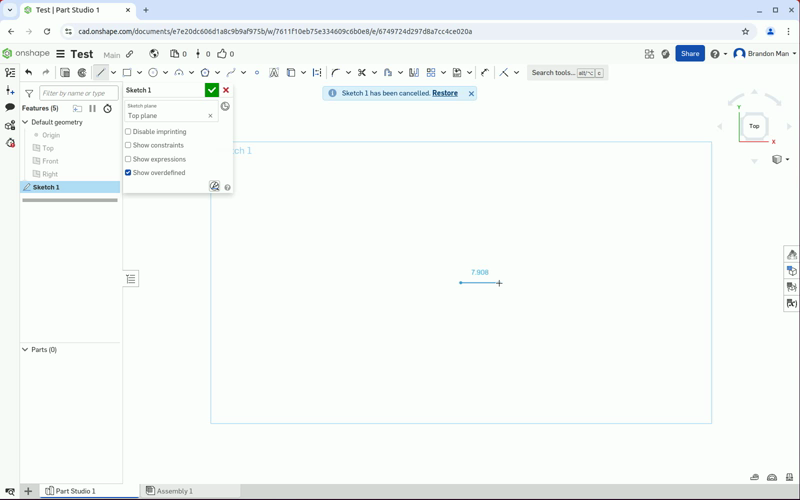
key_down(shift)
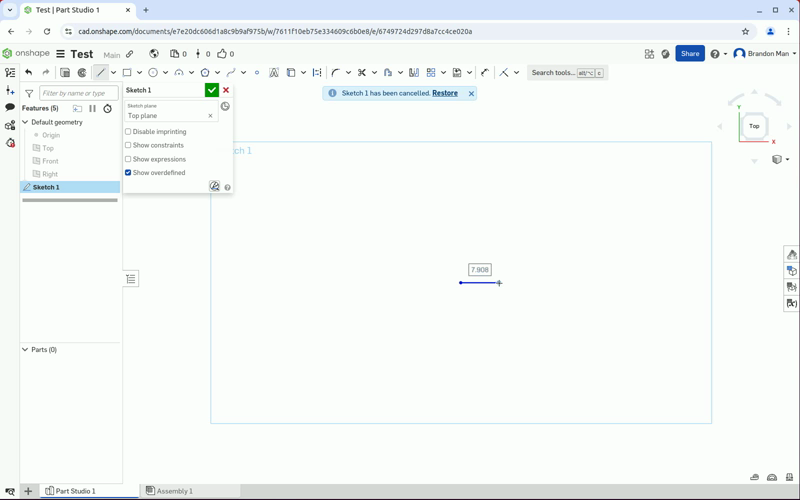
mouse_move(529, 282)
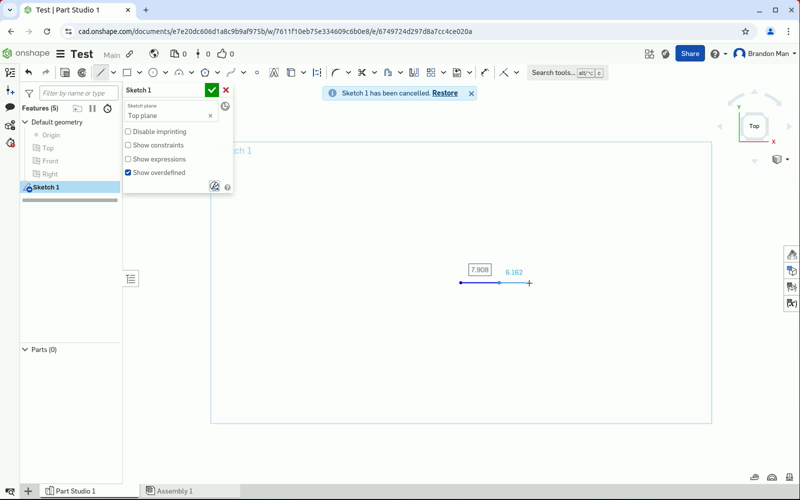
mouse_move(499, 244)
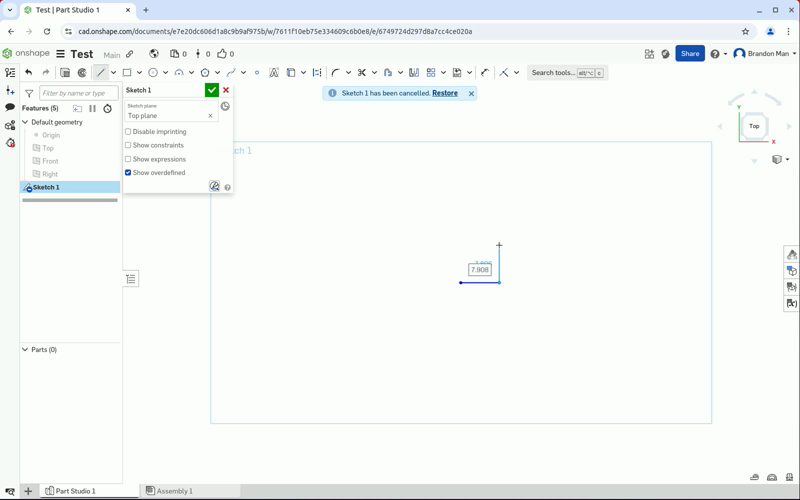
click(499, 244)
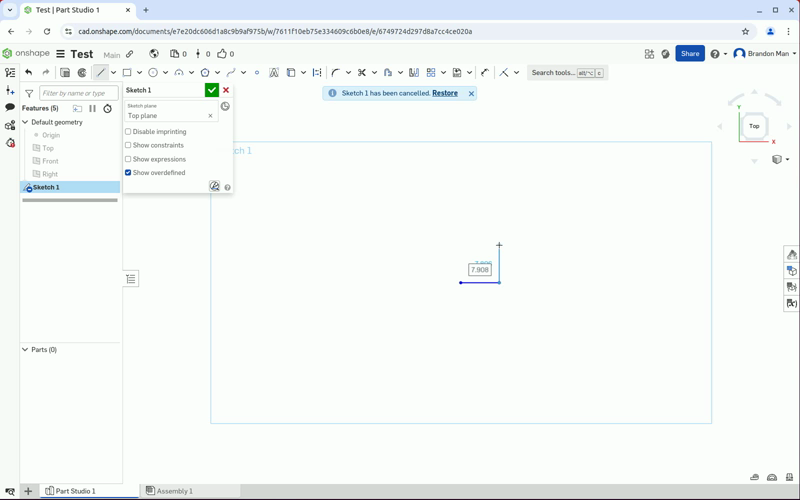
key_up(shift)
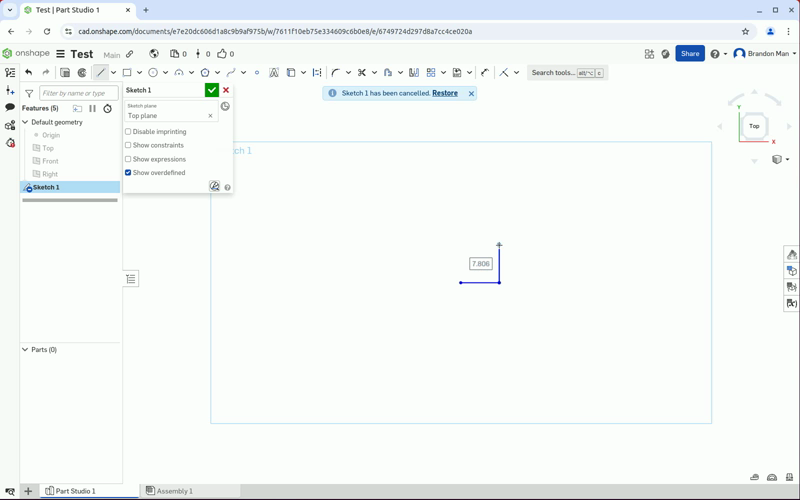
key_down(shift)
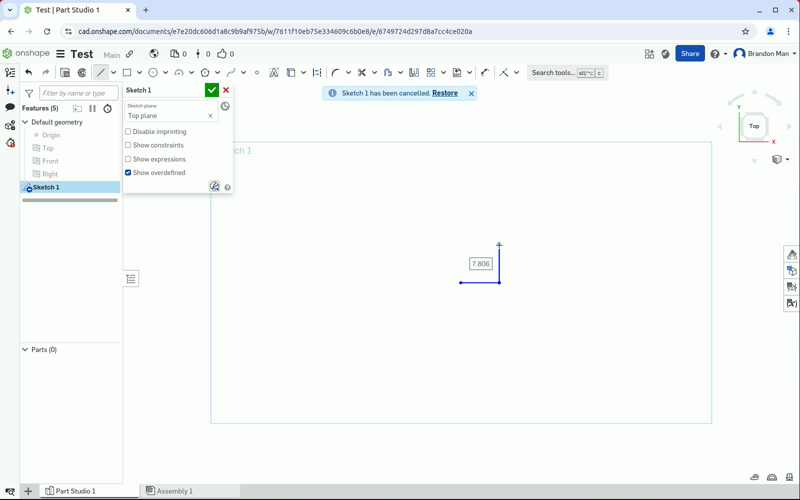
mouse_move(529, 244)
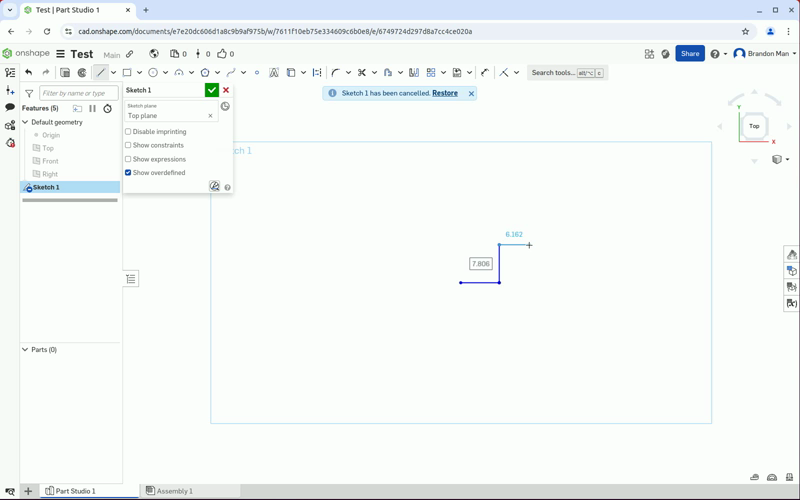
mouse_move(460, 244)
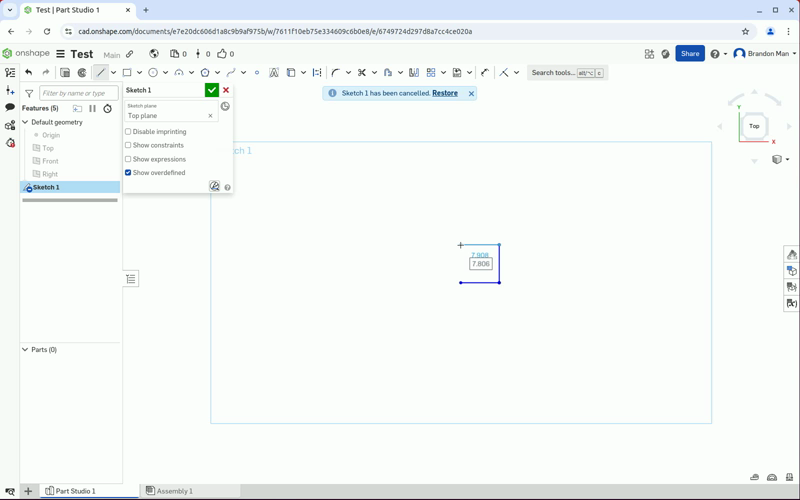
click(460, 244)
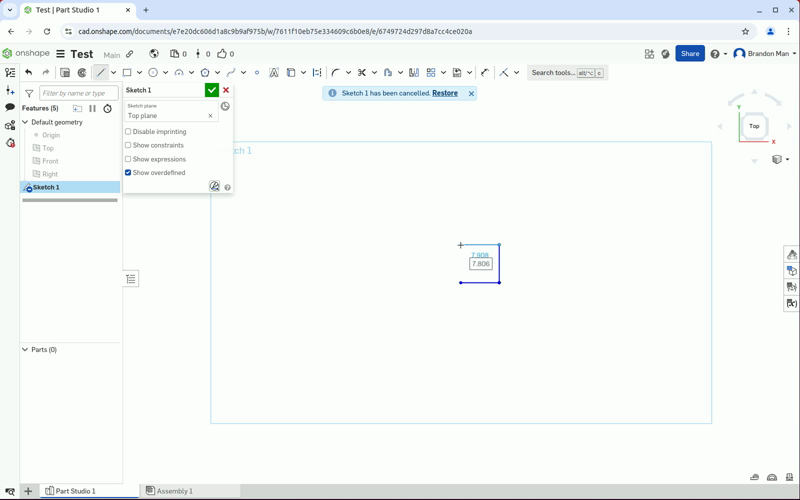
key_up(shift)
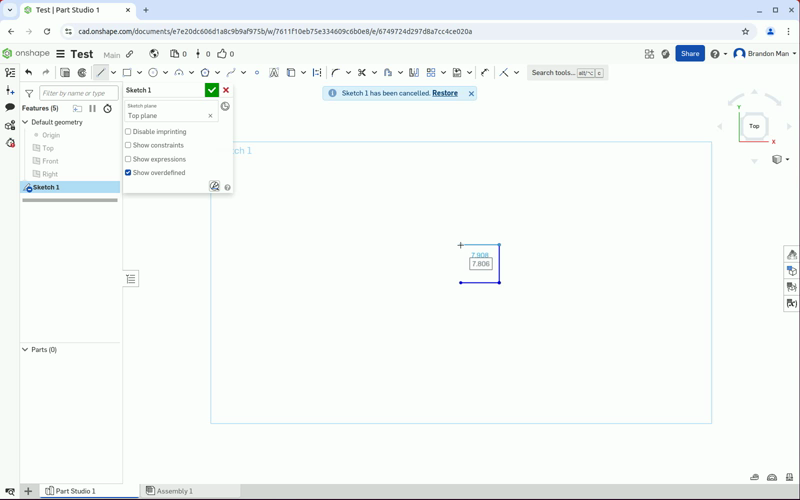
mouse_move(490, 244)
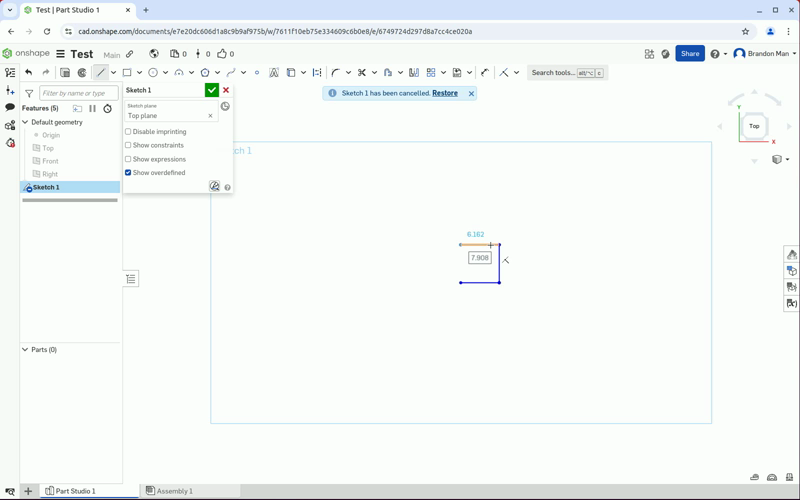
key_down(shift)
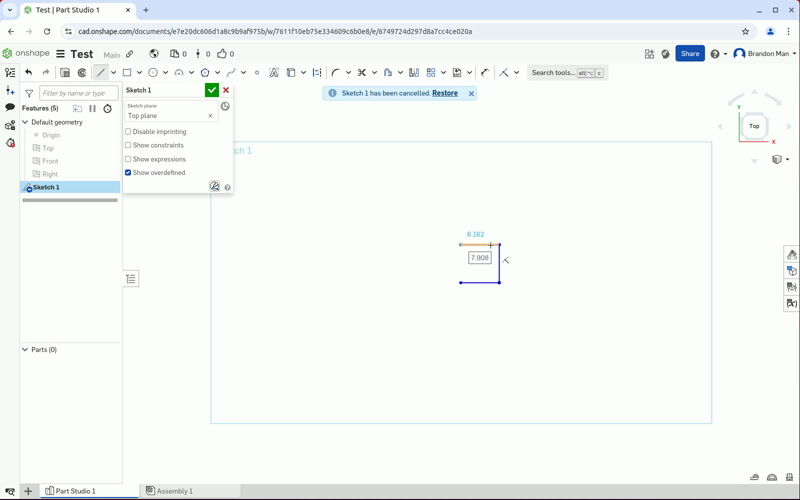
mouse_move(460, 282)
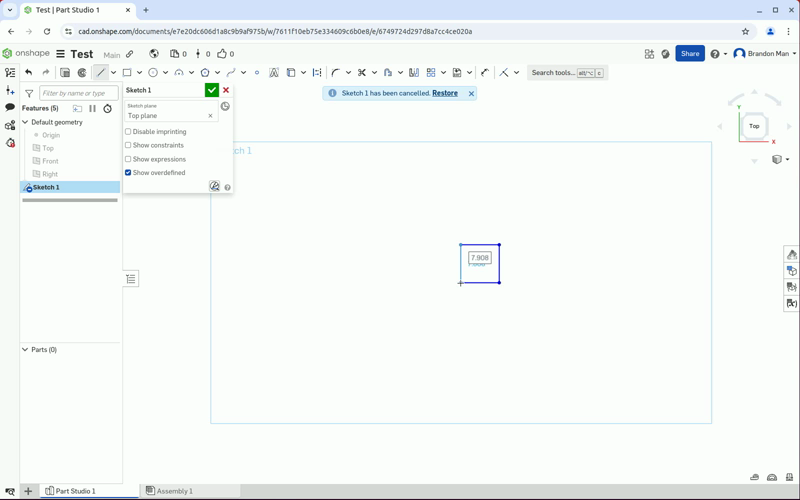
key_up(shift)
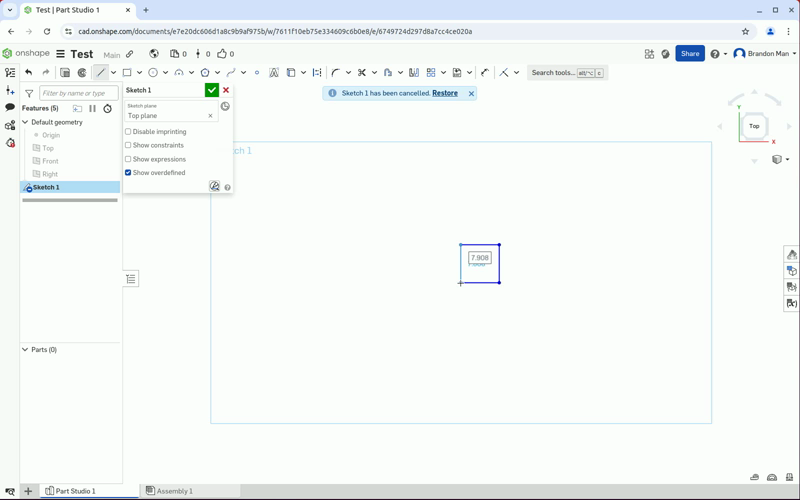
click(460, 282)
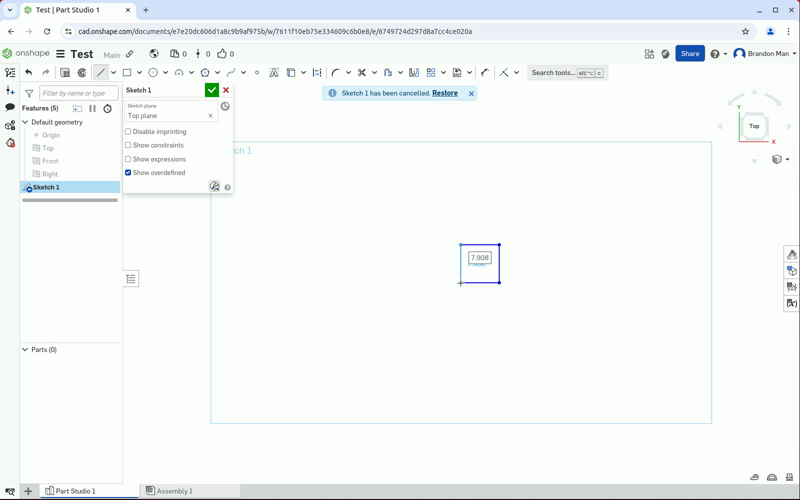
key(esc)
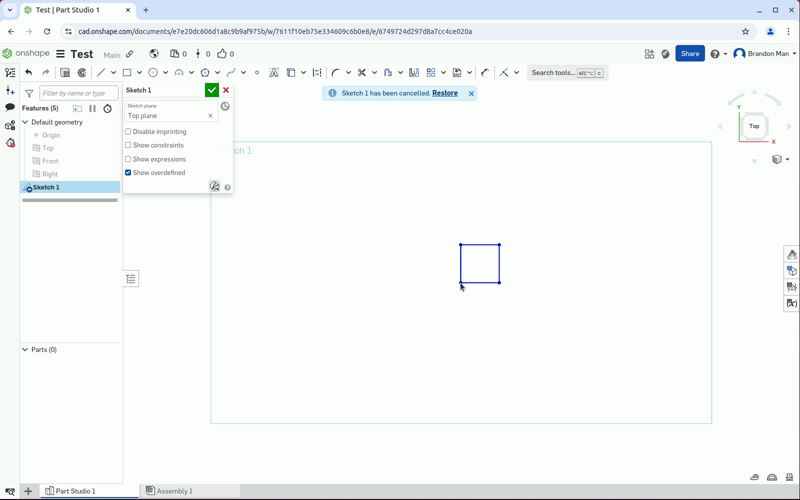
mouse_move(486, 252)
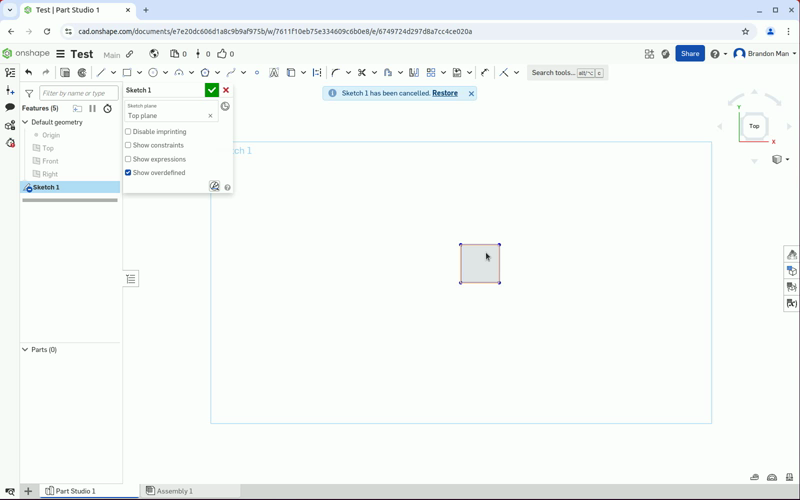
scroll(6)
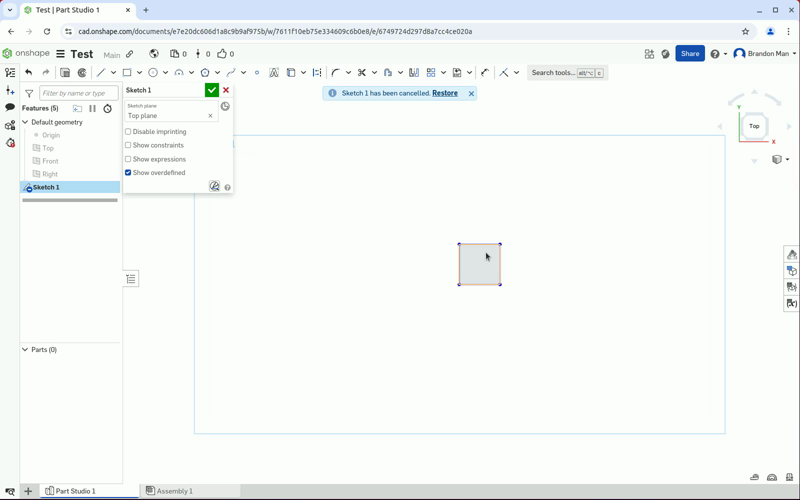
scroll(6)
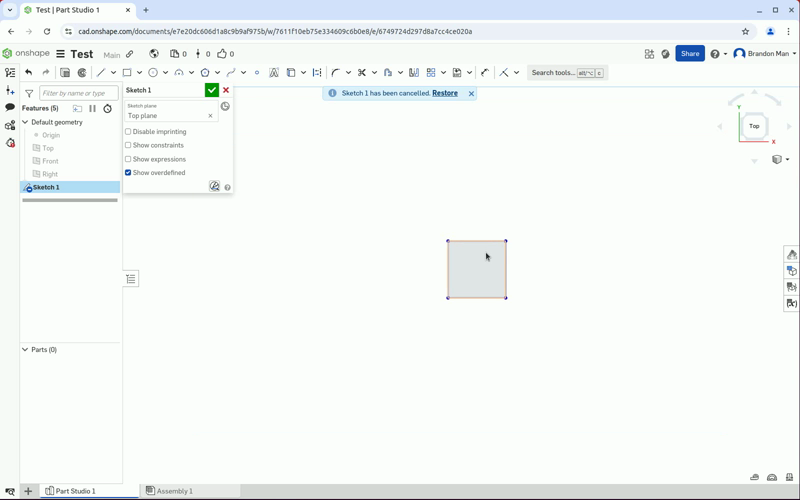
scroll(6)
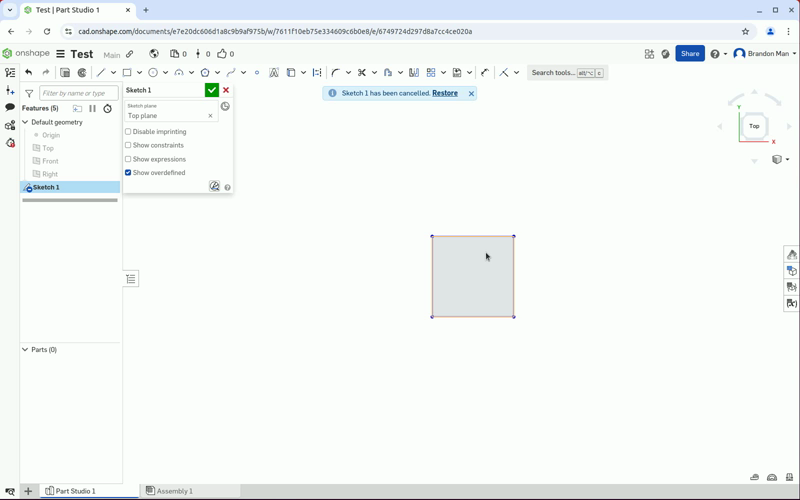
scroll(6)
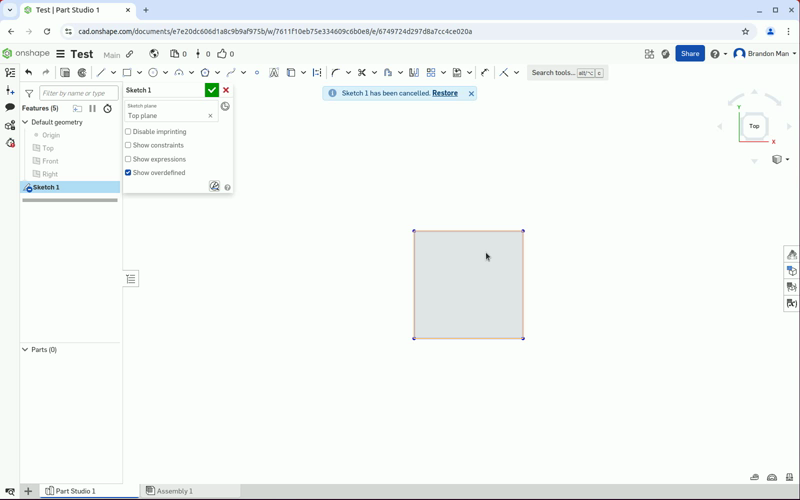
scroll(6)
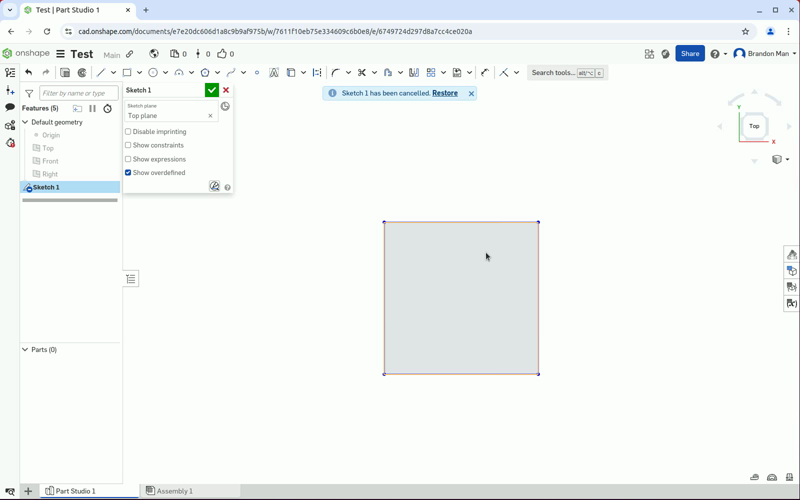
scroll(6)
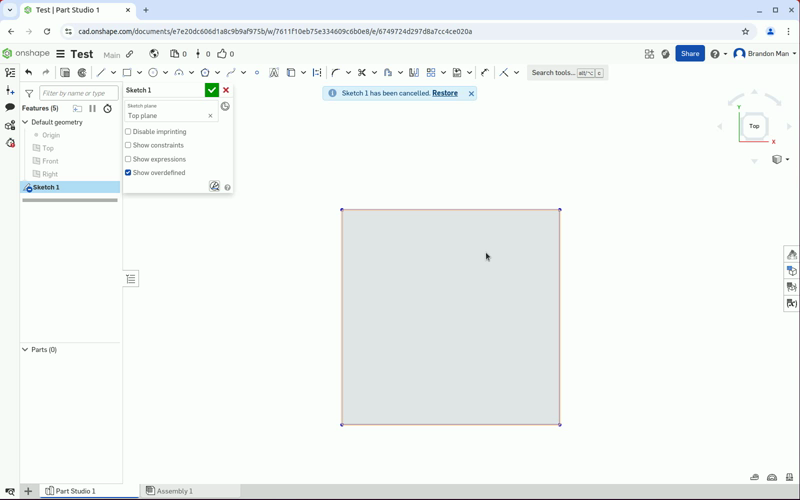
scroll(6)
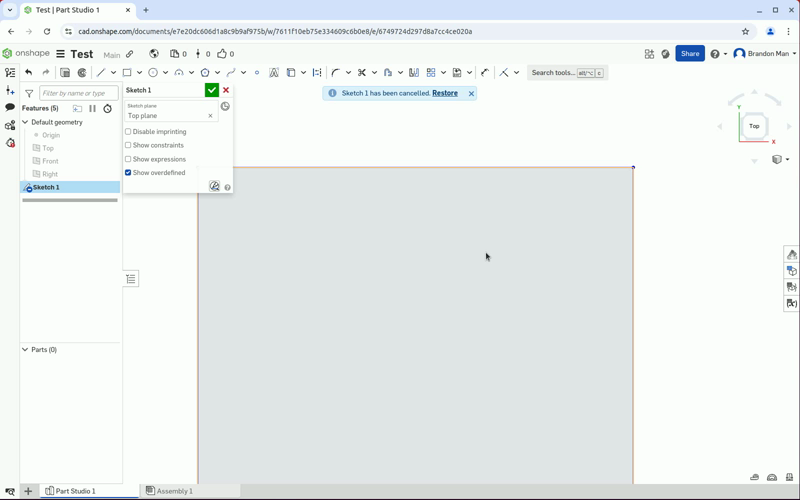
click(486, 252)
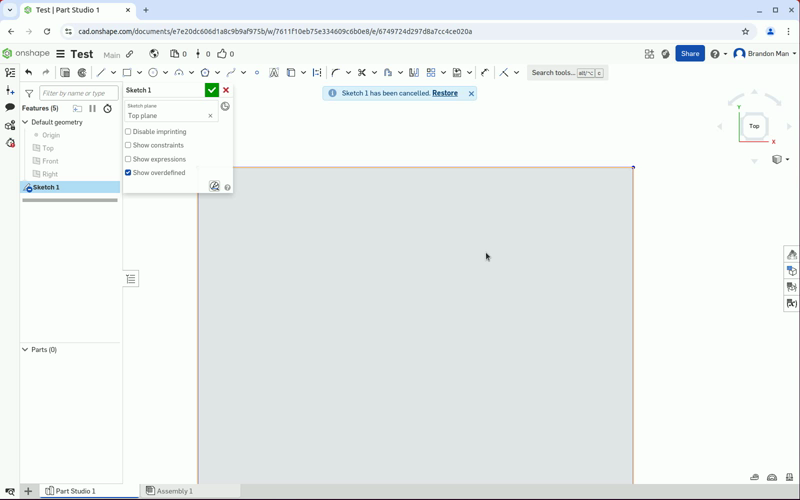
scroll(-6)
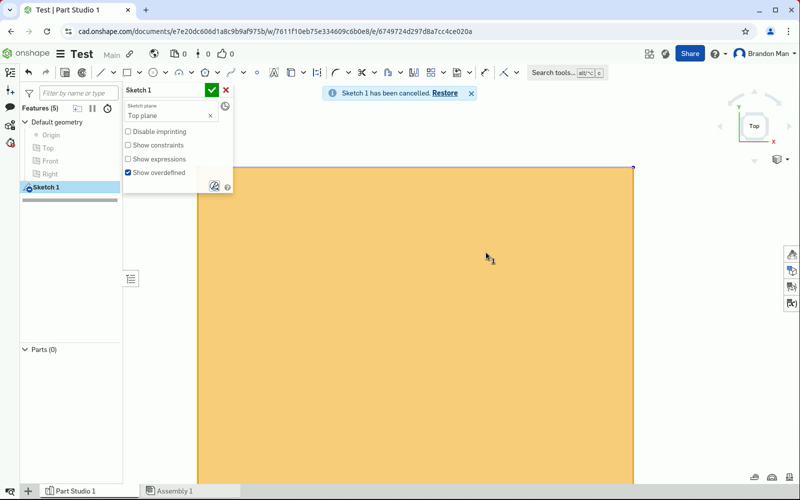
scroll(-6)
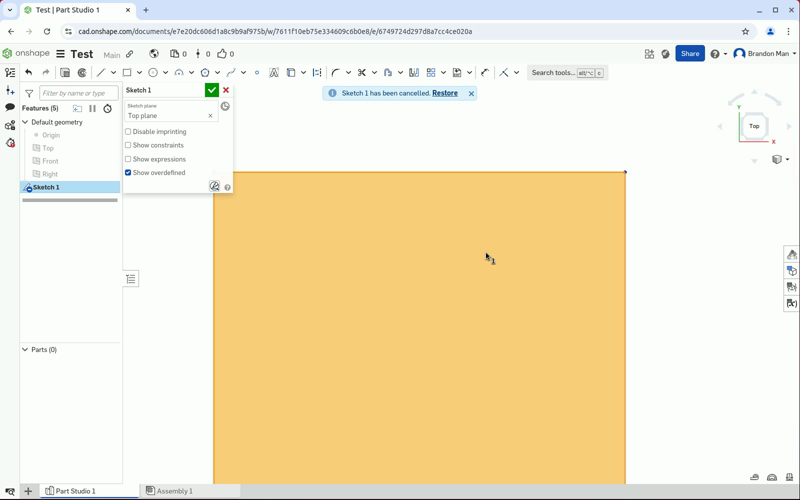
scroll(-6)
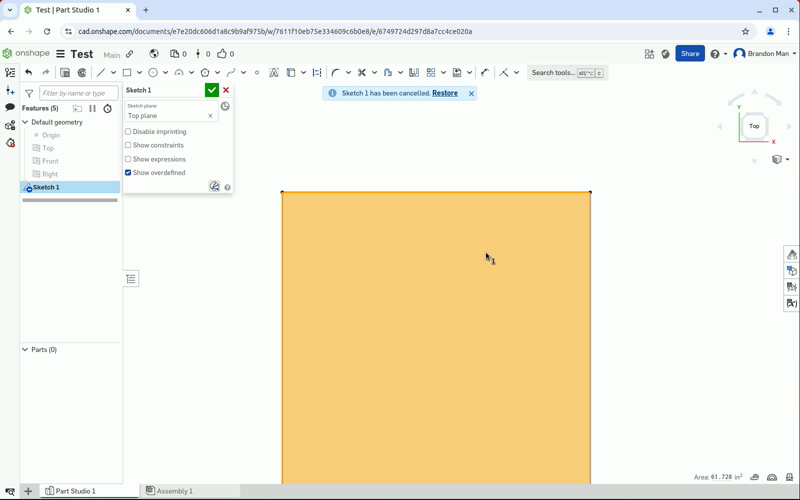
scroll(-6)
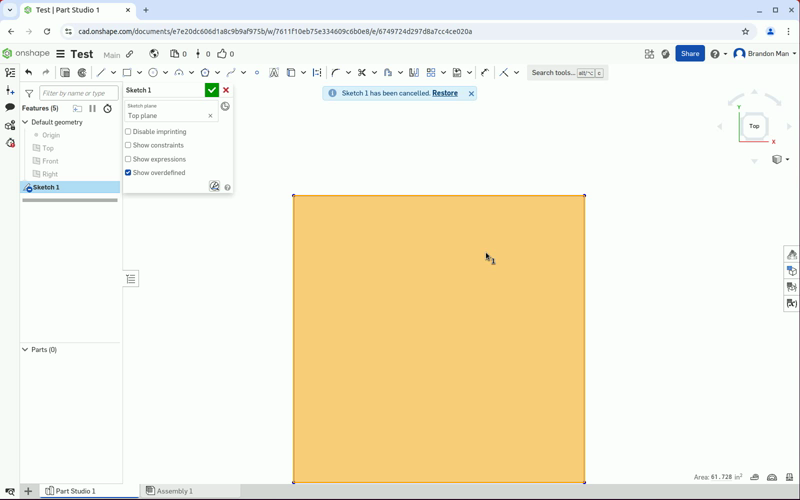
scroll(-6)
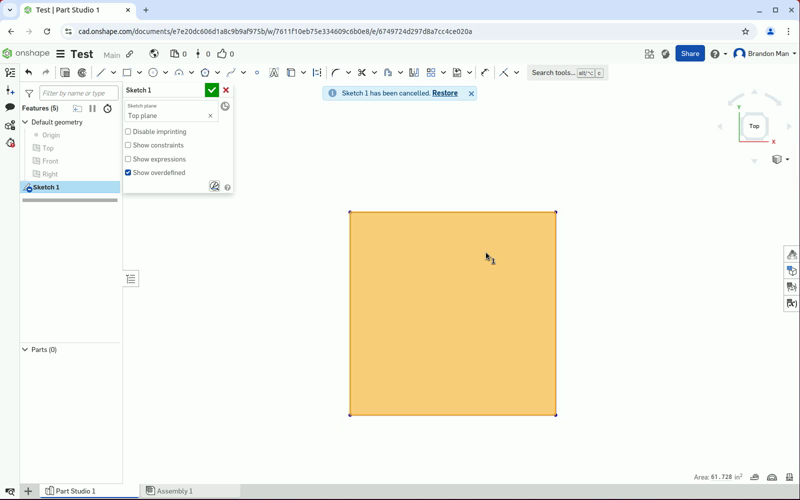
scroll(-6)
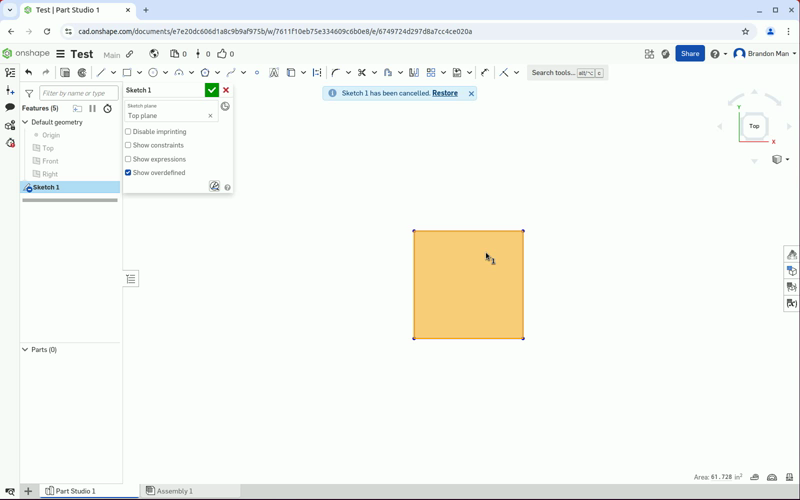
scroll(-6)
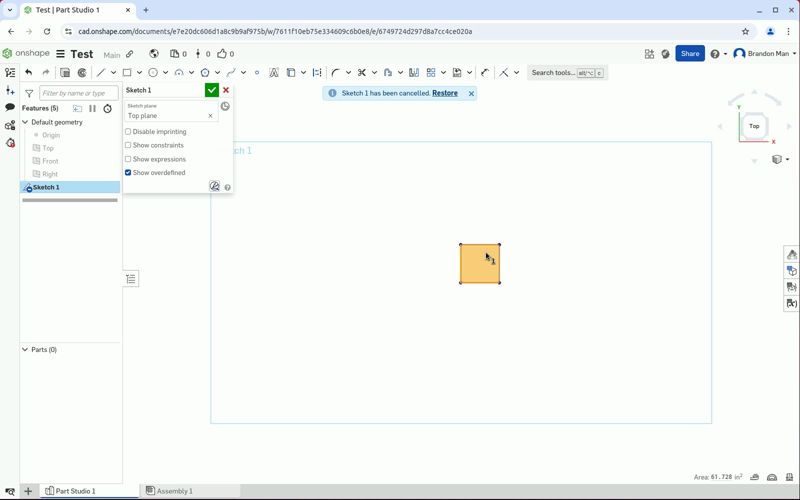
mouse_move(73, 352)
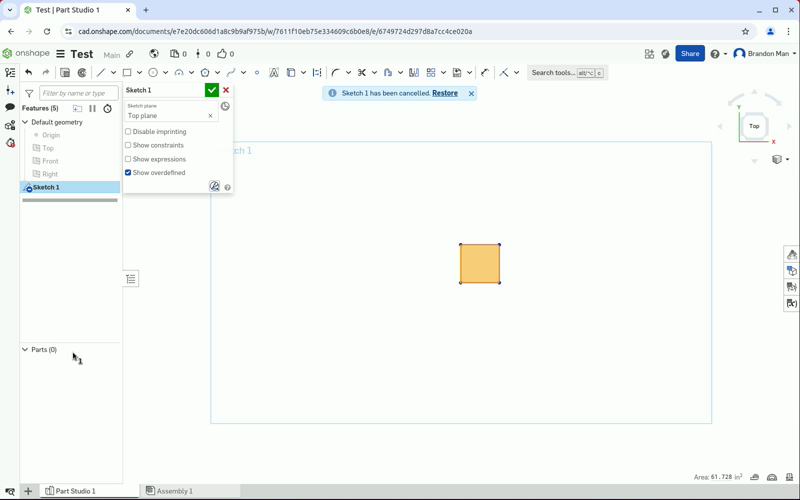
key(shift+y)
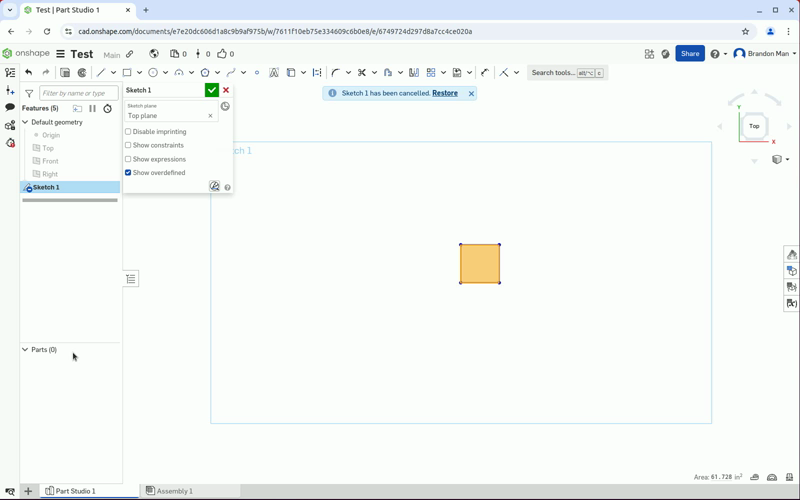
key(shift+e)
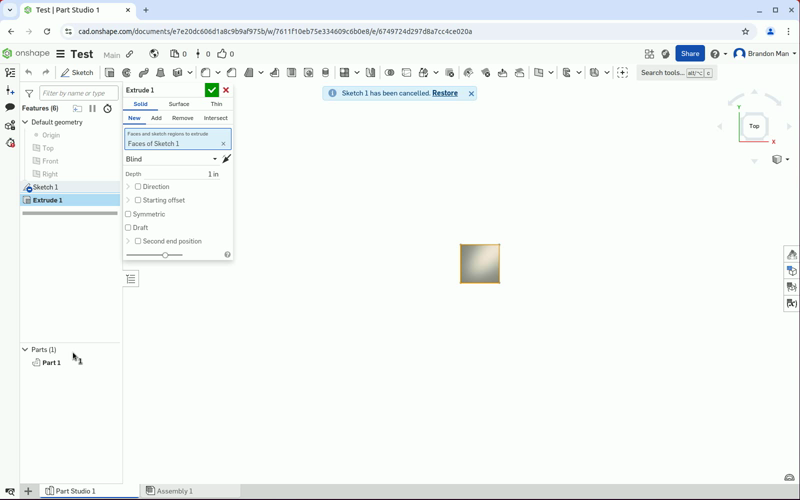
mouse_move(143, 106)
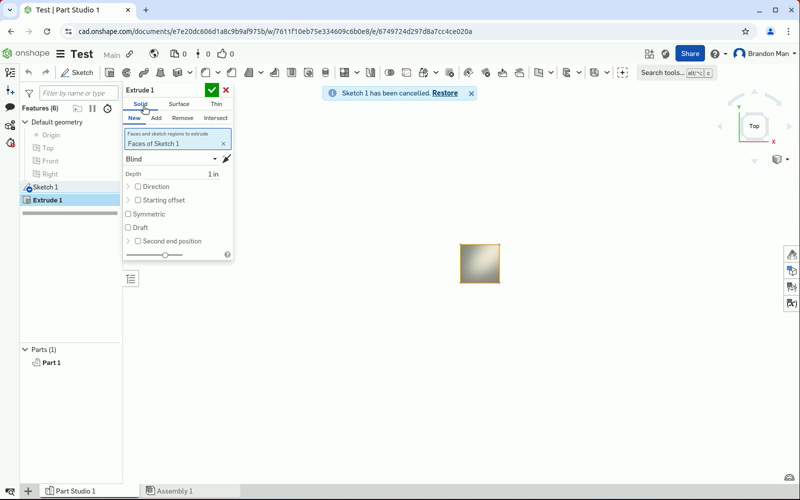
click(143, 106)
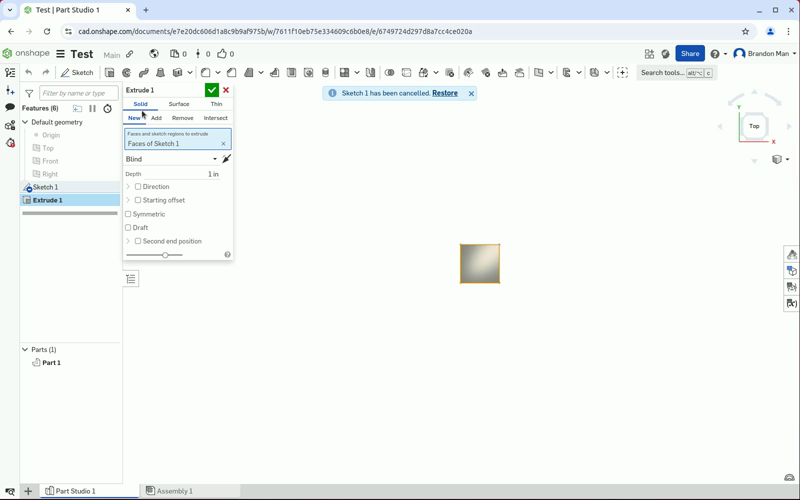
mouse_move(137, 120)
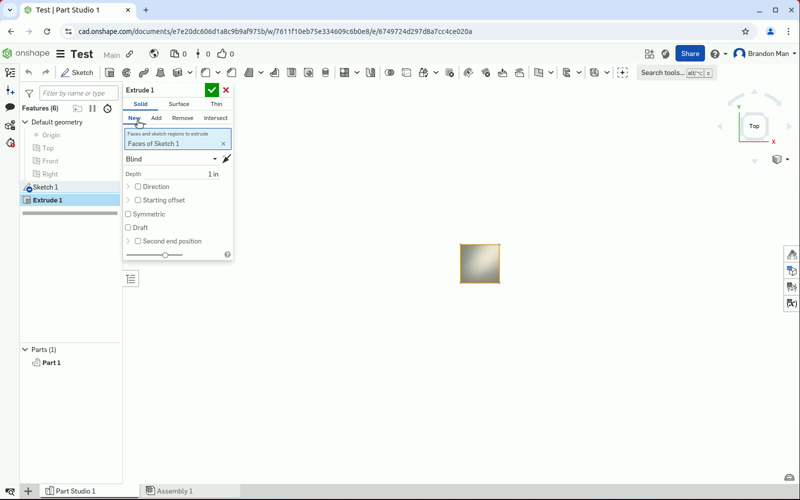
click(137, 120)
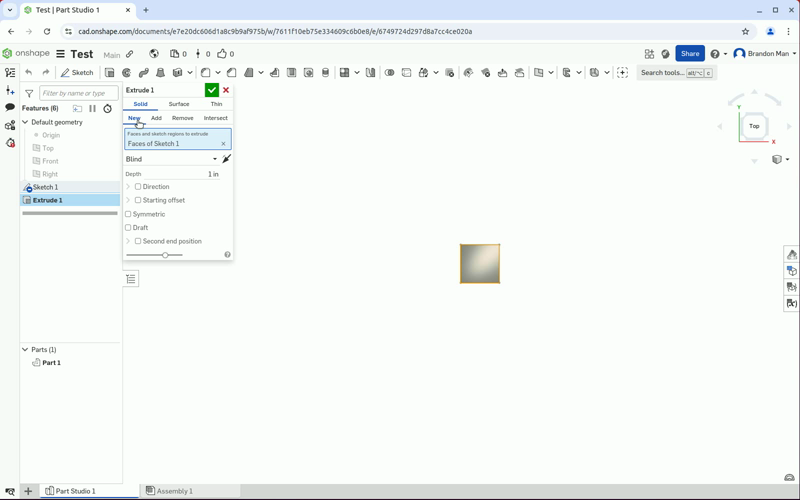
key(tab, 4)
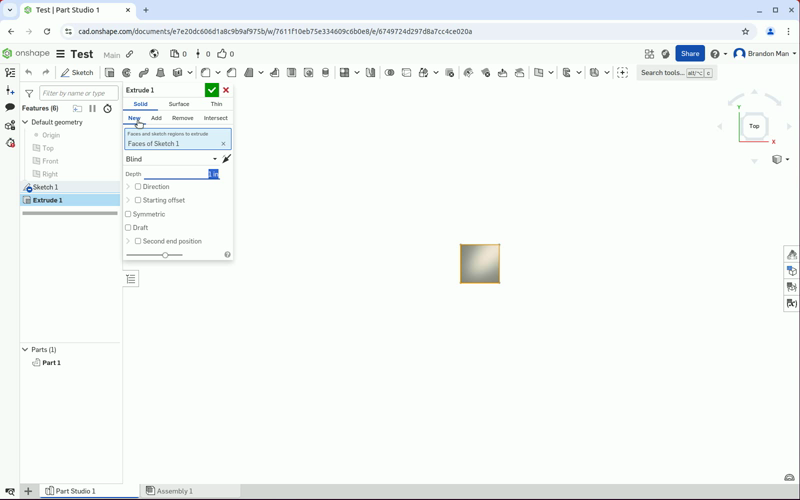
text(7.703)
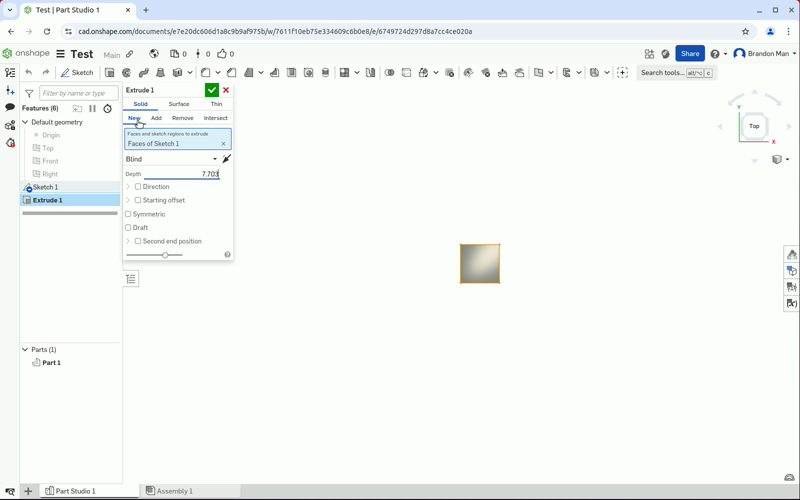
key(enter)
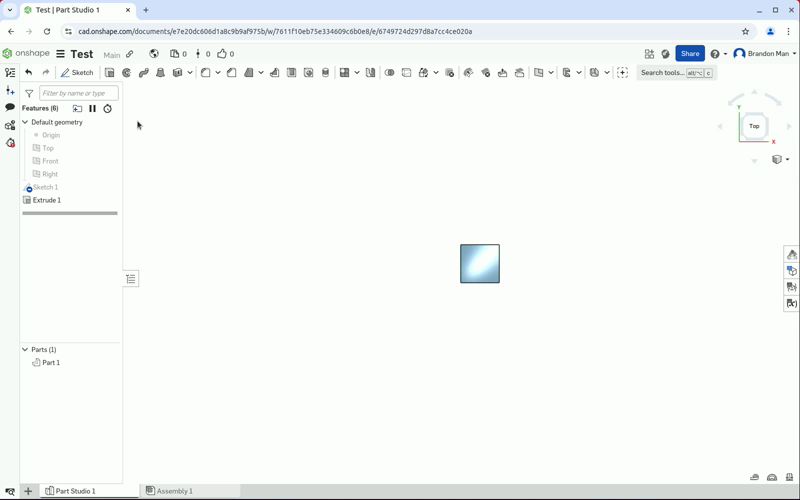
key(shift+h)
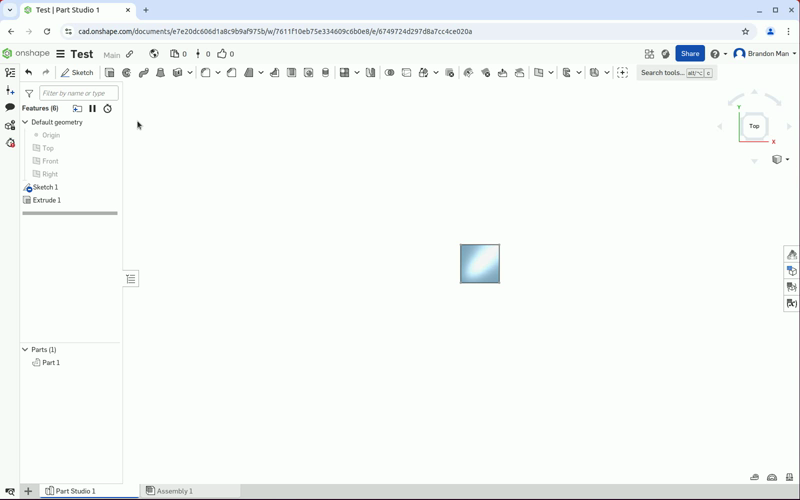
key(shift+h)
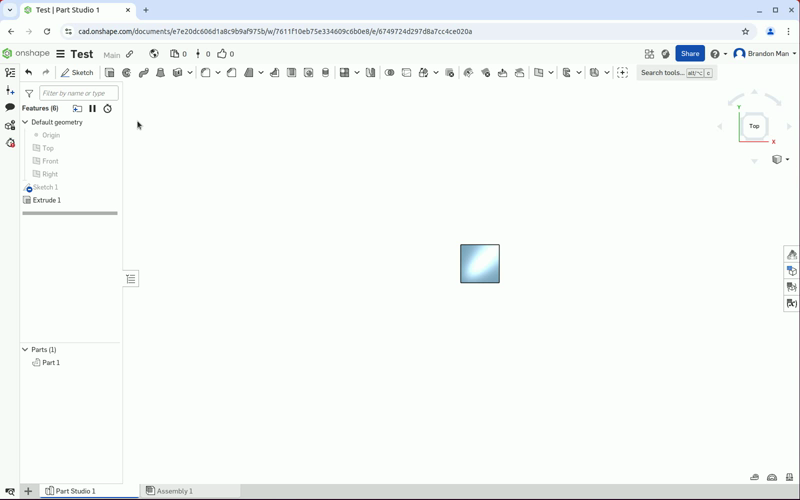
mouse_move(73, 189)
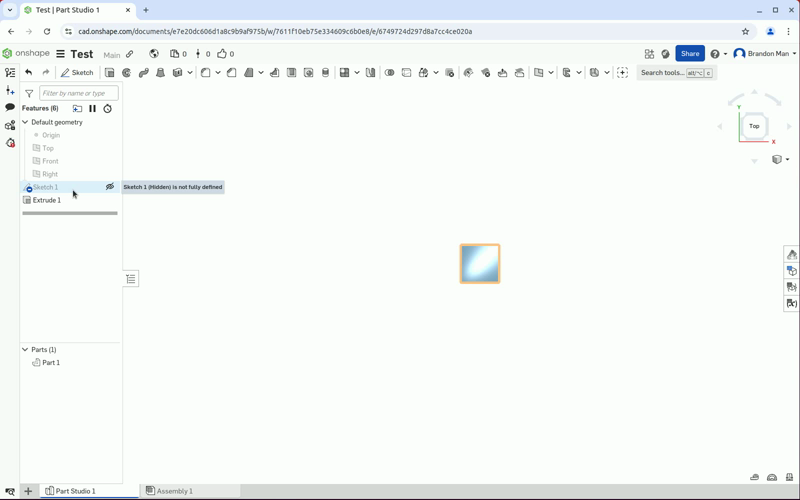
click(73, 189)
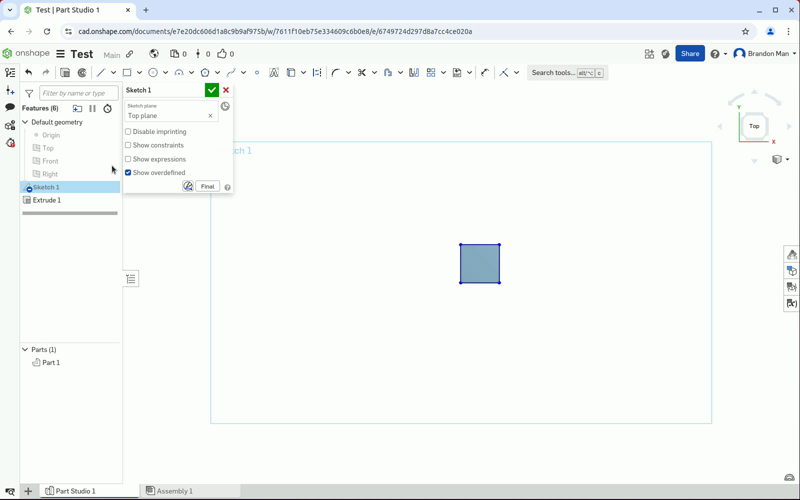
mouse_move(229, 92)
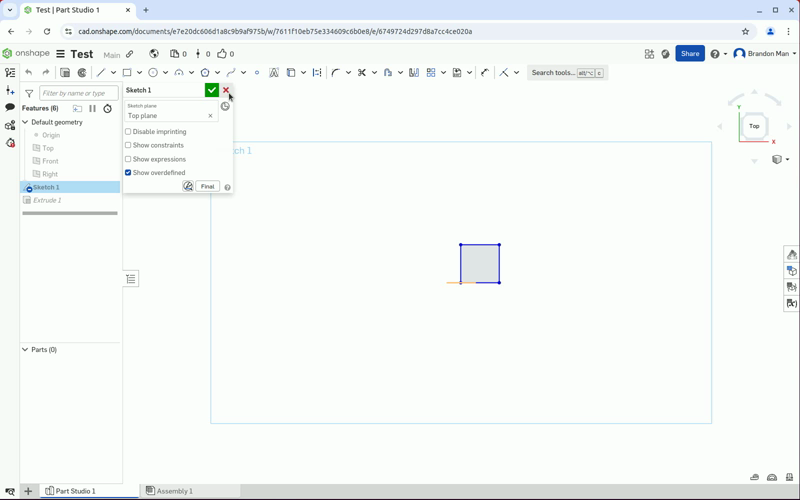
click(229, 92)
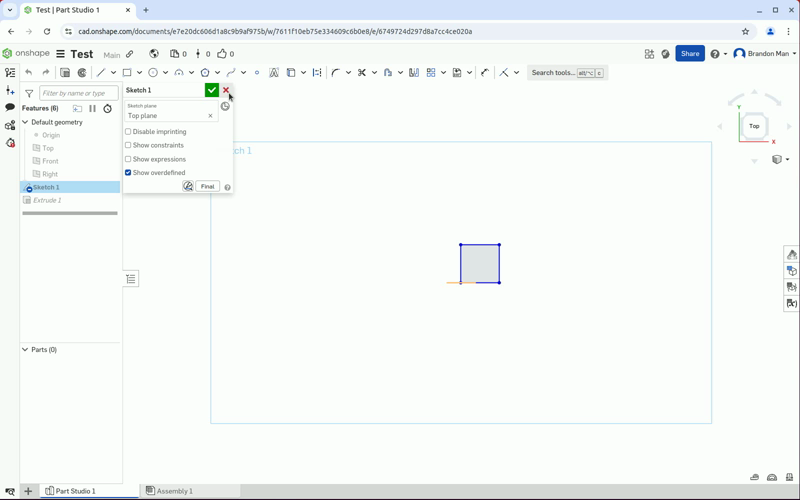
key(shift+s)
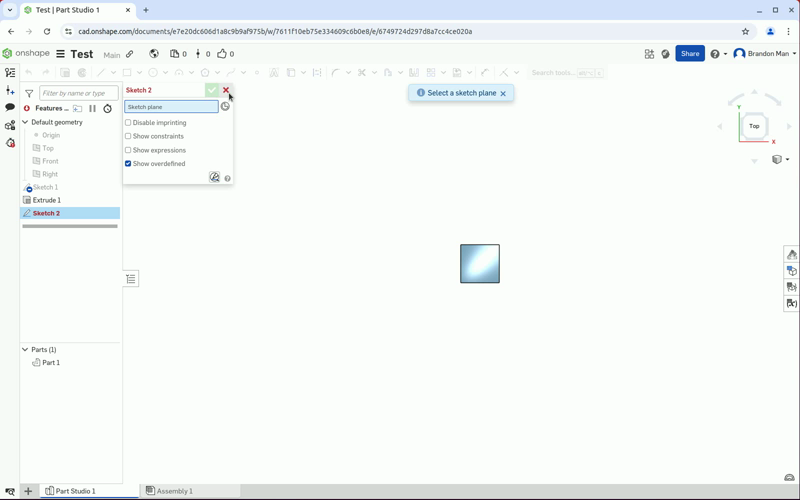
mouse_move(73, 150)
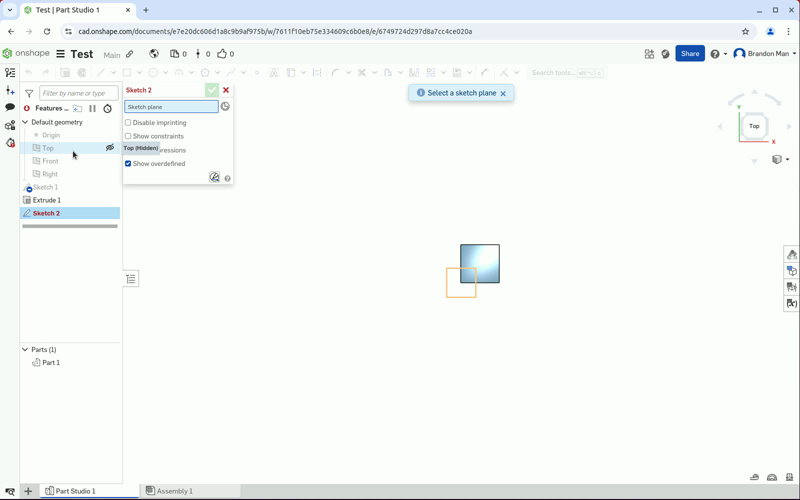
click(73, 150)
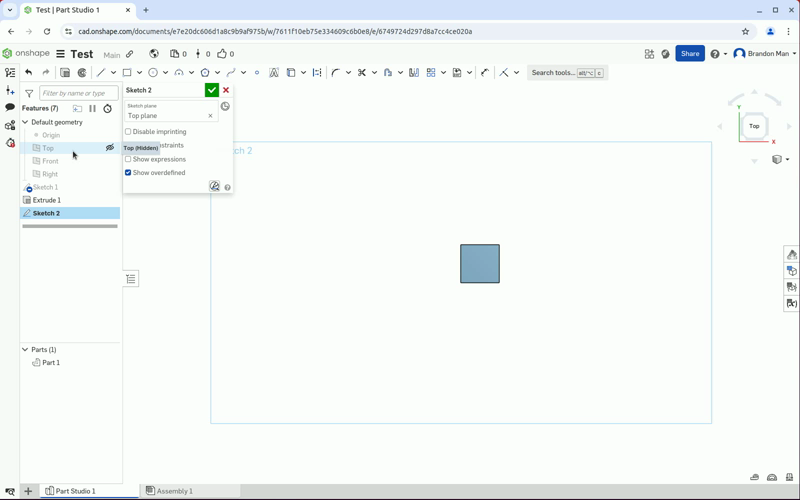
mouse_move(73, 352)
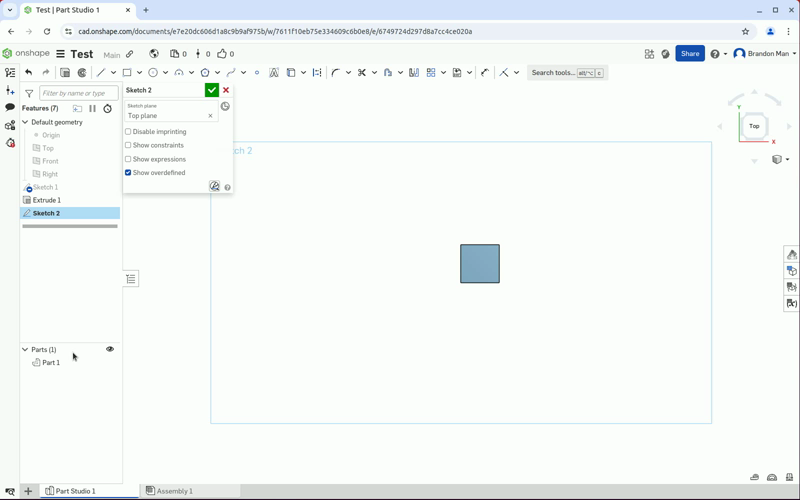
key(y)
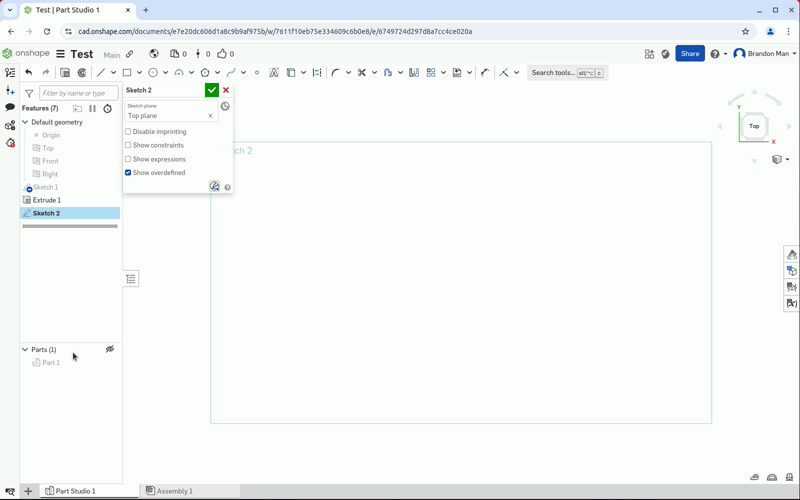
key(l)
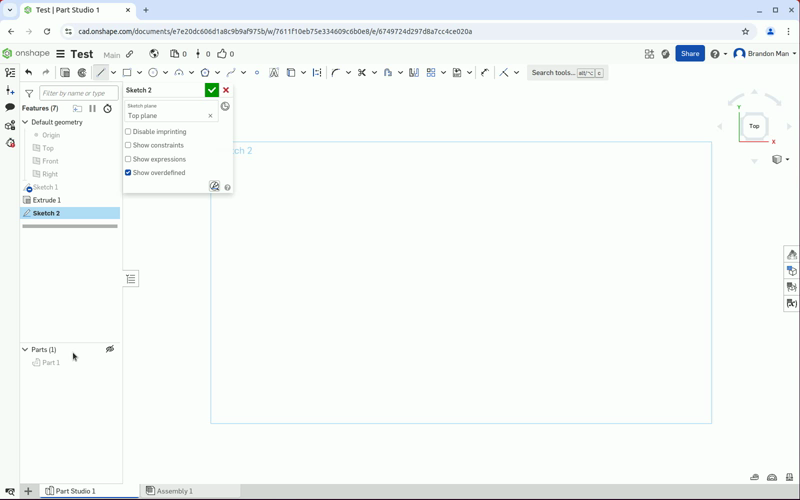
key_down(shift)
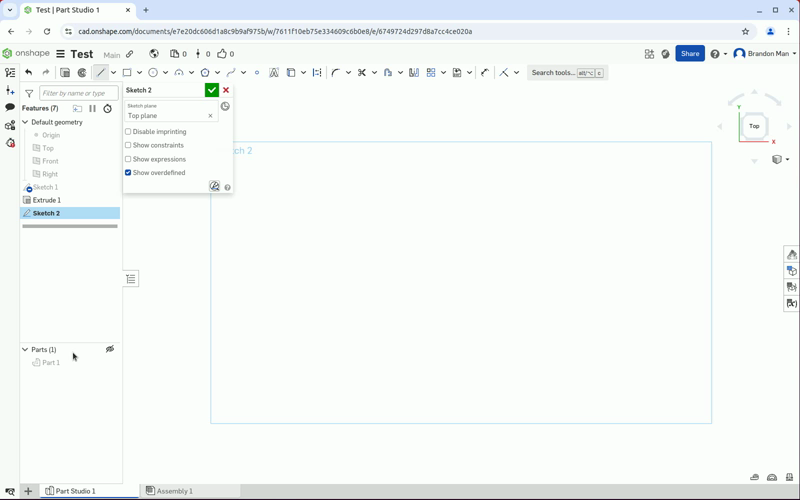
mouse_move(498, 282)
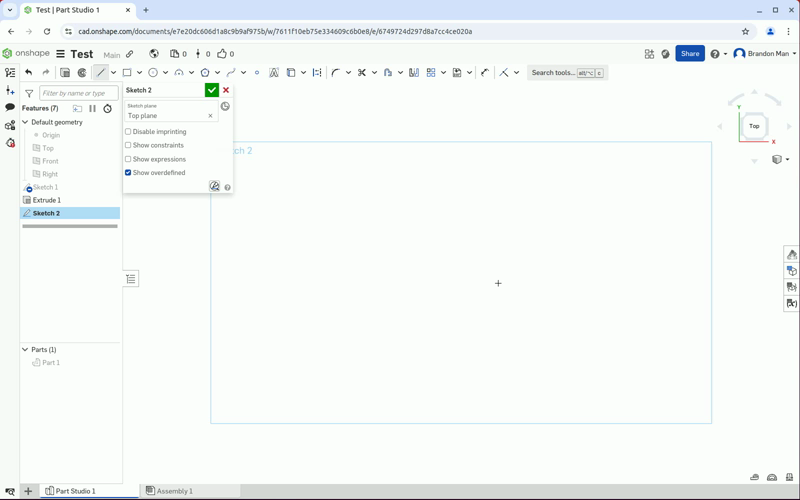
click(498, 282)
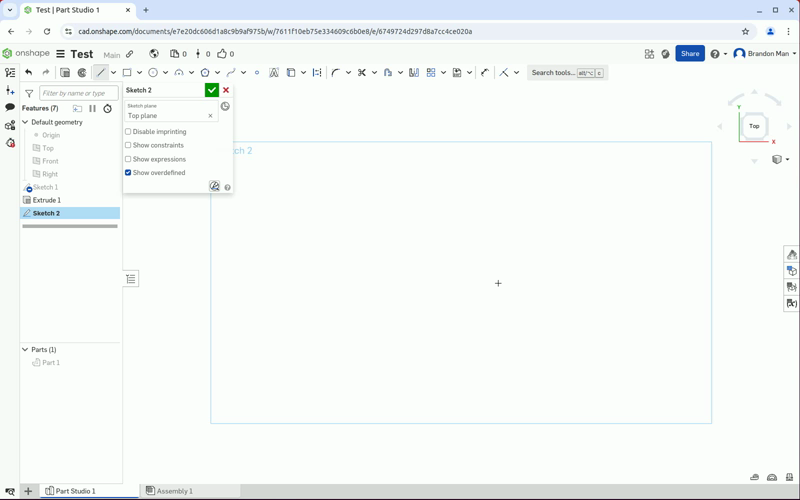
key_up(shift)
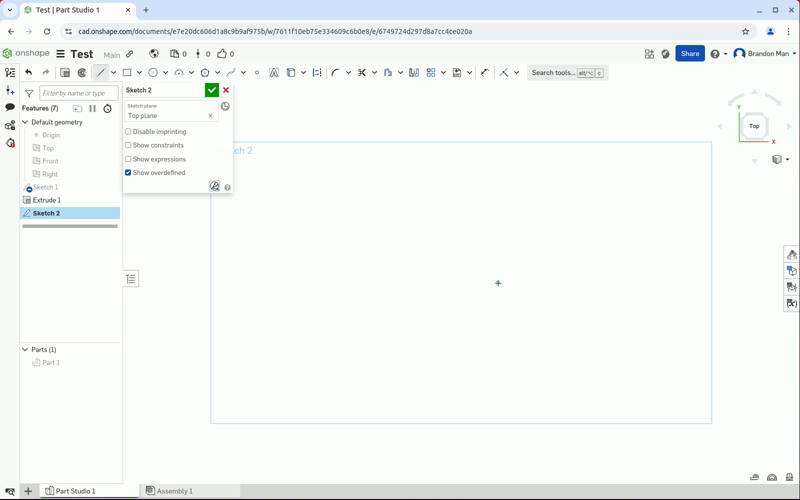
key_down(shift)
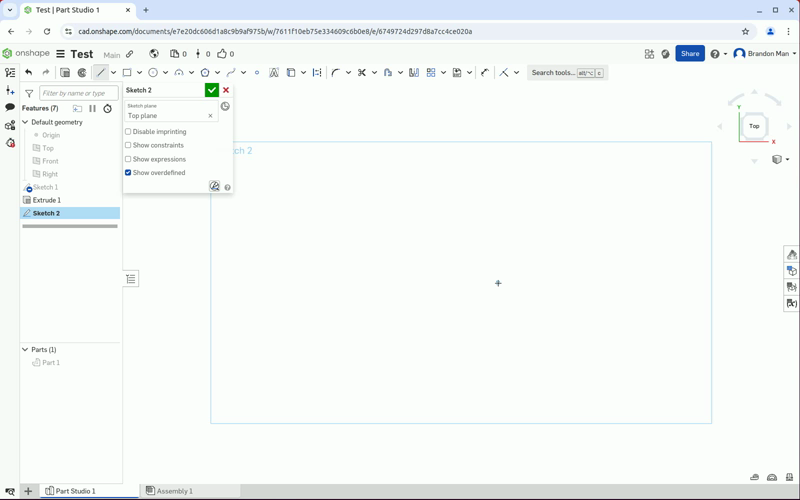
mouse_move(528, 282)
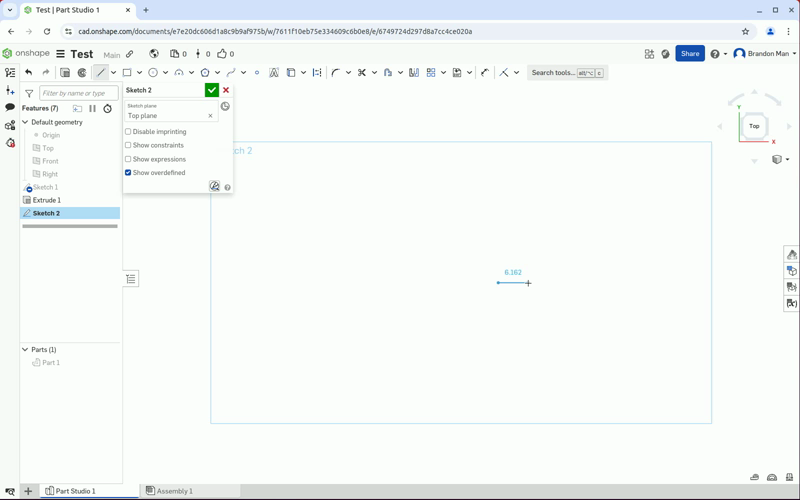
mouse_move(536, 282)
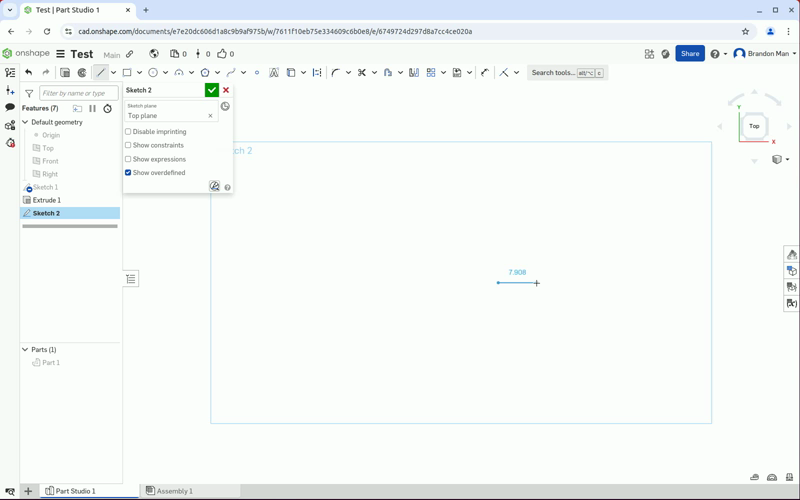
click(536, 282)
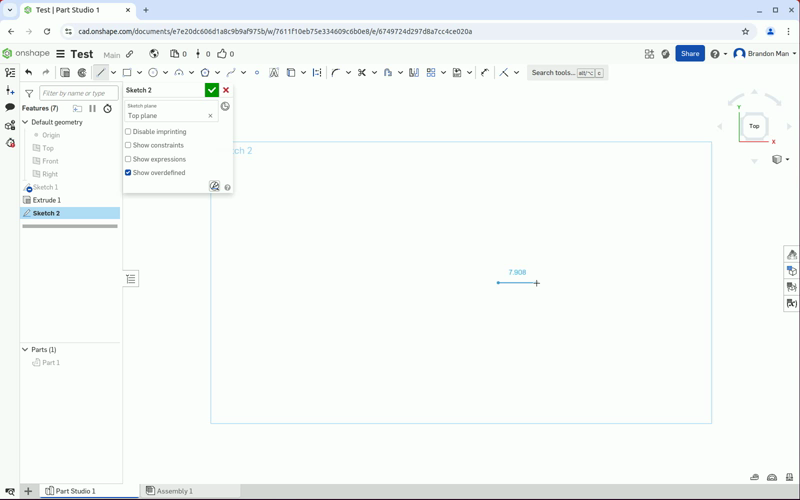
key_up(shift)
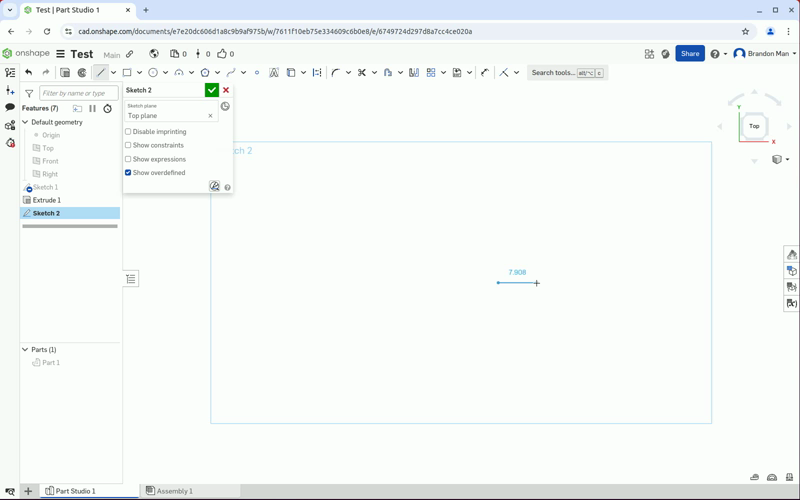
key_down(shift)
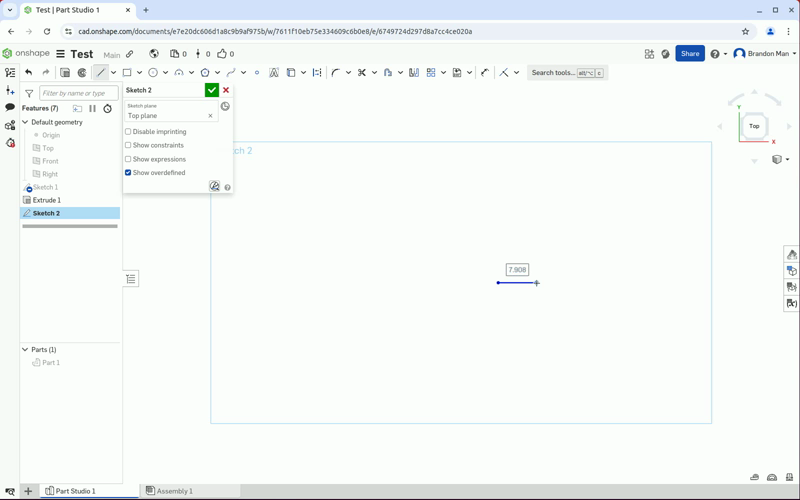
mouse_move(566, 282)
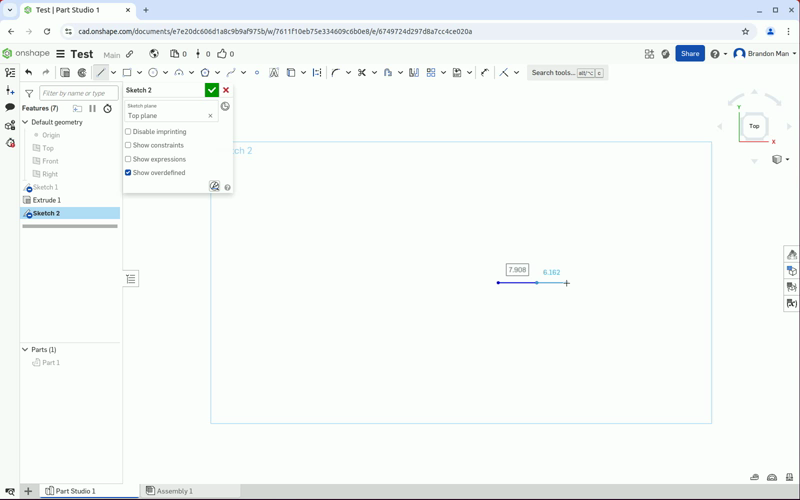
mouse_move(536, 244)
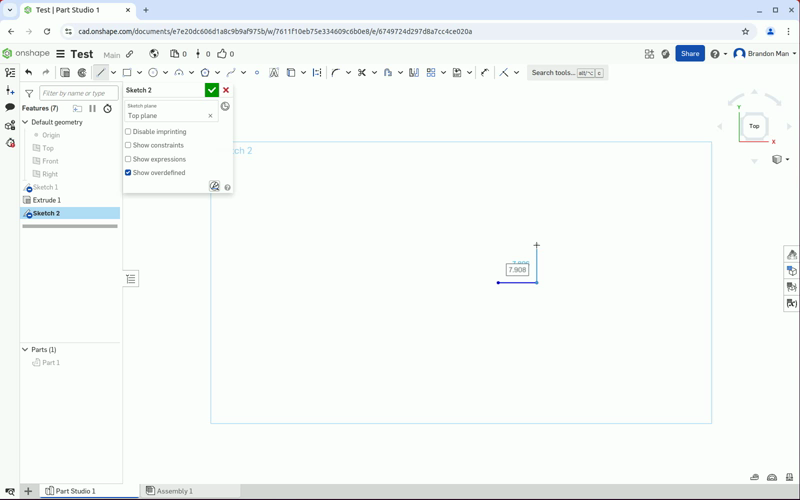
click(536, 244)
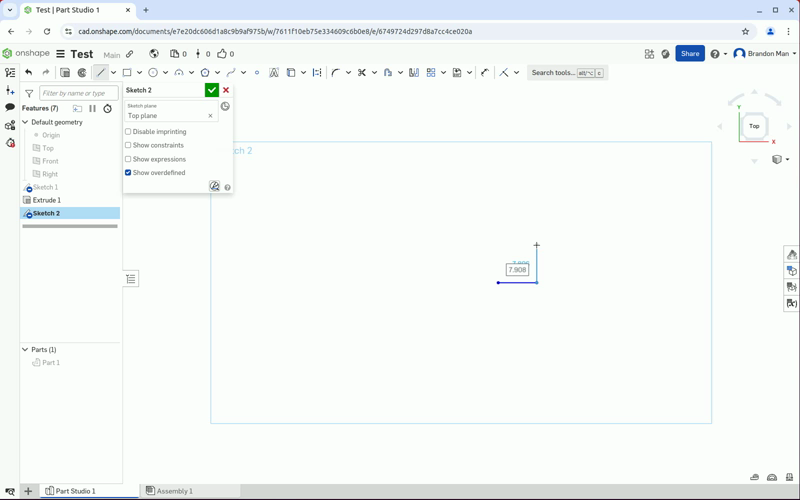
key_up(shift)
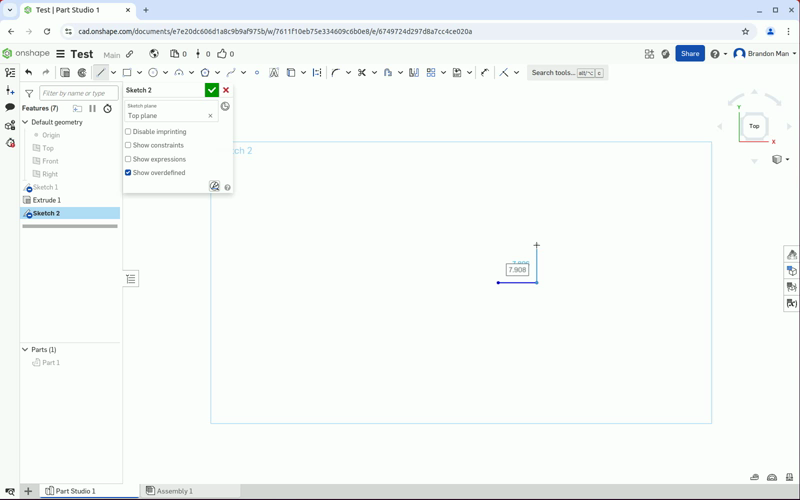
key_down(shift)
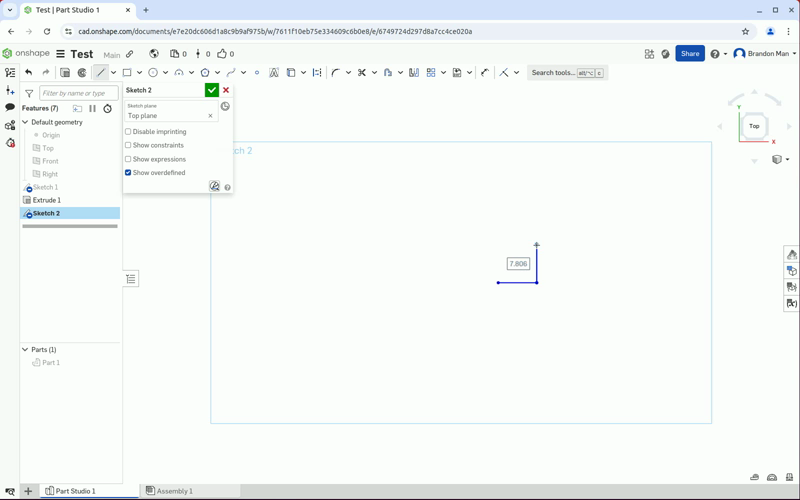
mouse_move(566, 244)
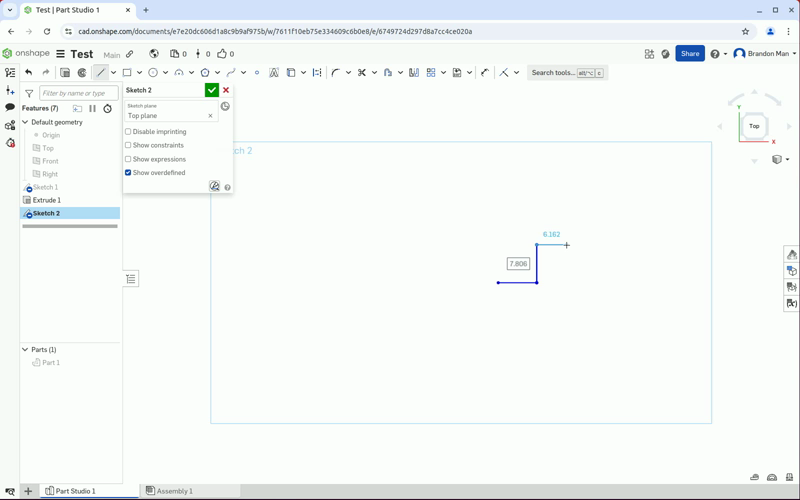
mouse_move(498, 244)
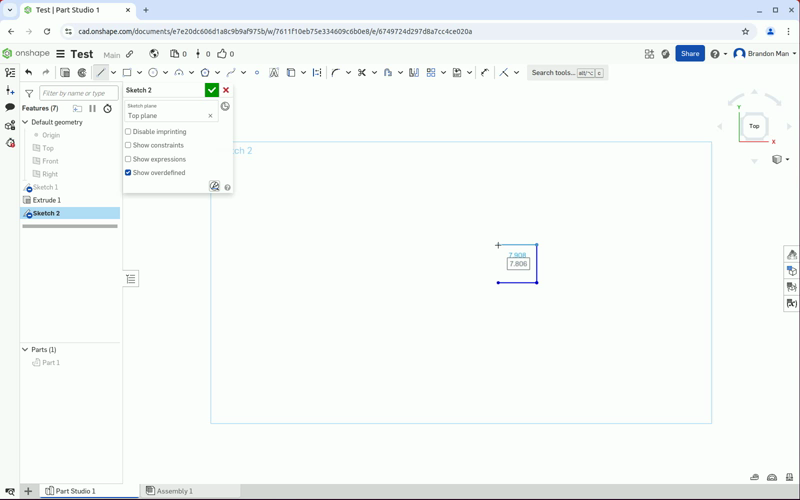
click(498, 244)
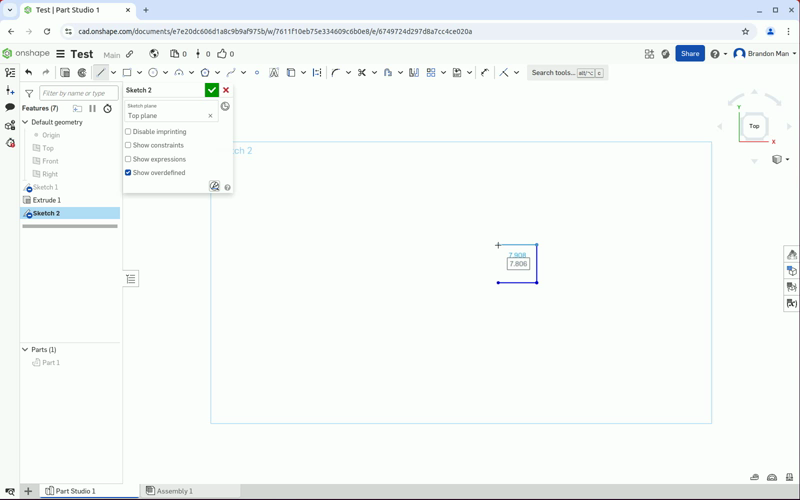
key_up(shift)
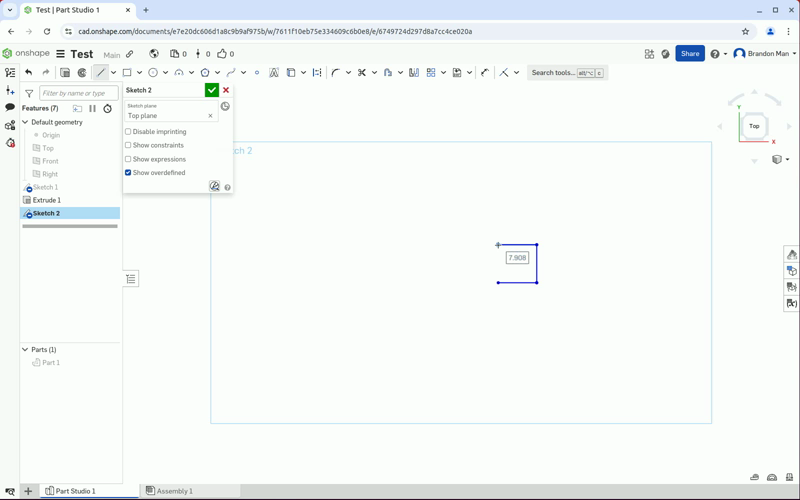
mouse_move(528, 244)
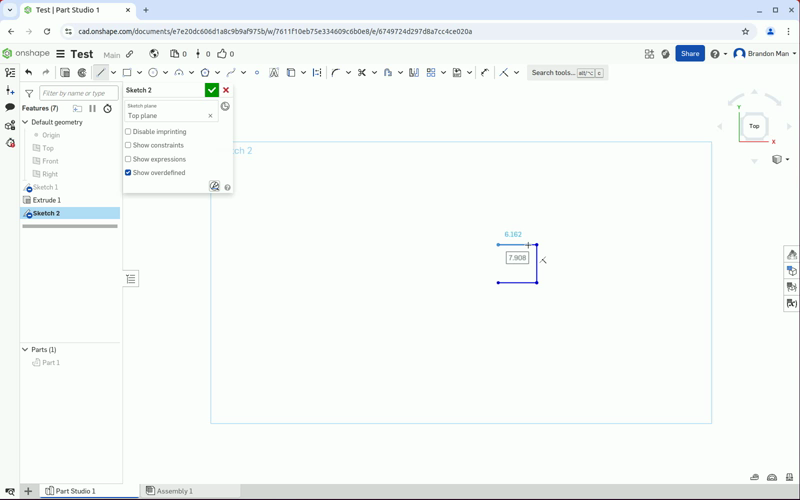
key_down(shift)
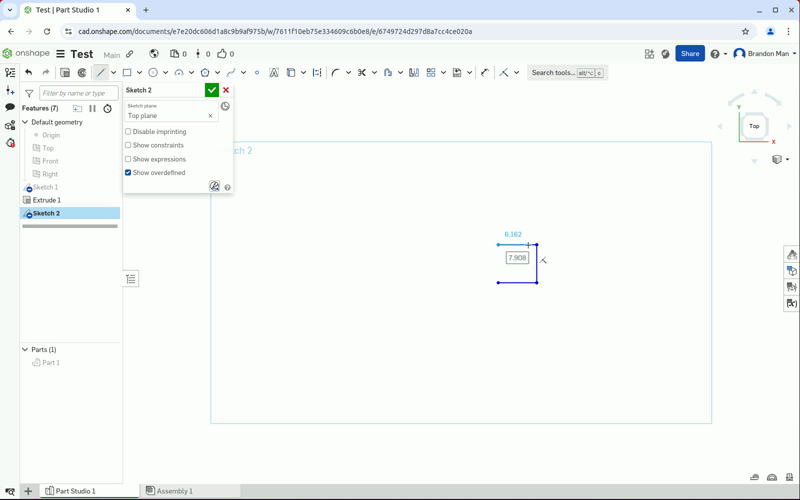
mouse_move(498, 282)
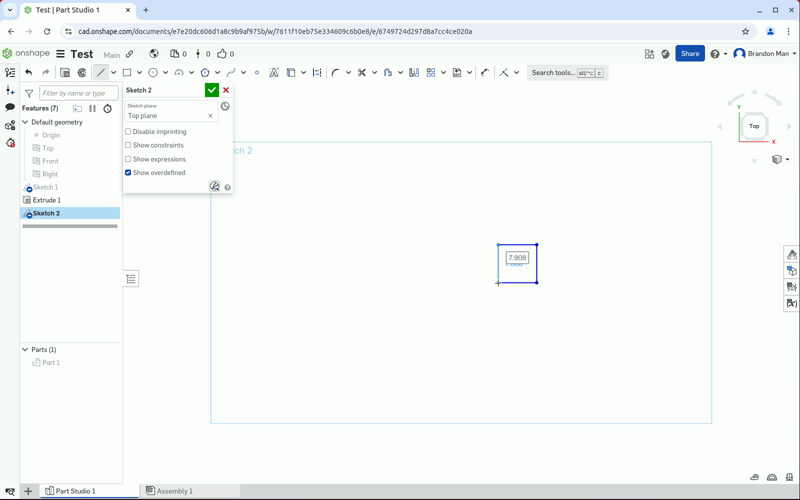
key_up(shift)
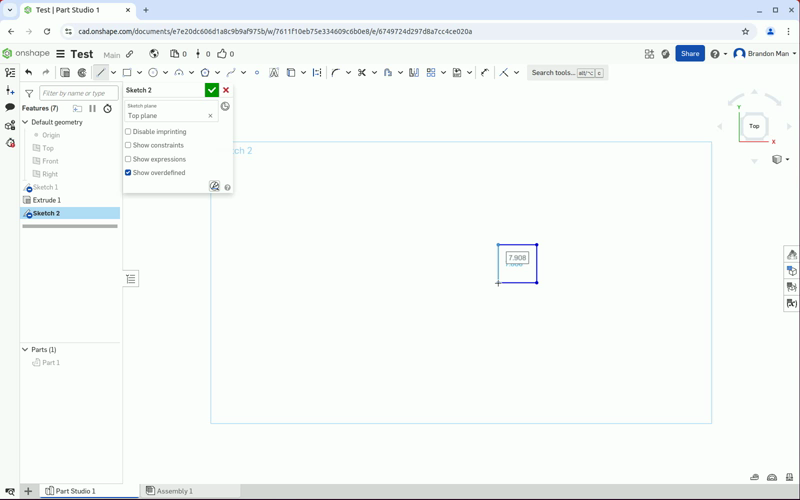
click(498, 282)
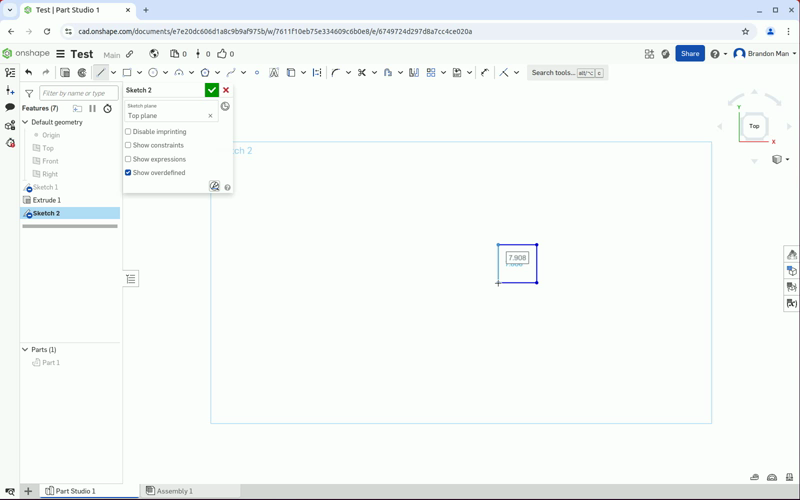
key(esc)
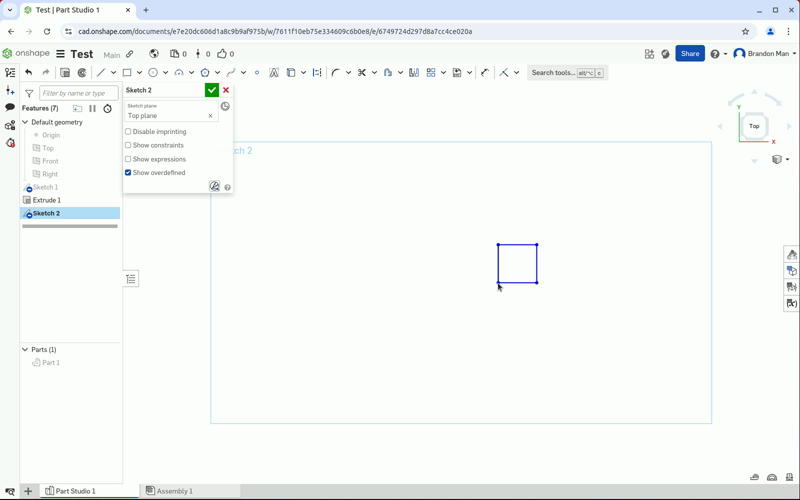
mouse_move(518, 251)
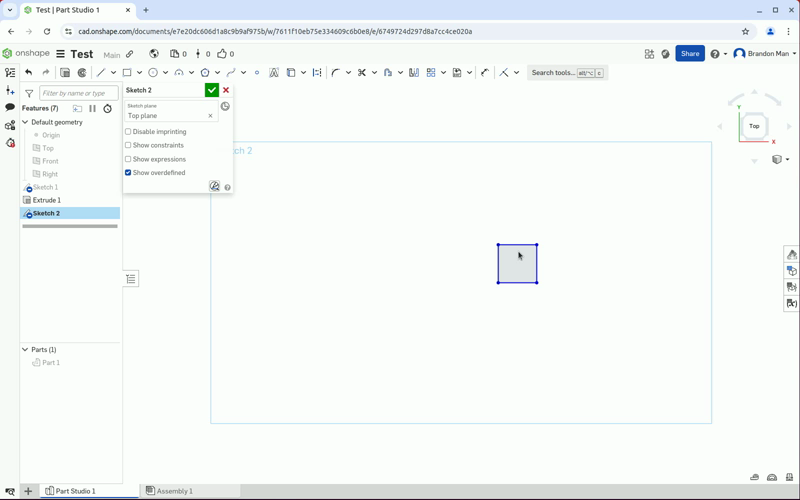
scroll(6)
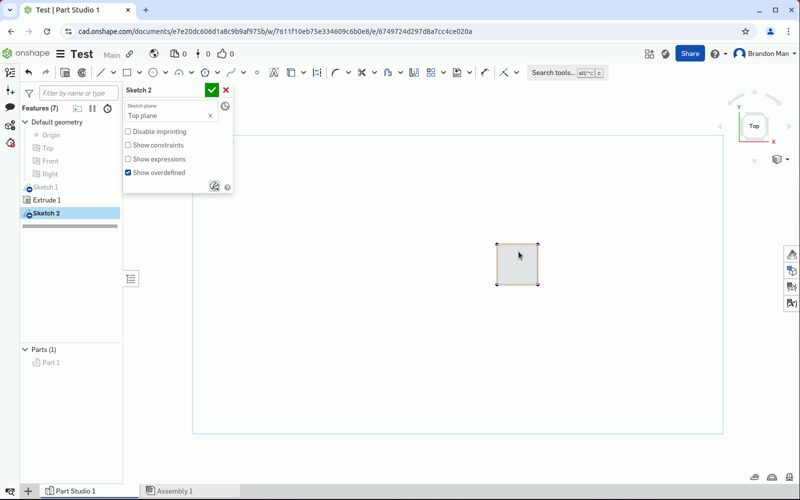
scroll(6)
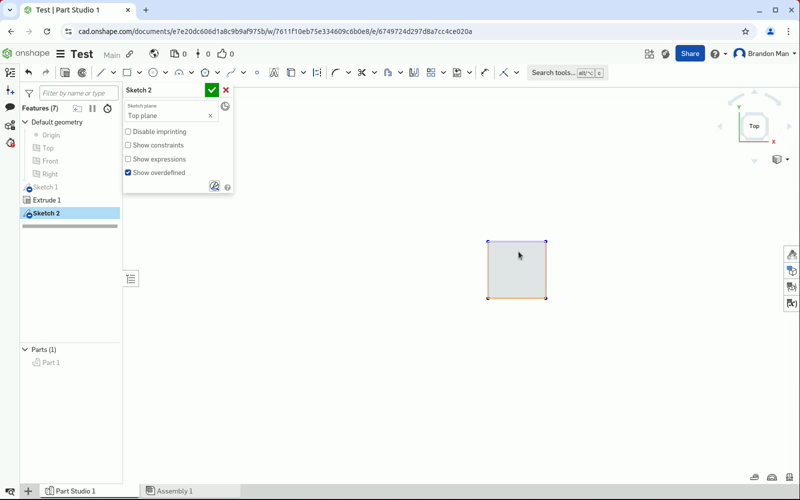
scroll(6)
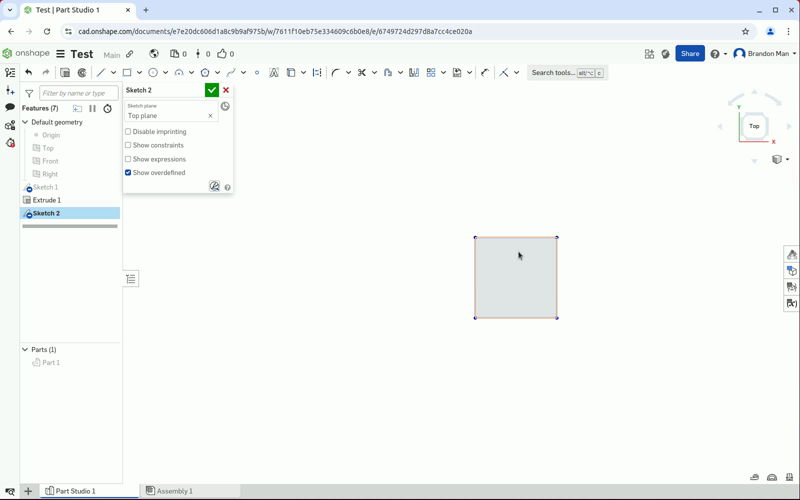
scroll(6)
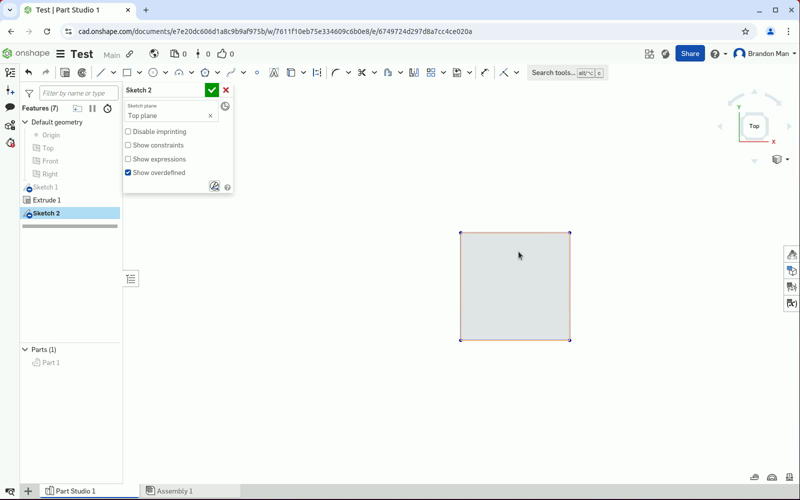
scroll(6)
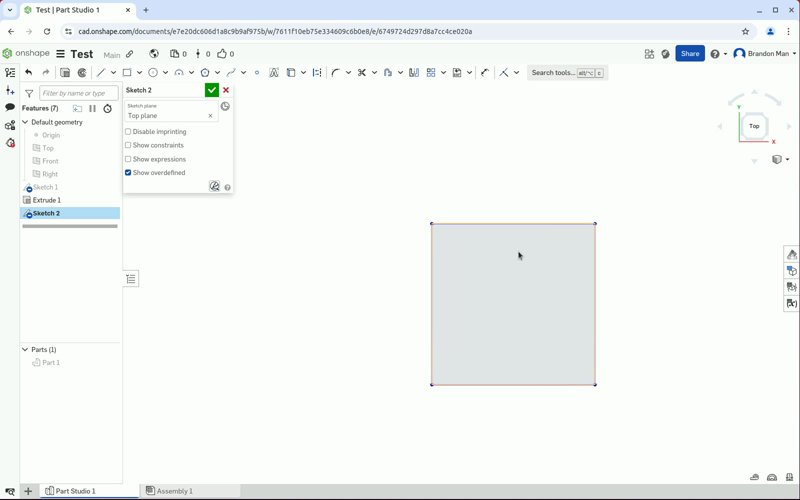
scroll(6)
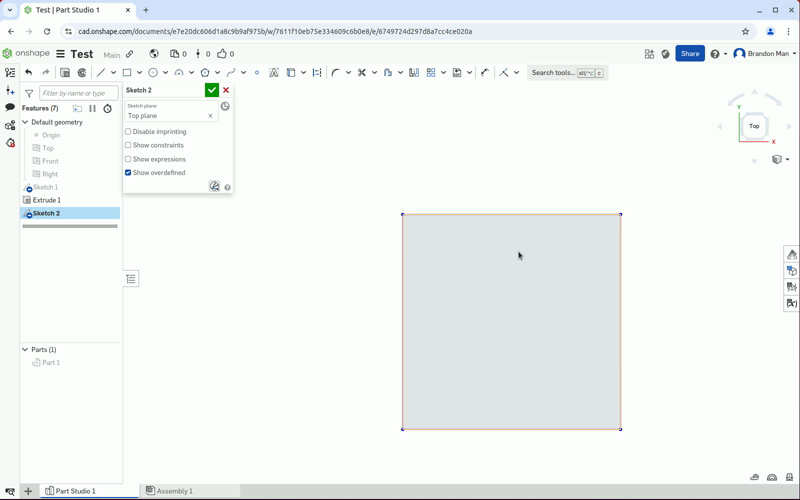
scroll(6)
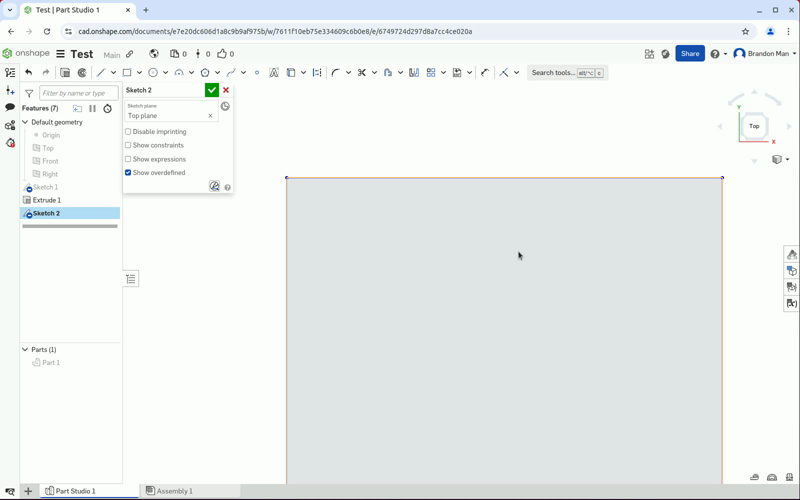
click(518, 251)
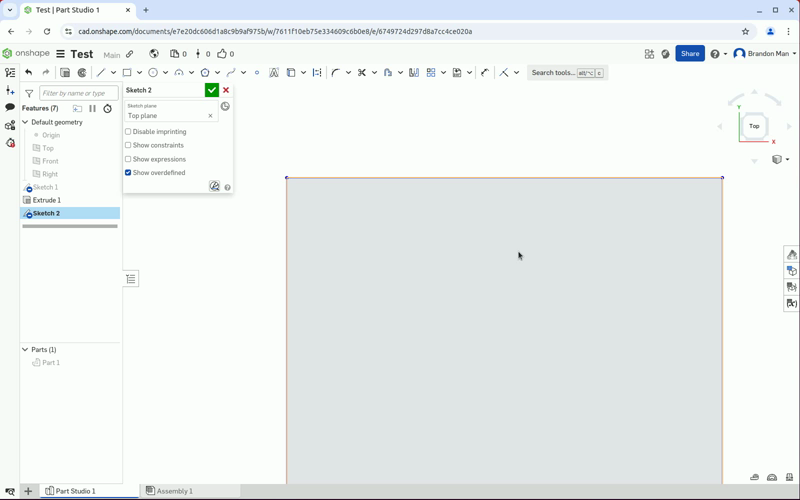
scroll(-6)
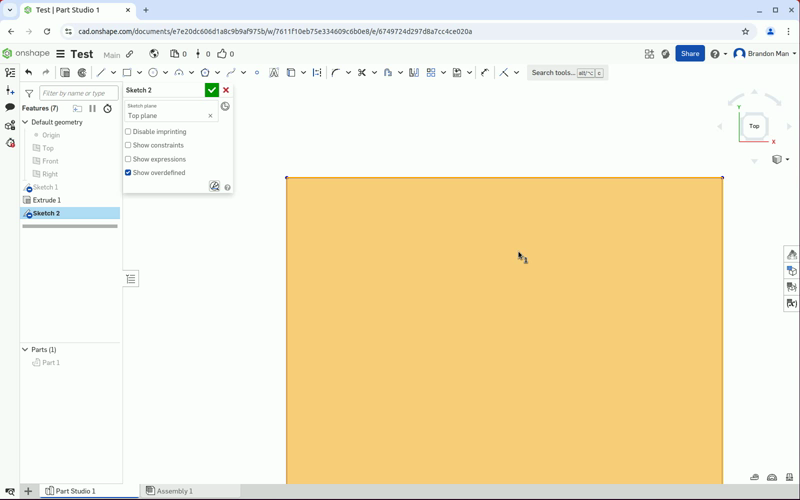
scroll(-6)
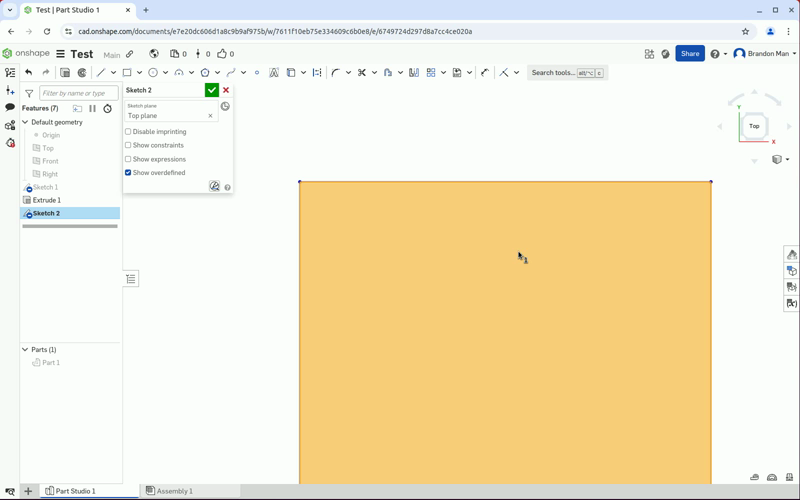
scroll(-6)
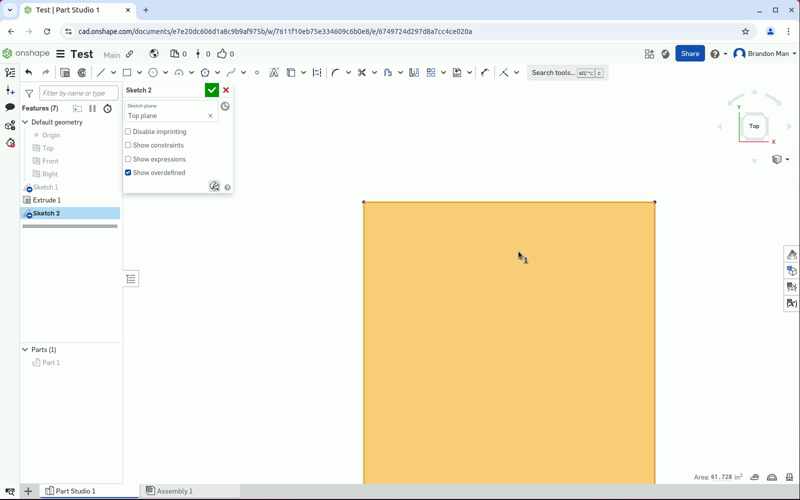
scroll(-6)
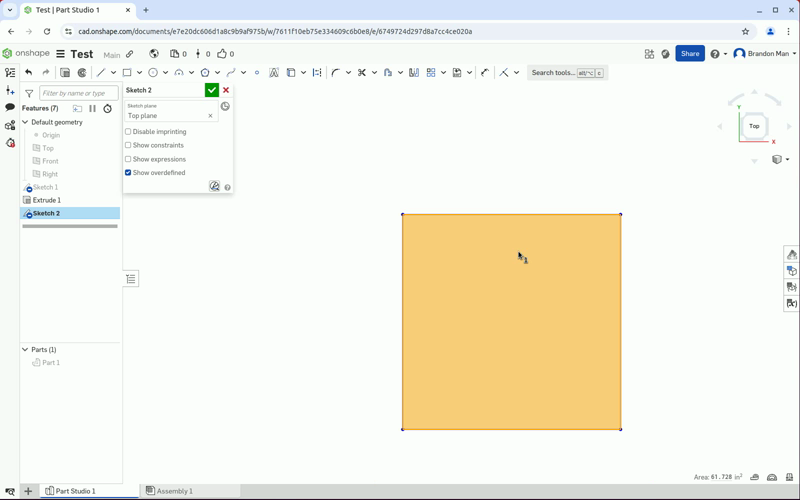
scroll(-6)
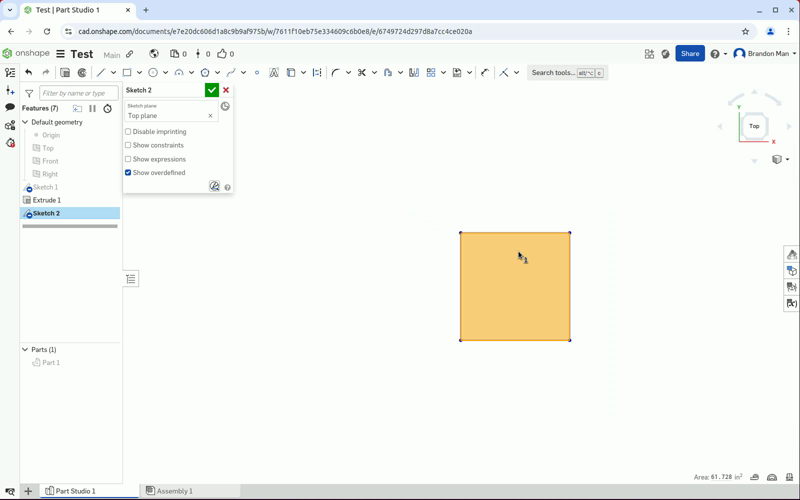
scroll(-6)
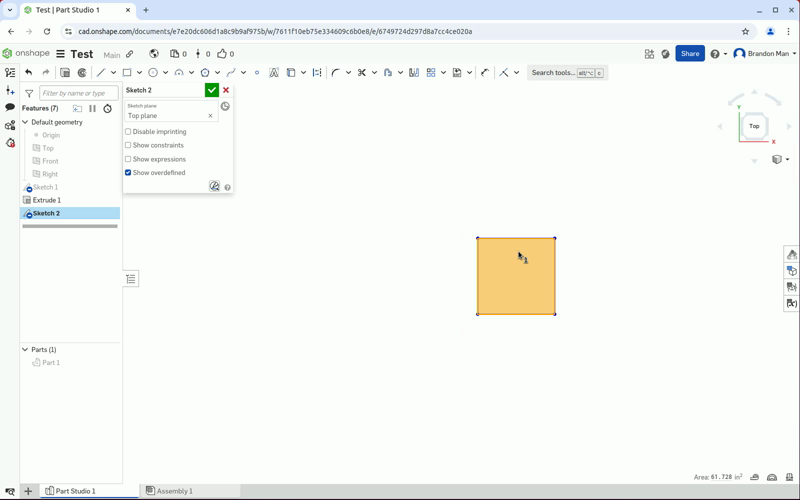
scroll(-6)
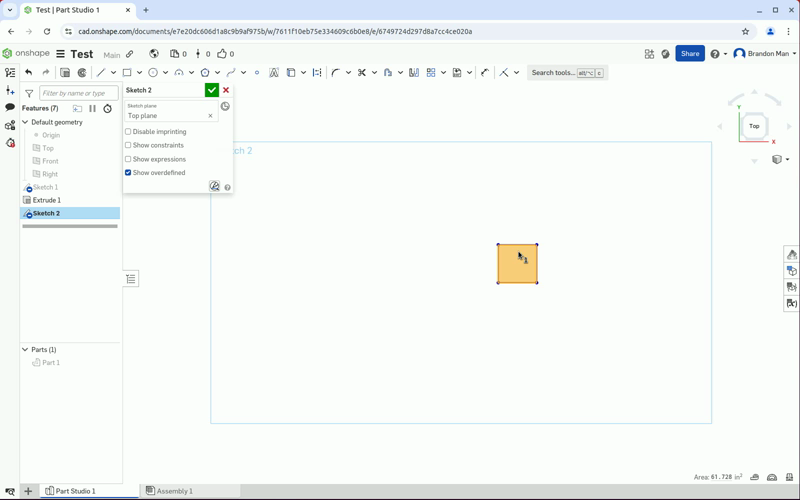
mouse_move(73, 352)
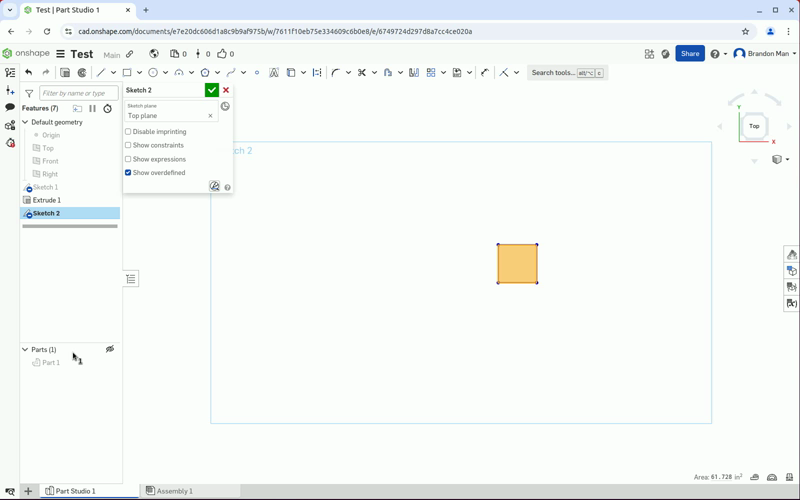
key(shift+y)
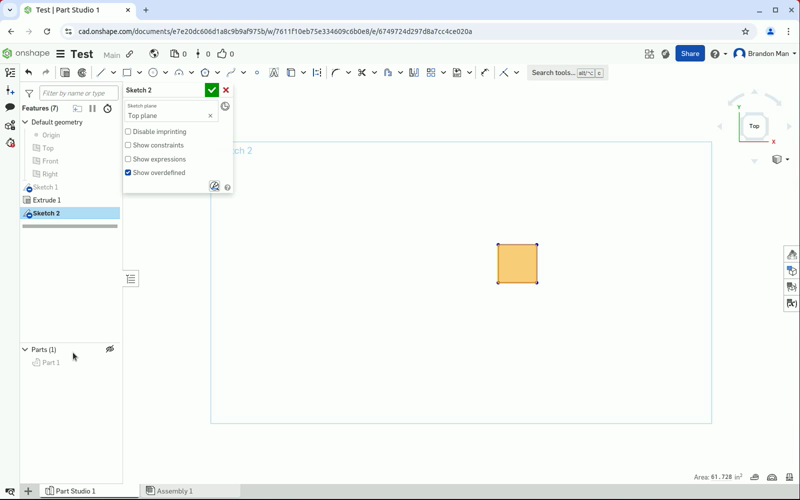
key(shift+e)
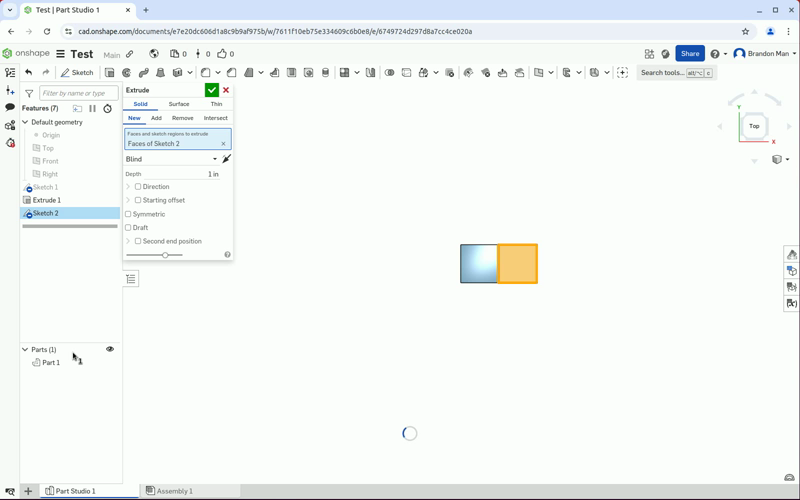
mouse_move(143, 106)
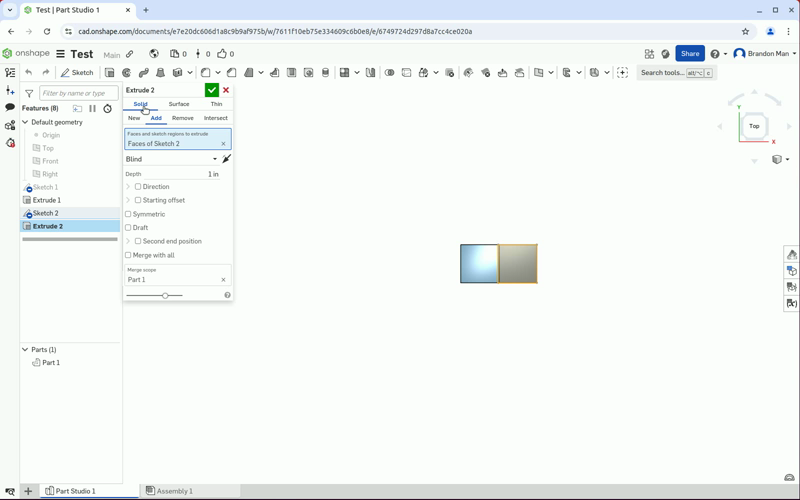
click(143, 106)
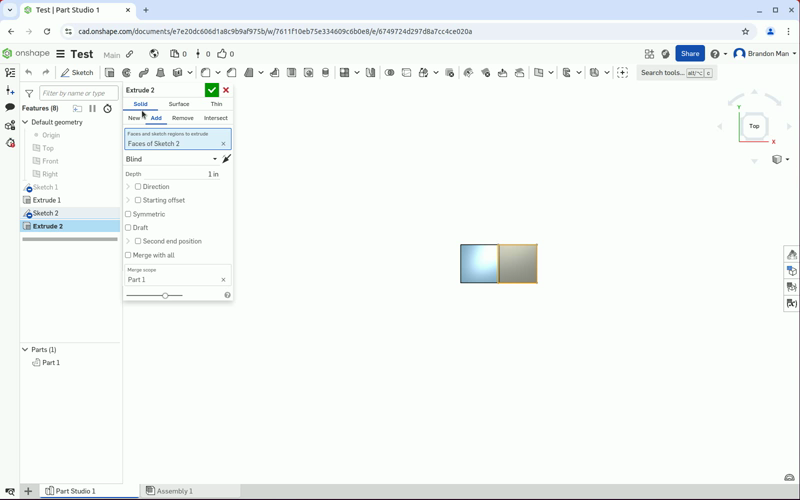
mouse_move(137, 120)
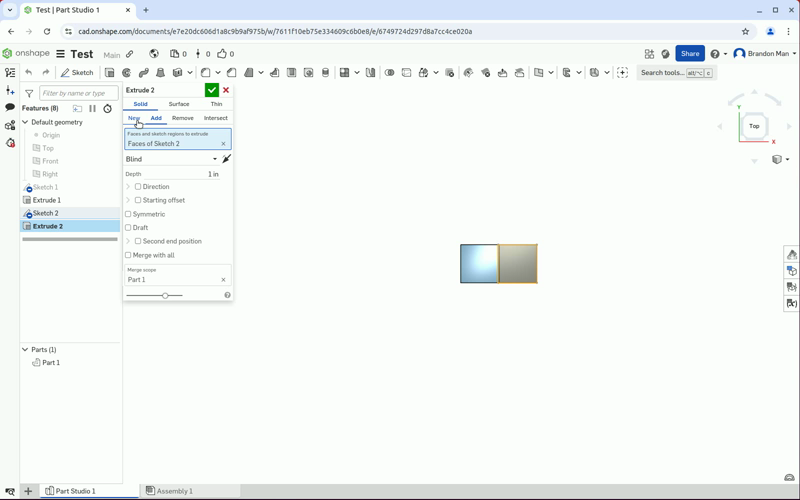
click(137, 120)
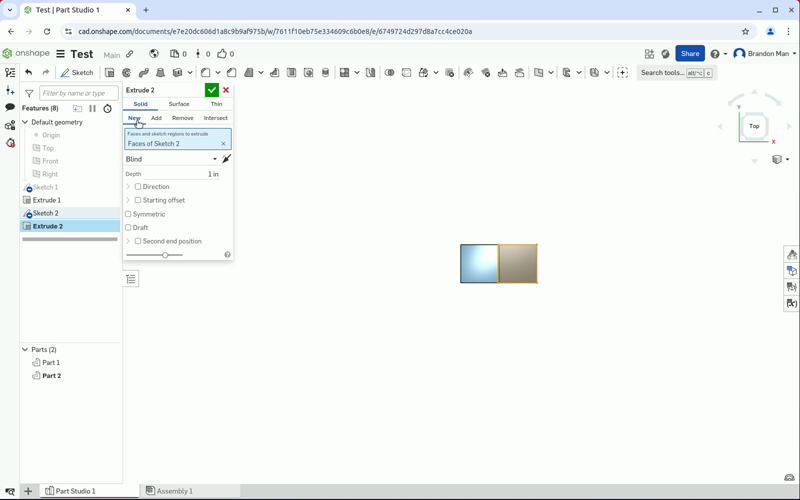
key(tab, 4)
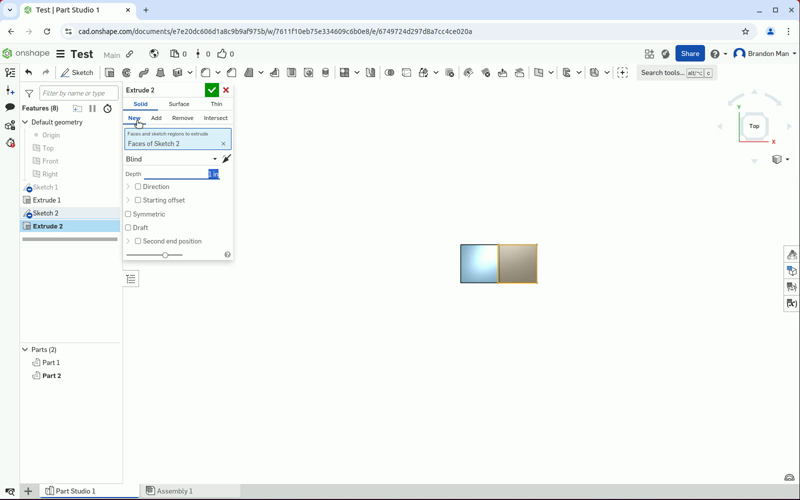
text(7.703)
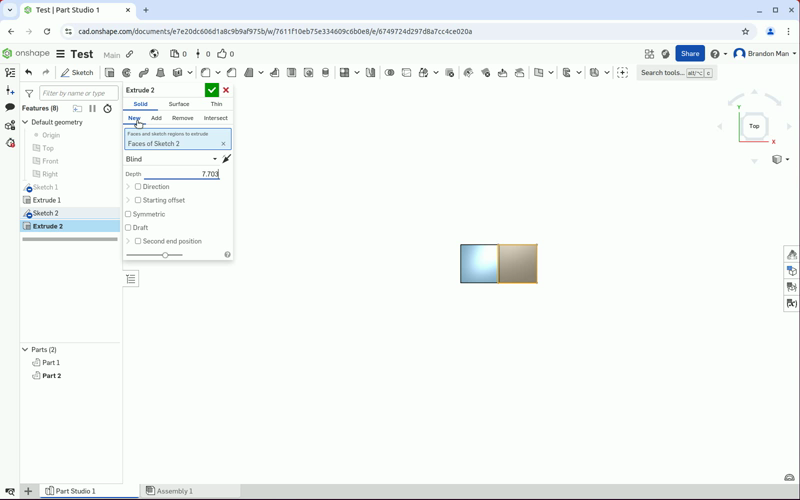
key(enter)
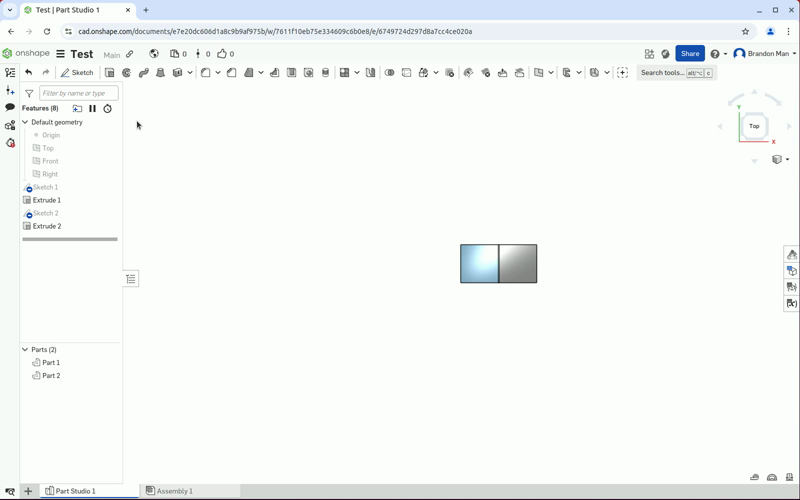
key(shift+h)
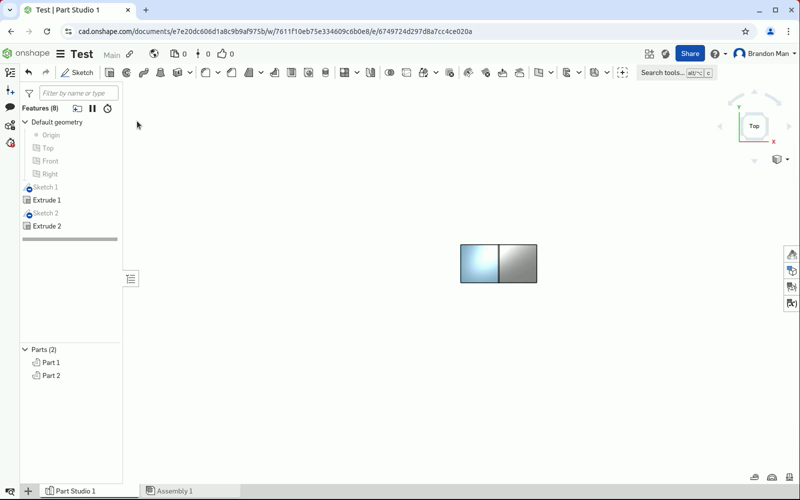
key(shift+h)
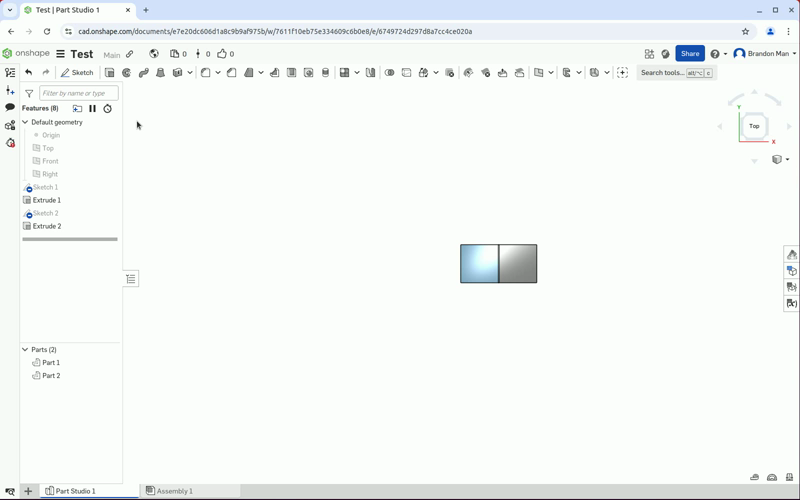
mouse_move(73, 189)
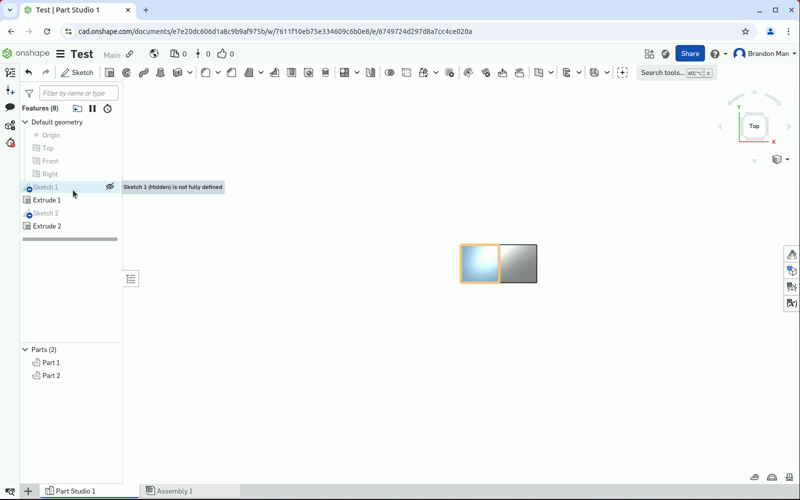
click(73, 189)
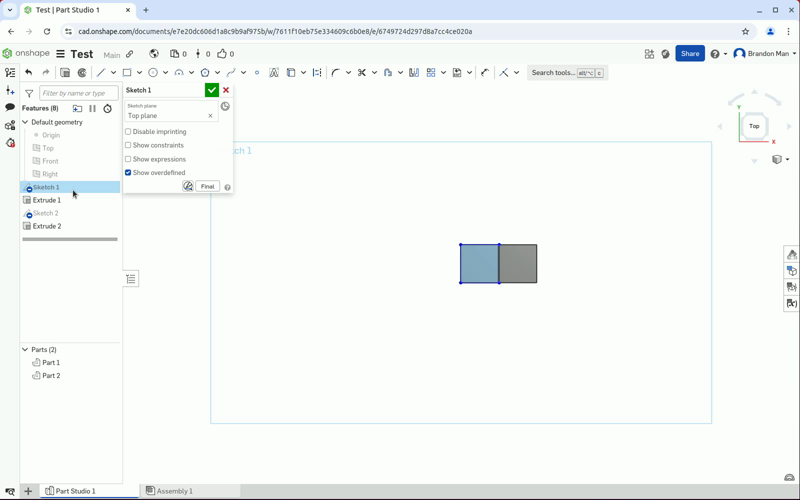
mouse_move(229, 92)
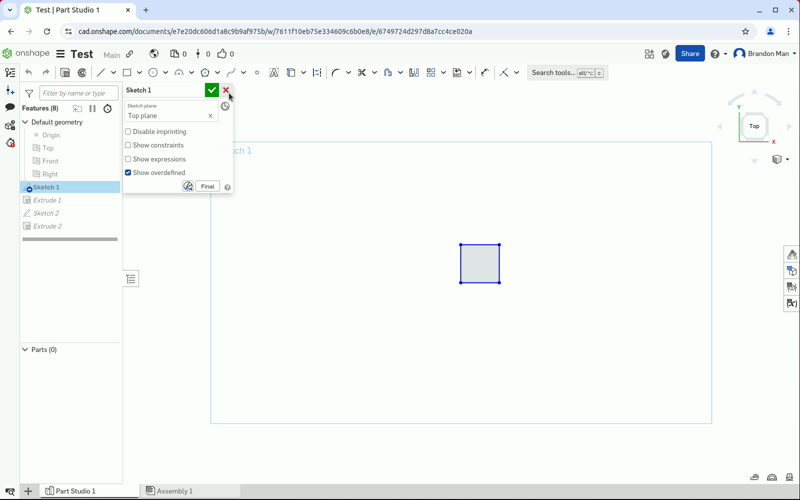
click(229, 92)
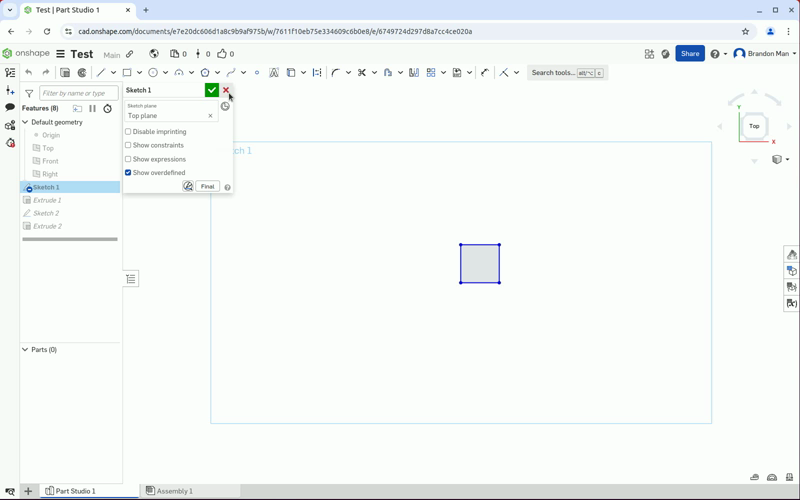
key(shift+s)
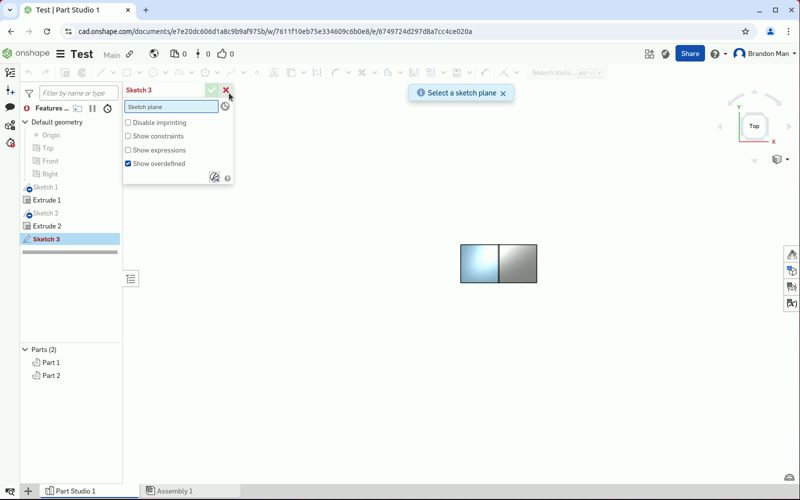
mouse_move(73, 150)
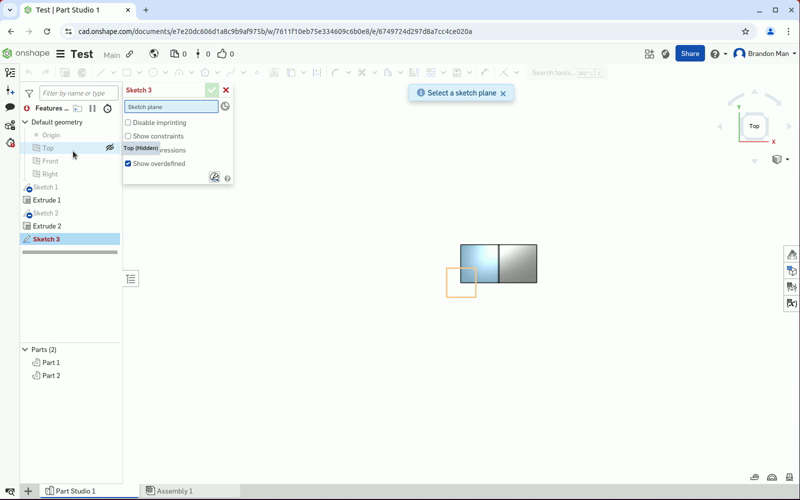
click(73, 150)
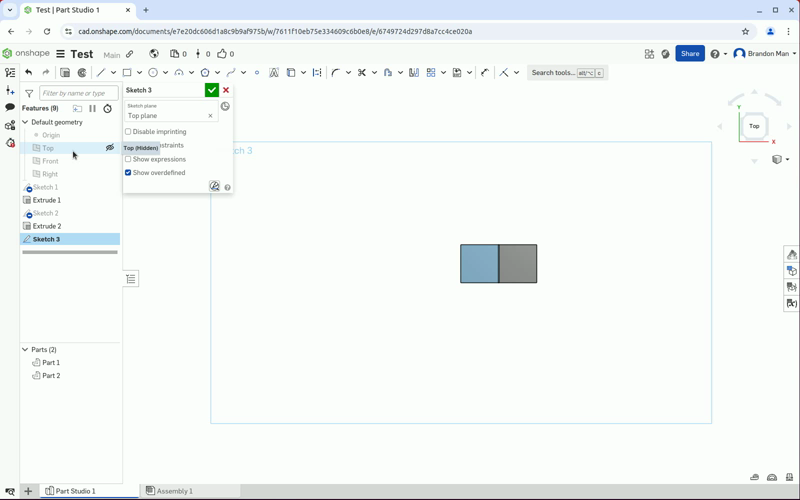
mouse_move(73, 352)
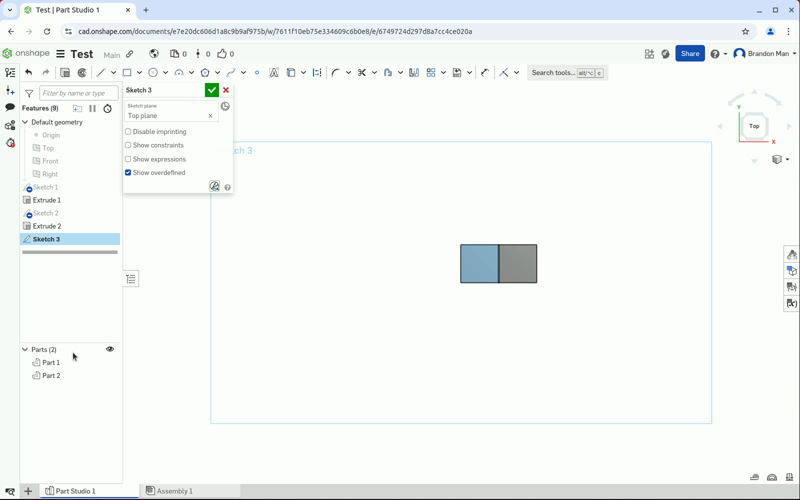
key(y)
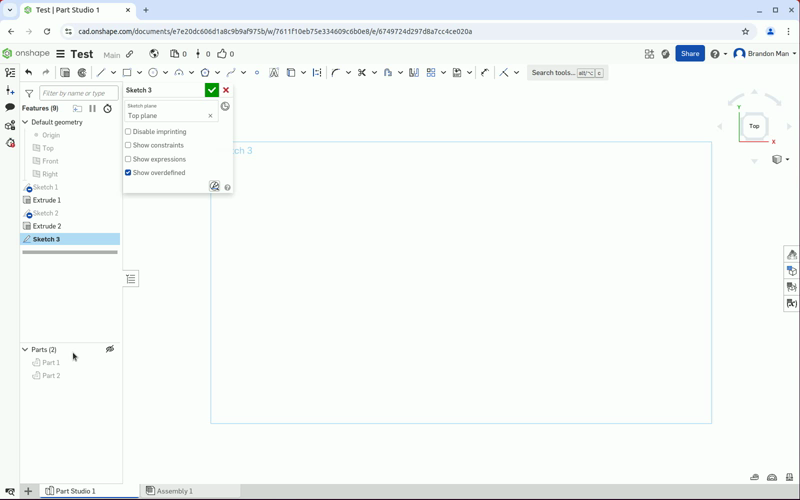
key(l)
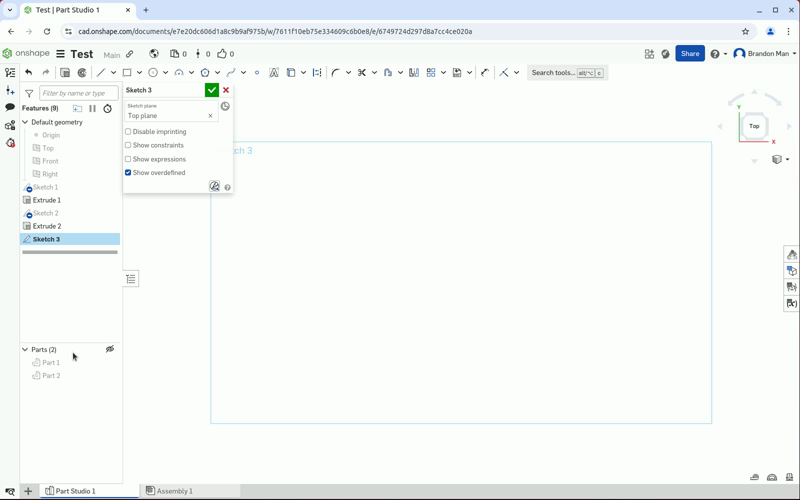
key_down(shift)
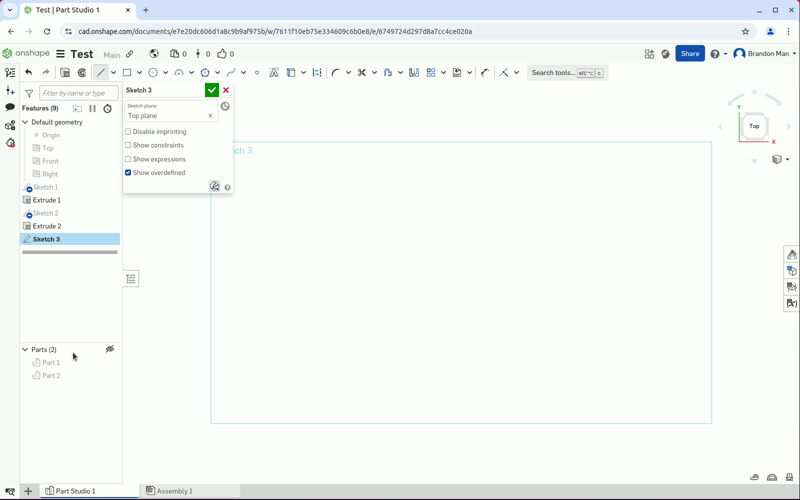
mouse_move(535, 282)
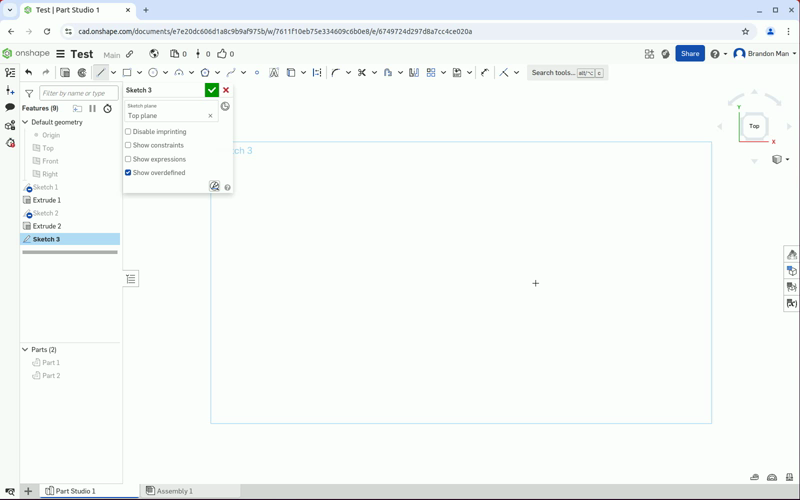
click(535, 282)
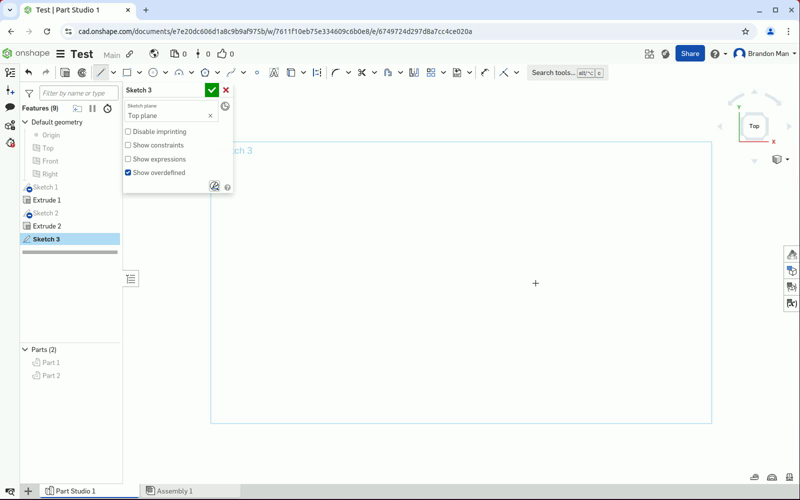
key_up(shift)
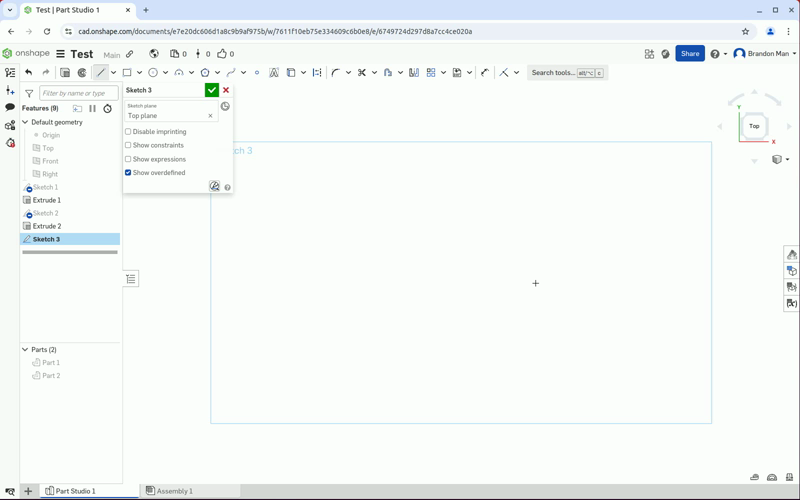
key_down(shift)
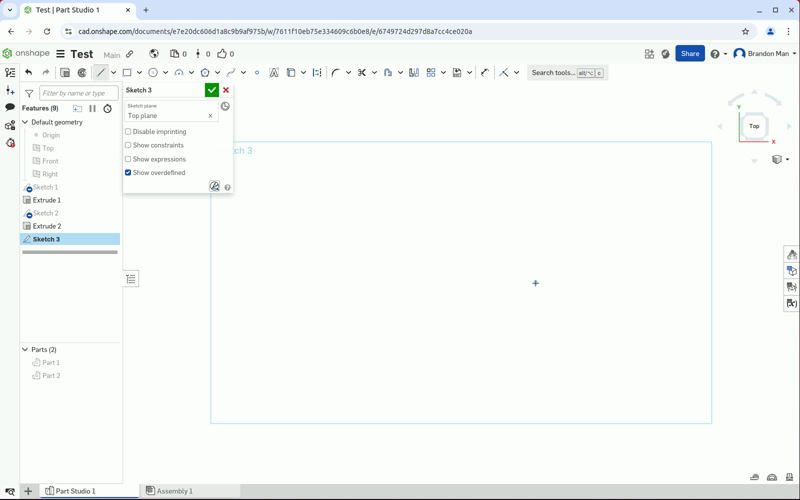
mouse_move(565, 282)
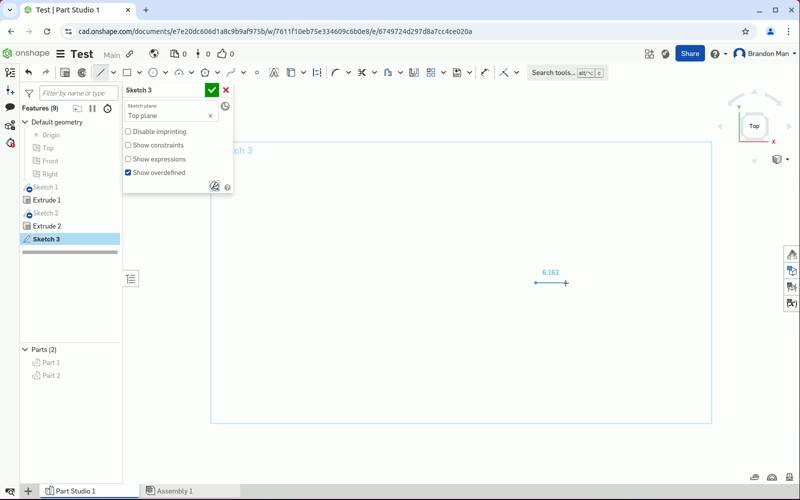
mouse_move(574, 282)
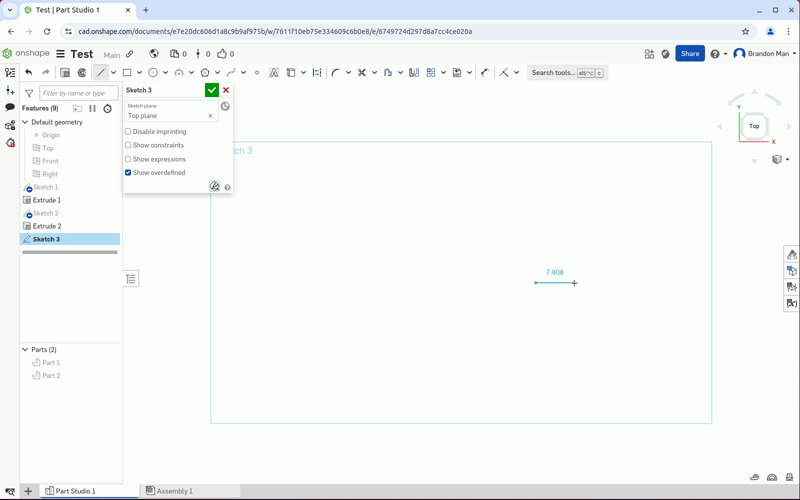
click(574, 282)
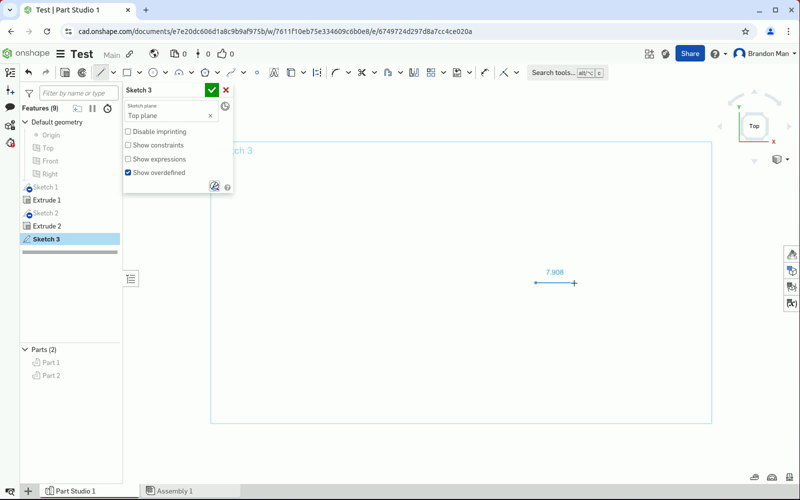
key_up(shift)
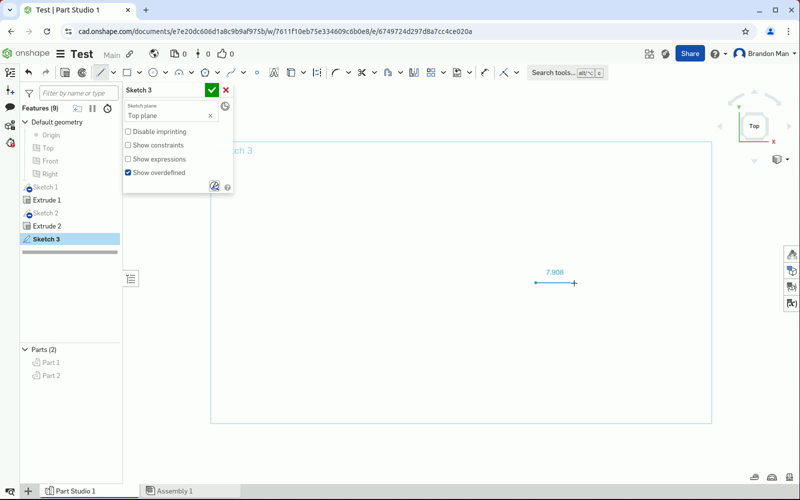
key_down(shift)
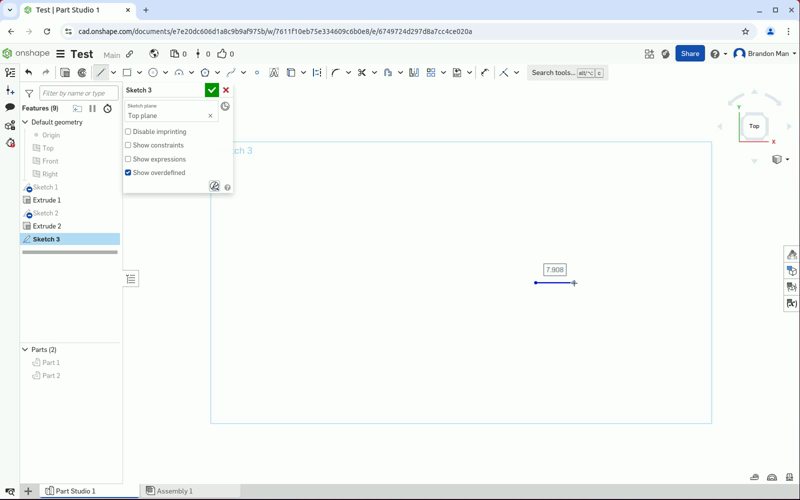
mouse_move(589, 282)
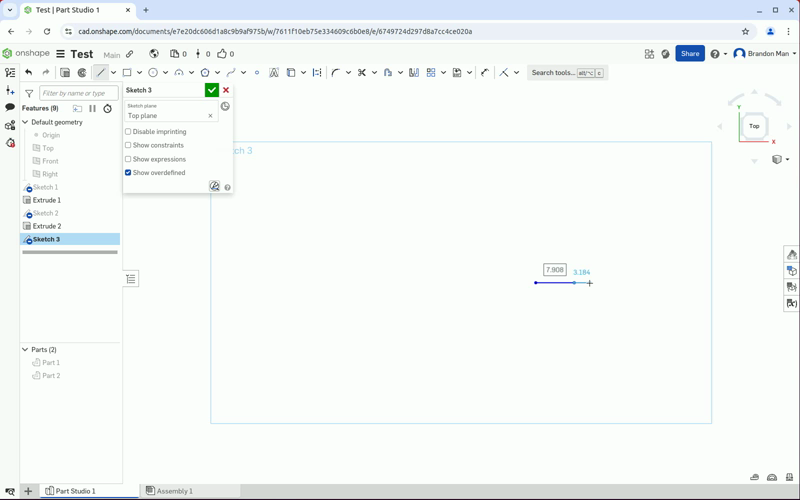
mouse_move(574, 244)
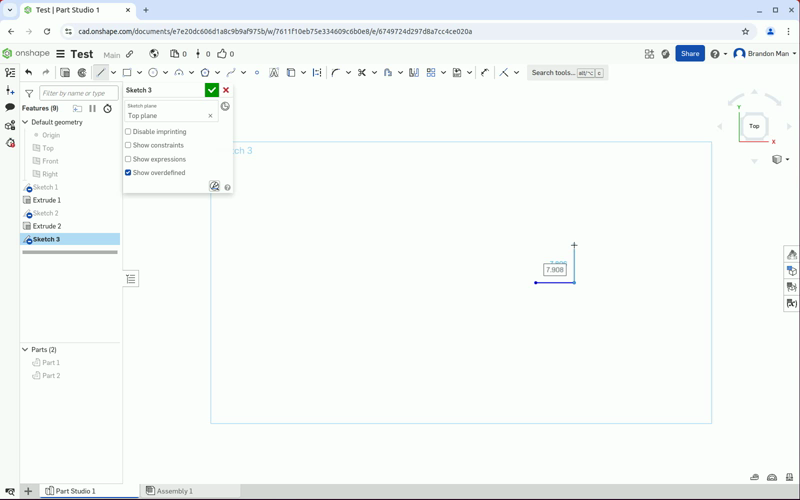
click(574, 244)
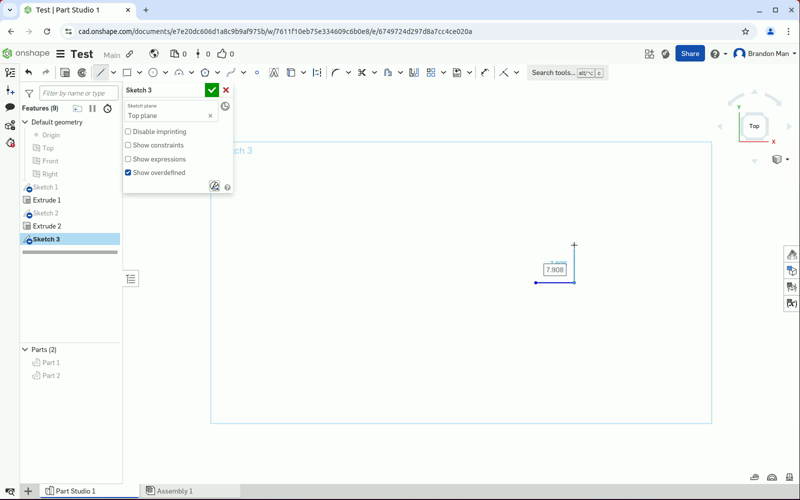
key_up(shift)
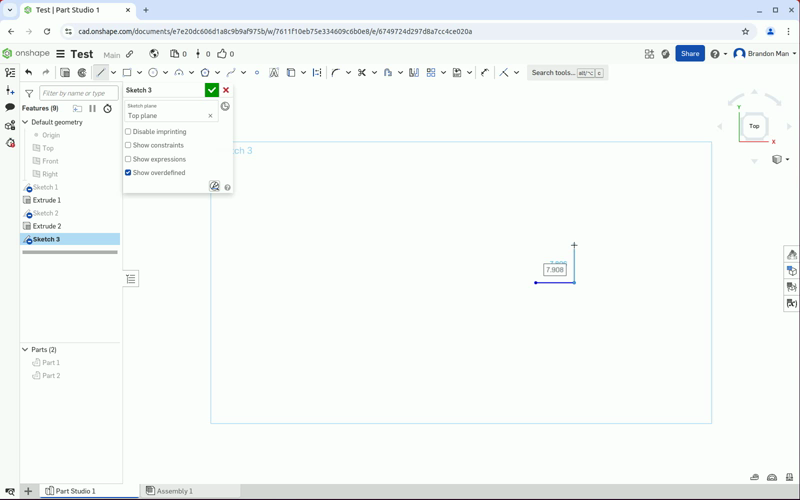
key_down(shift)
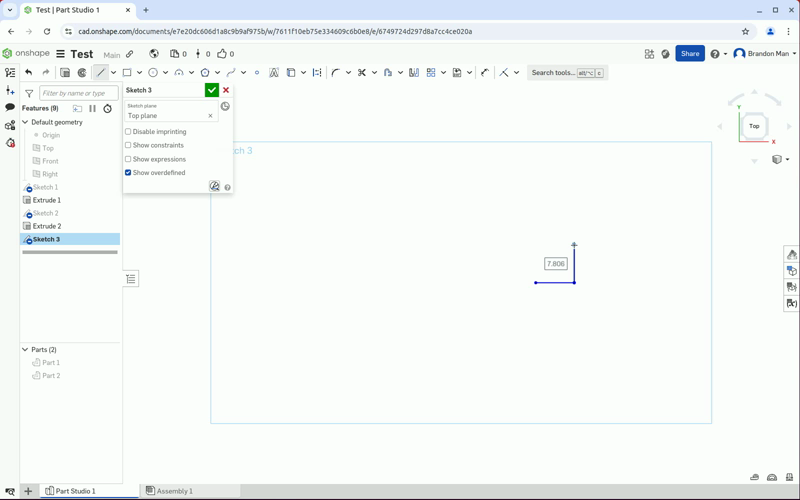
mouse_move(589, 244)
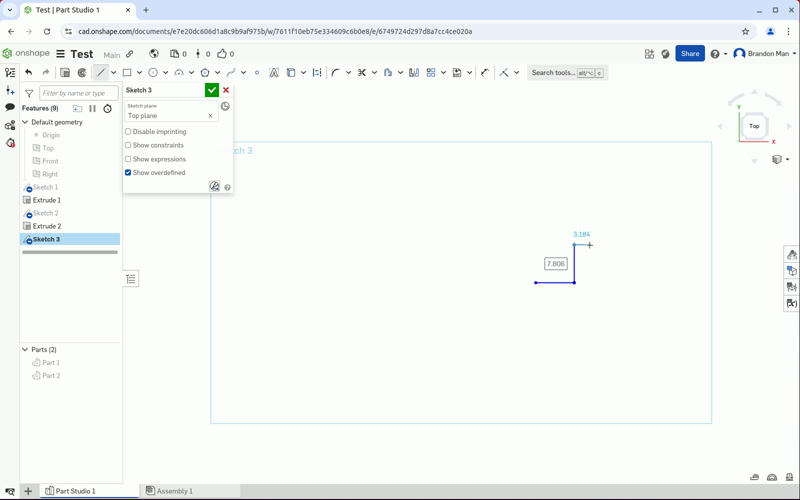
mouse_move(535, 244)
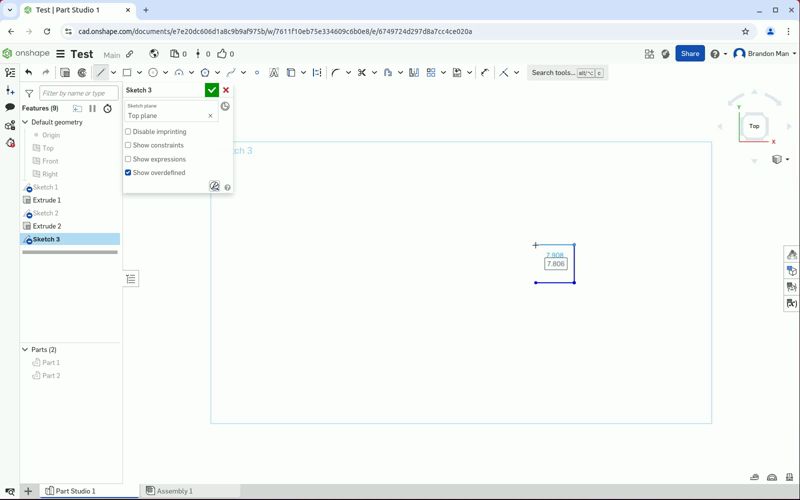
click(535, 244)
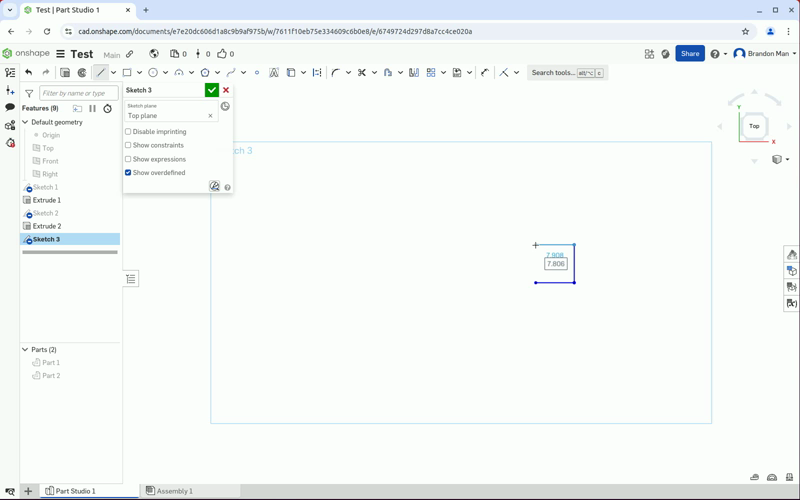
key_up(shift)
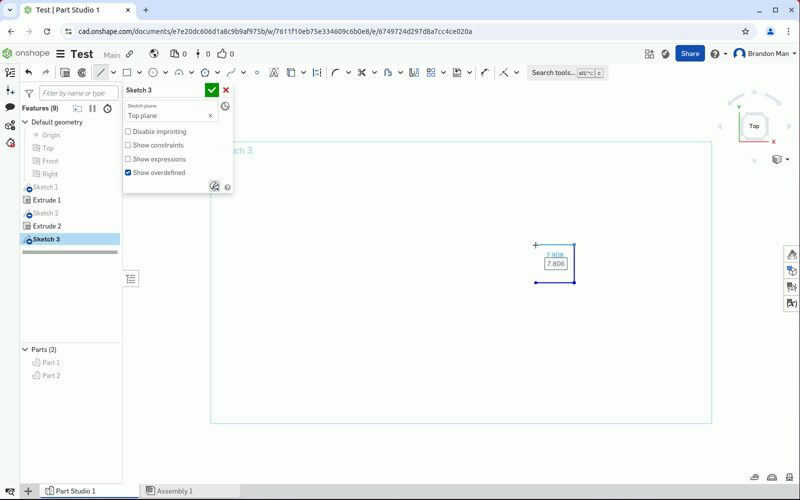
mouse_move(565, 244)
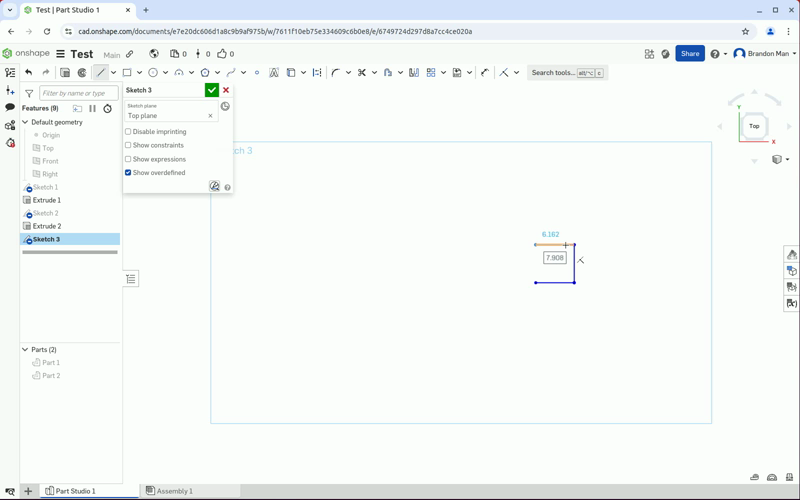
key_down(shift)
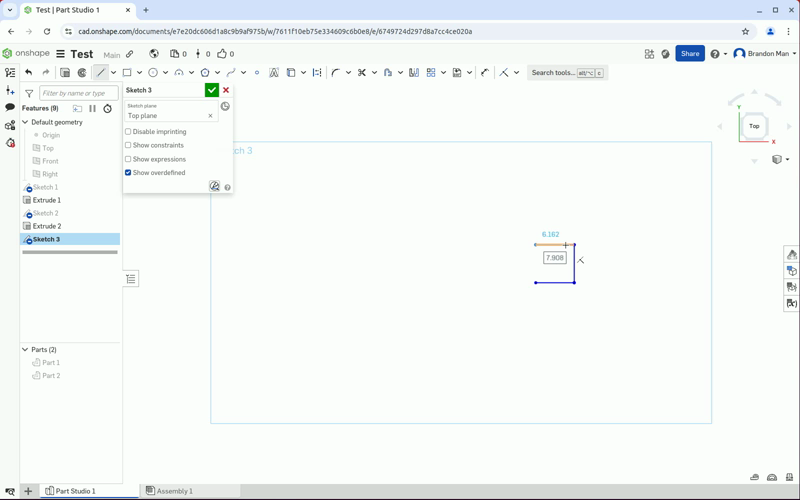
mouse_move(535, 282)
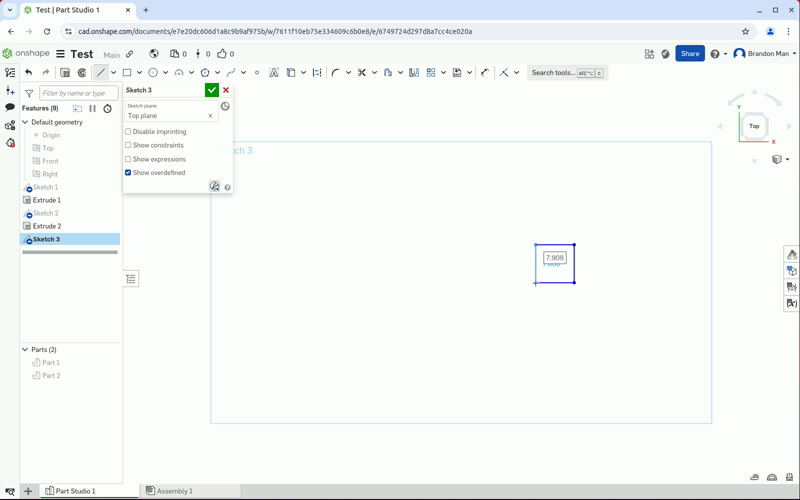
key_up(shift)
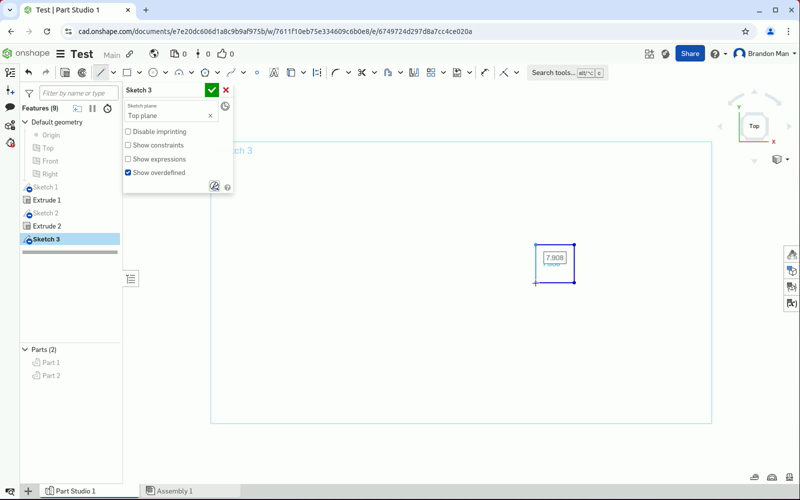
click(535, 282)
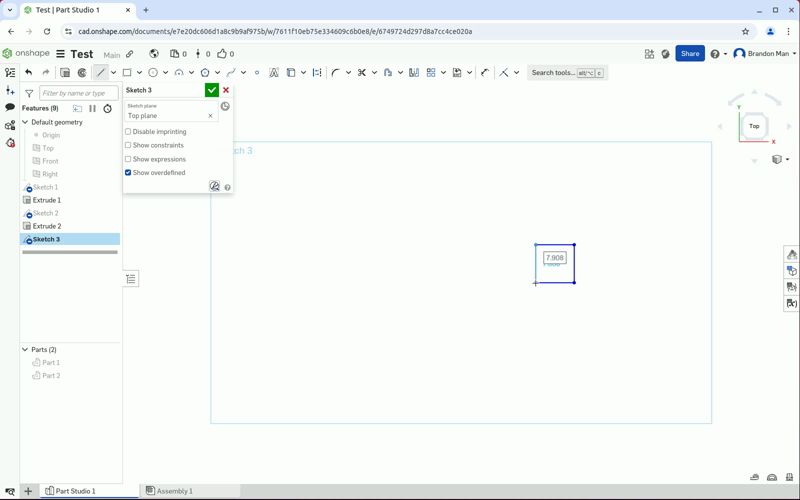
key(esc)
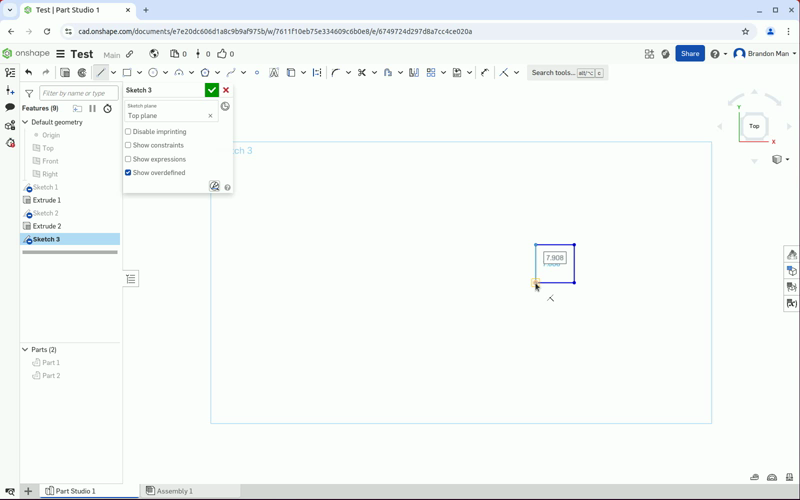
mouse_move(562, 277)
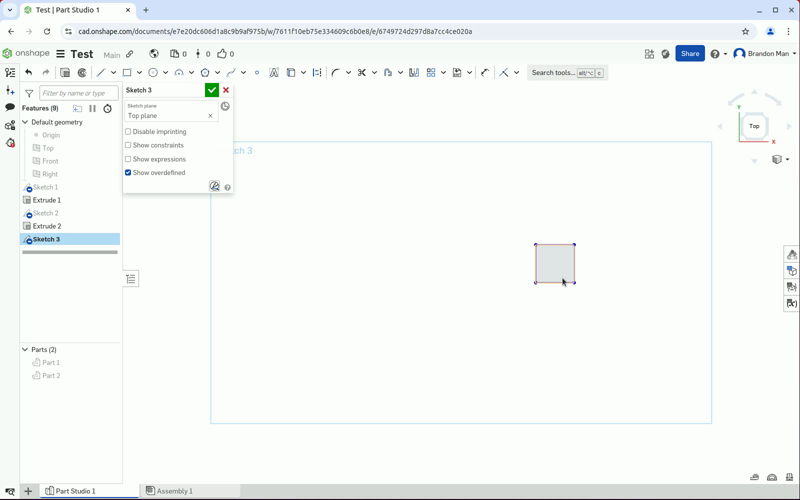
scroll(6)
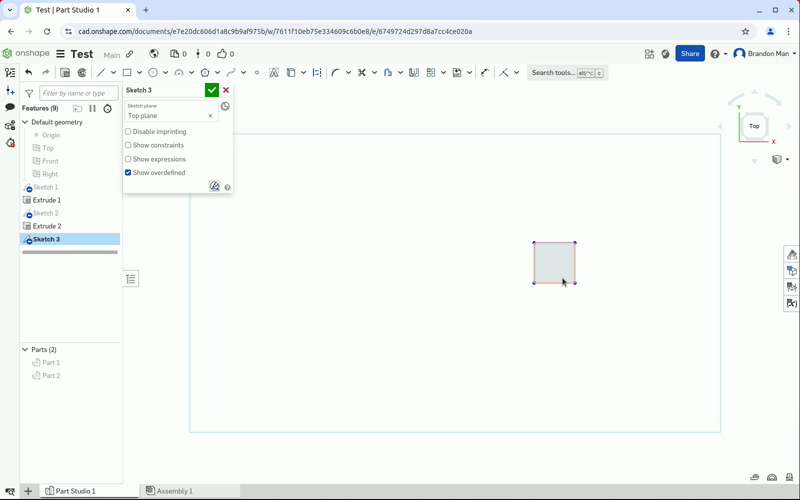
scroll(6)
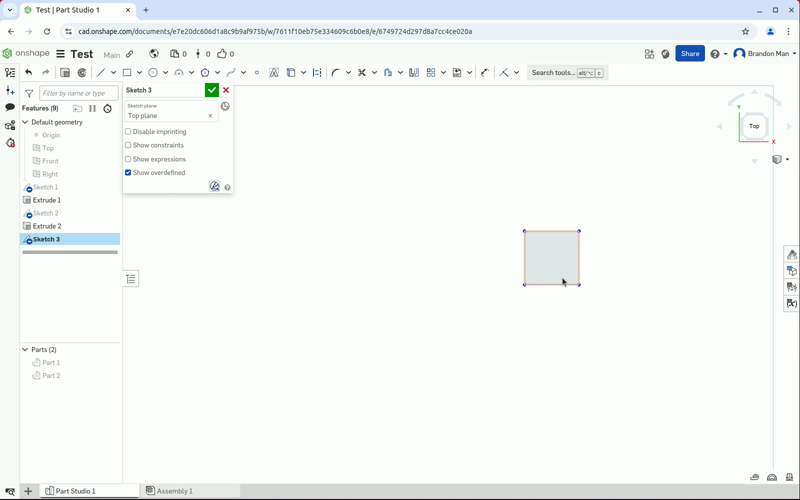
scroll(6)
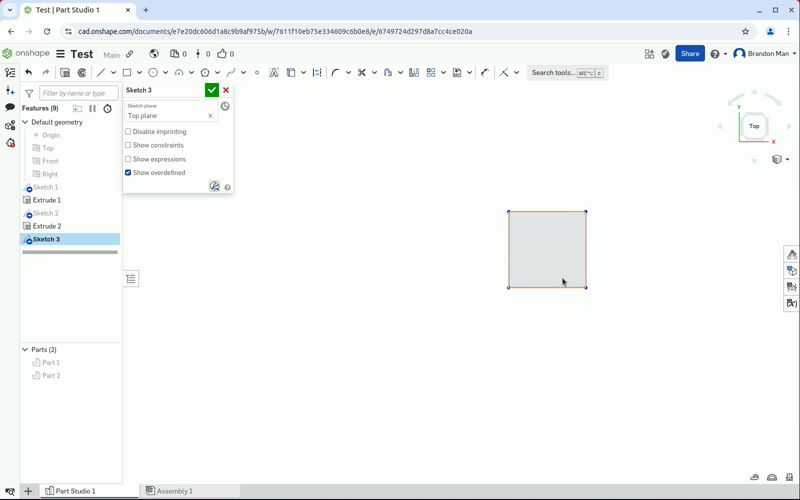
scroll(6)
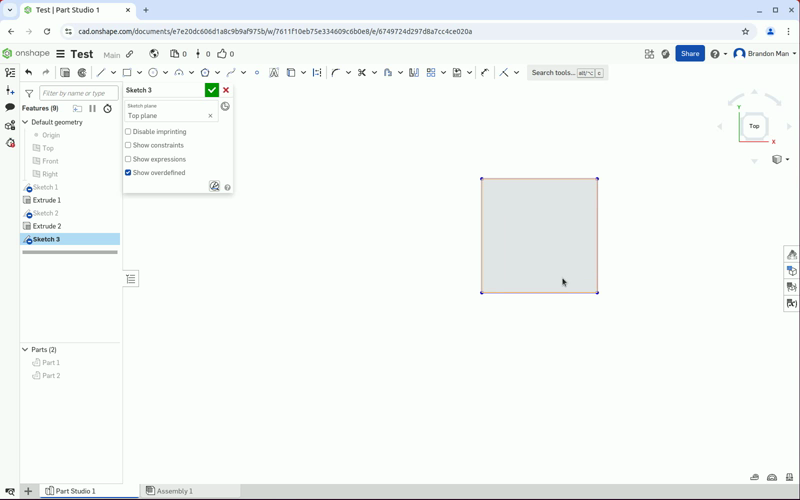
scroll(6)
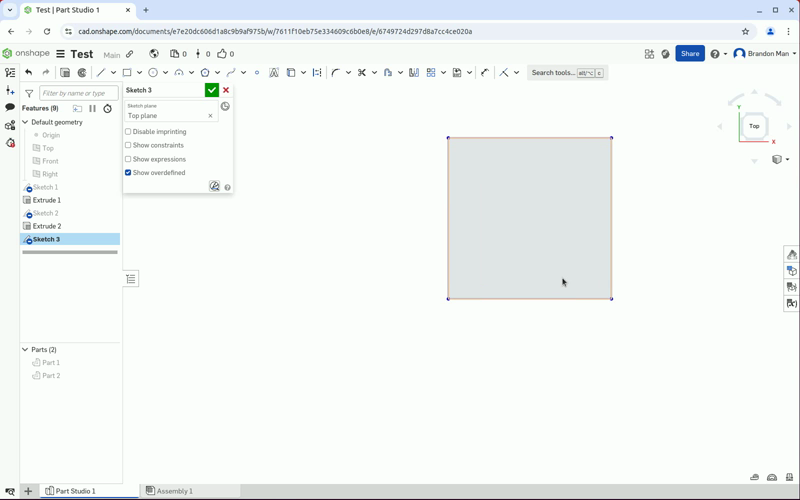
scroll(6)
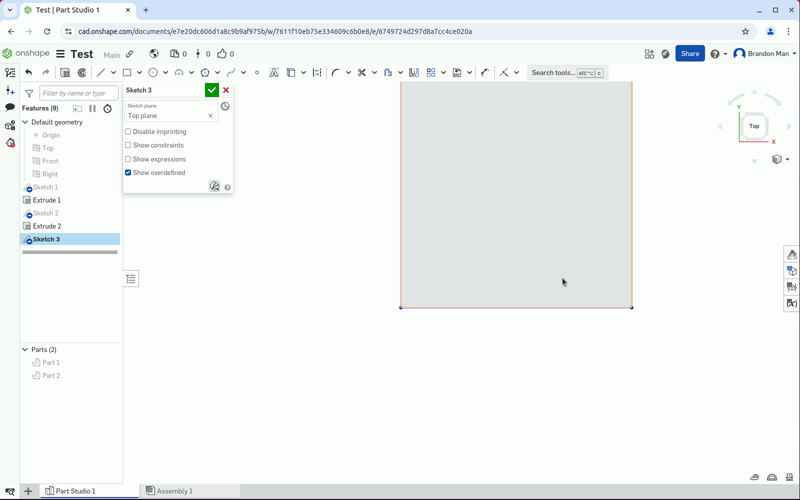
scroll(6)
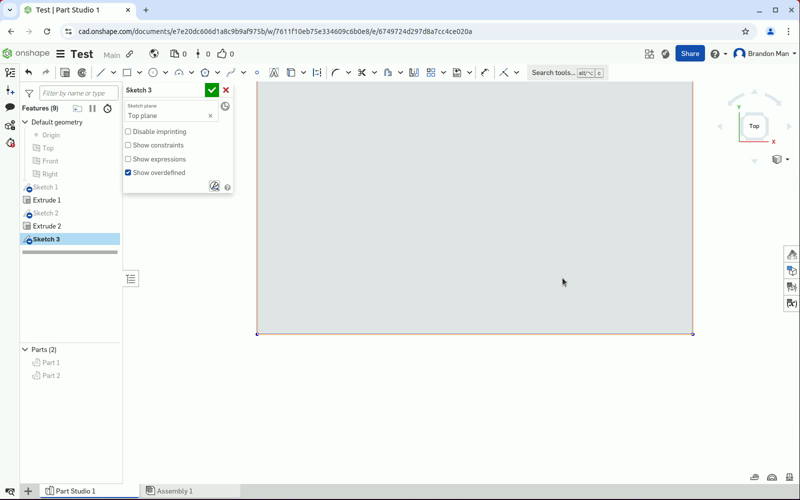
click(562, 277)
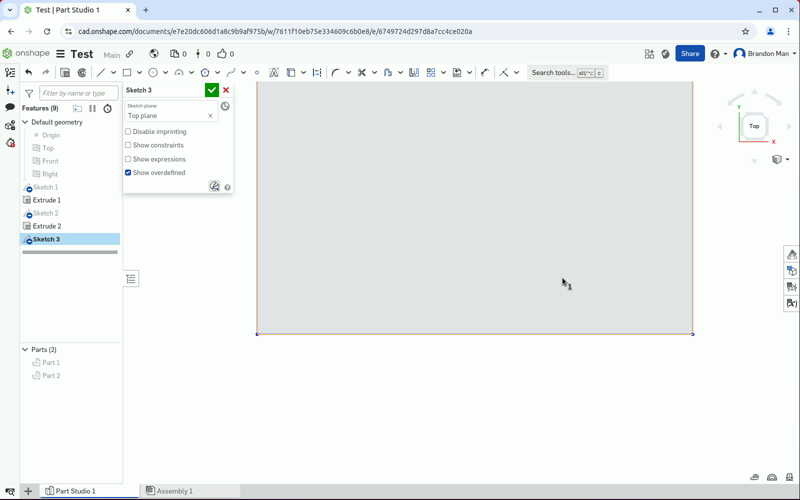
scroll(-6)
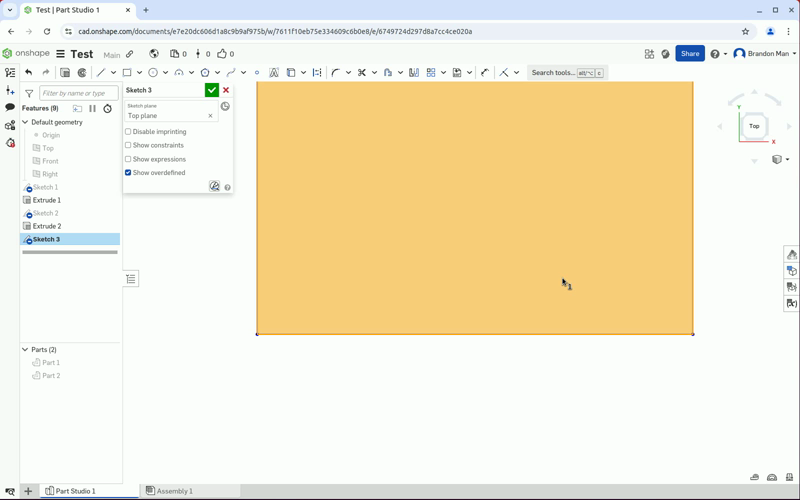
scroll(-6)
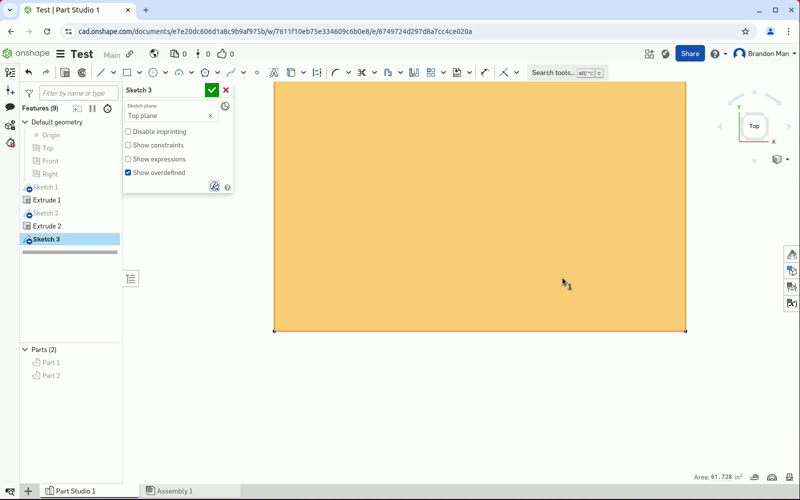
scroll(-6)
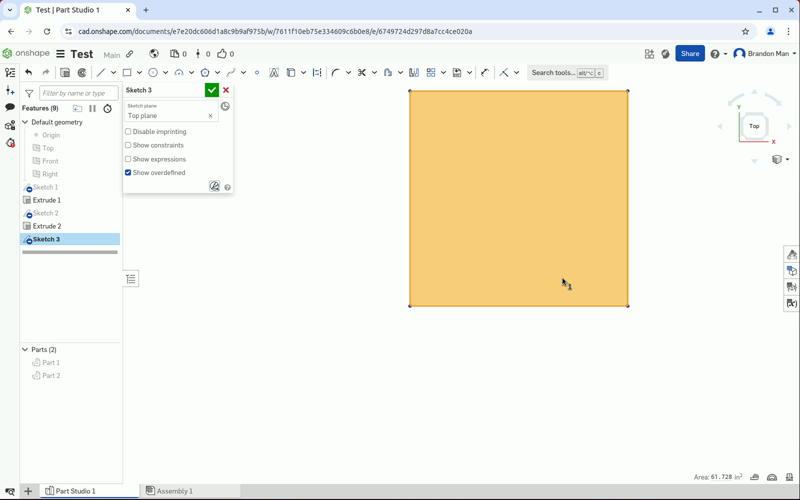
scroll(-6)
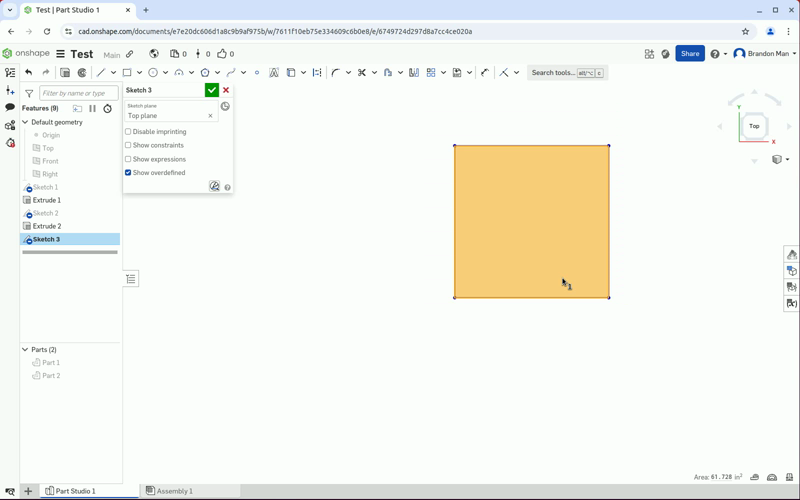
scroll(-6)
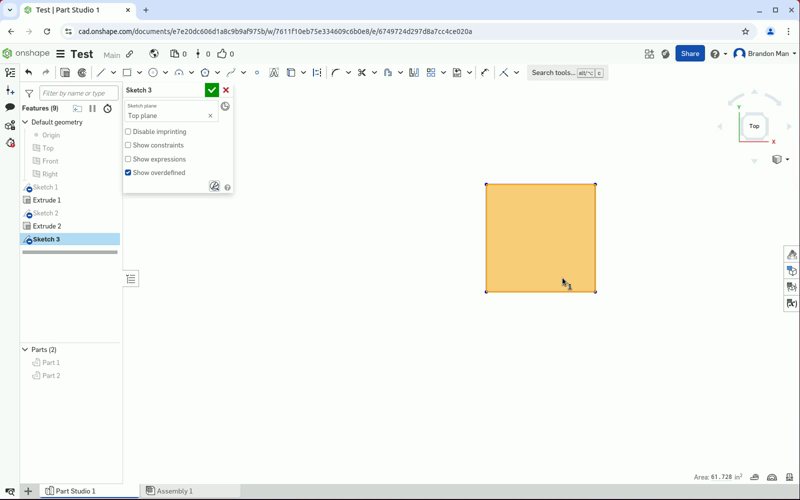
scroll(-6)
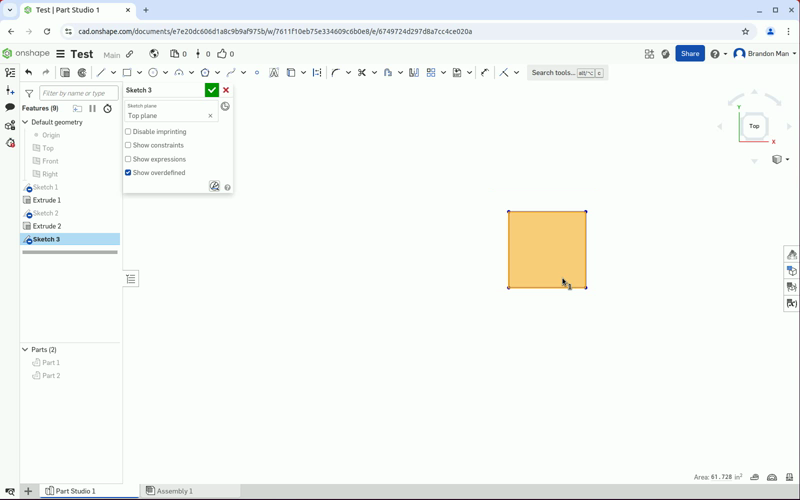
scroll(-6)
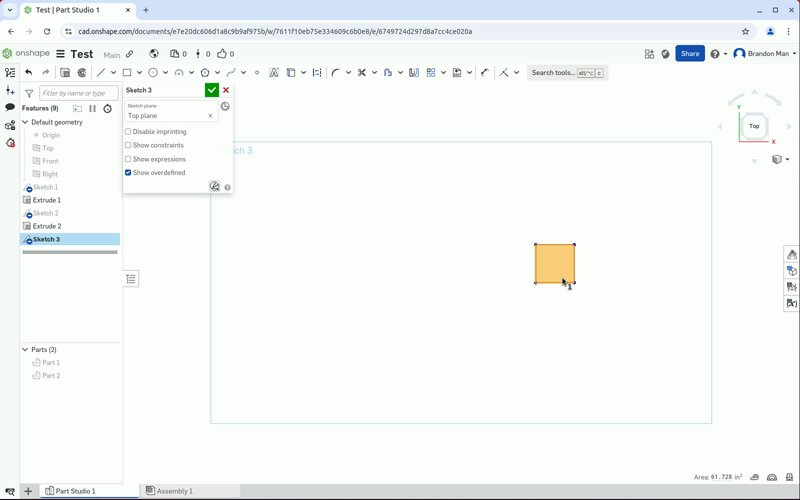
mouse_move(73, 352)
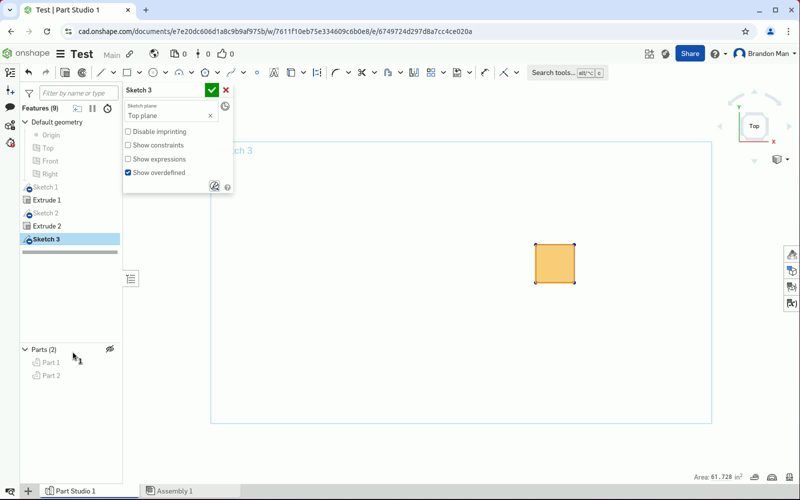
key(shift+y)
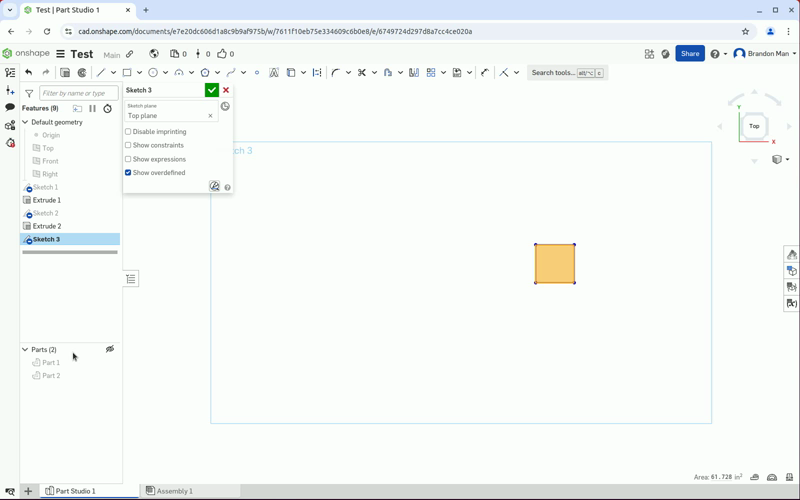
key(shift+e)
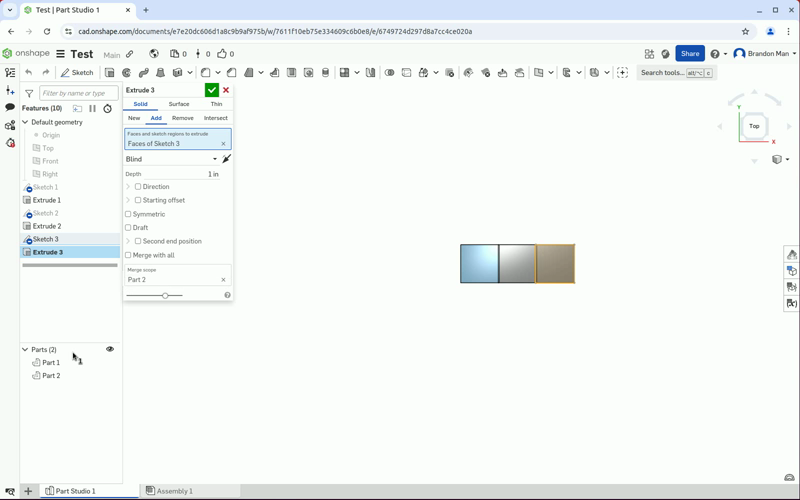
mouse_move(143, 106)
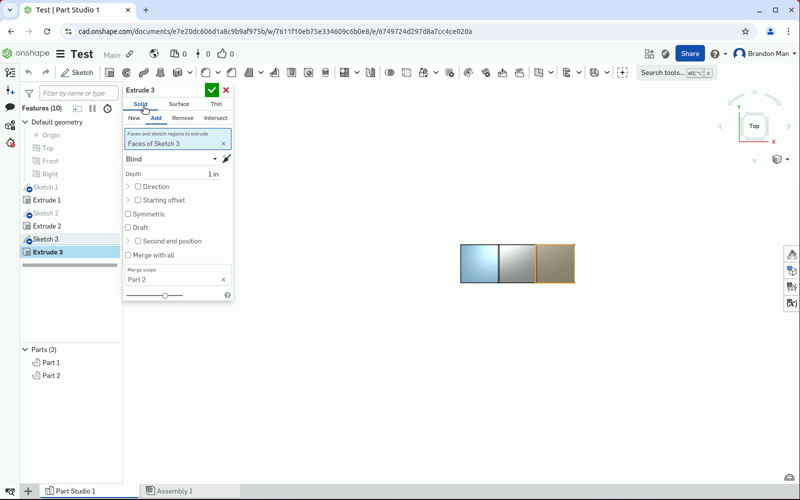
click(143, 106)
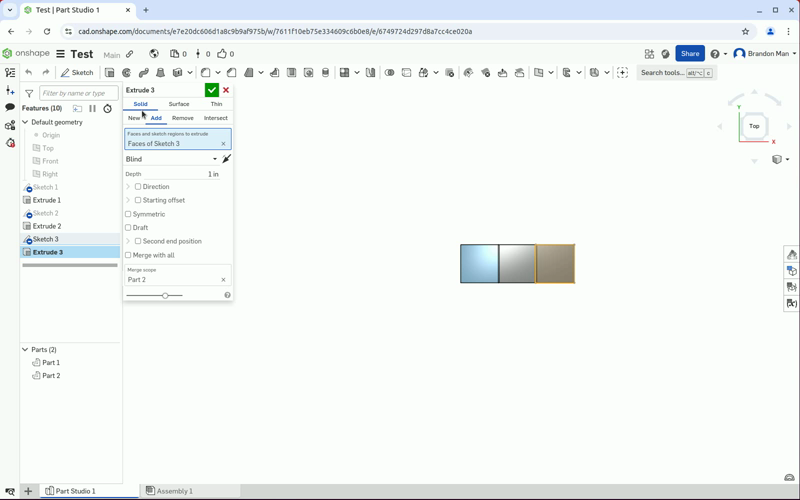
mouse_move(137, 120)
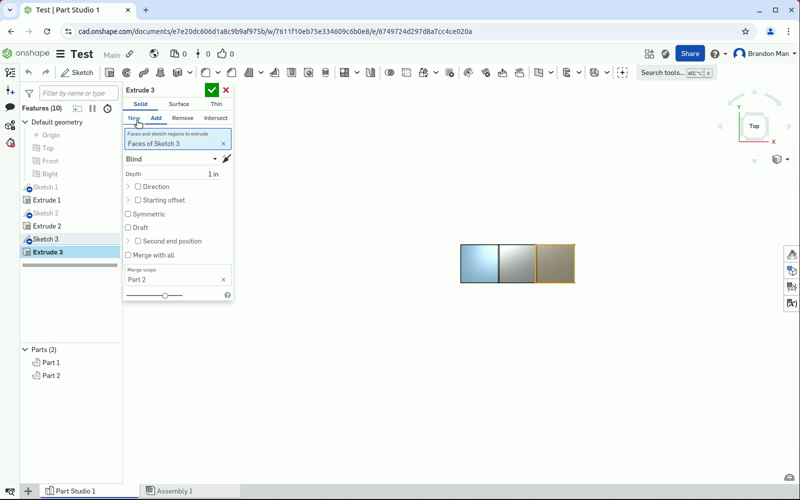
click(137, 120)
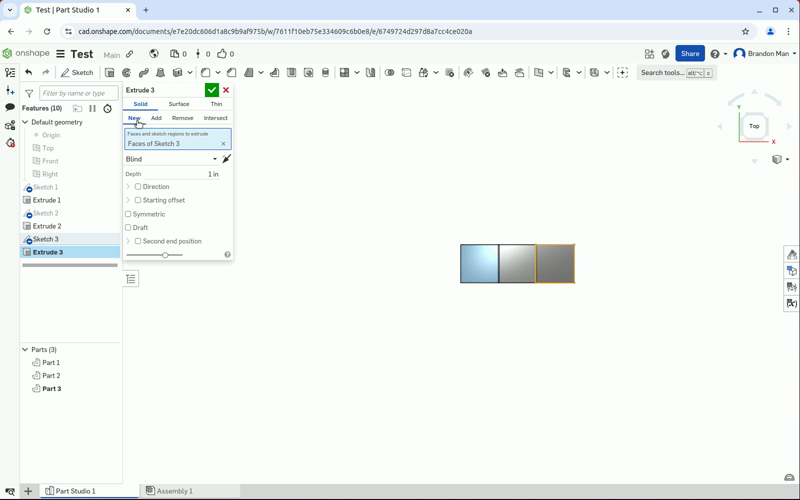
key(tab, 4)
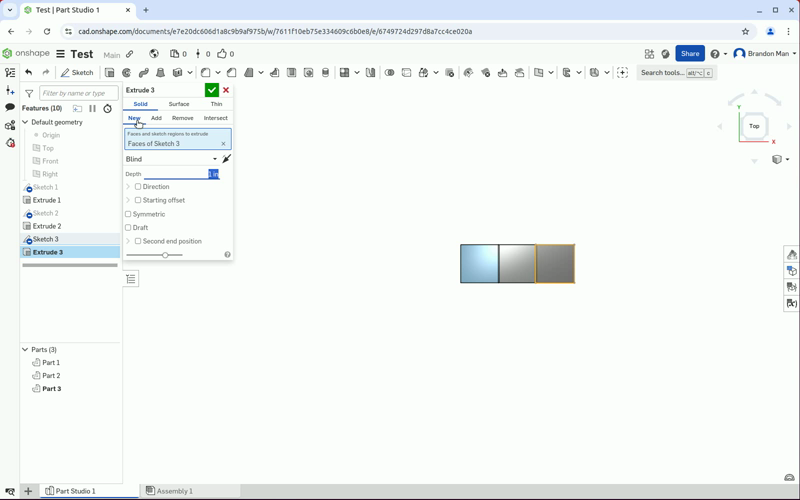
text(7.703)
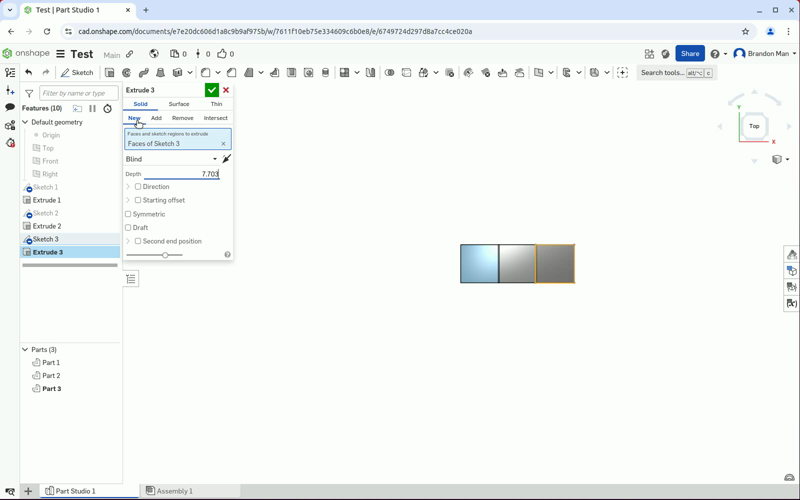
key(enter)
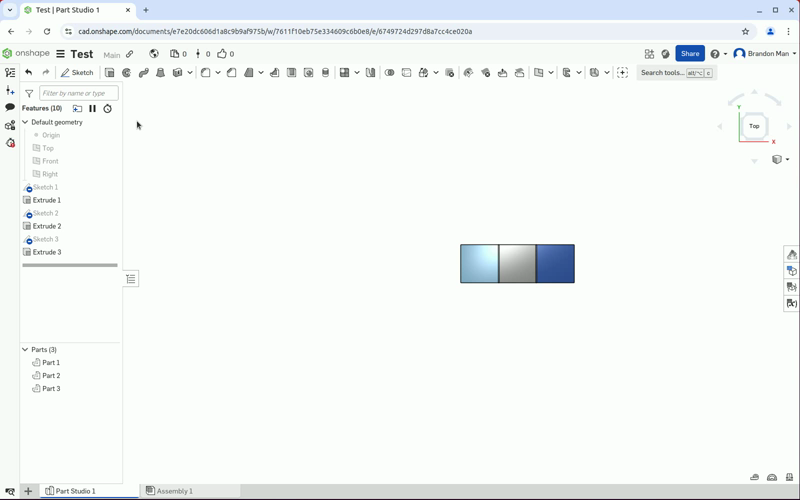
key(shift+h)
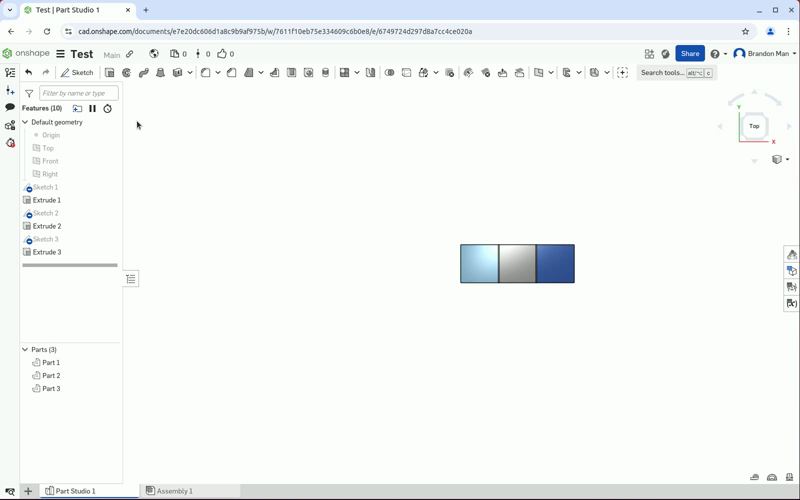
key(shift+h)
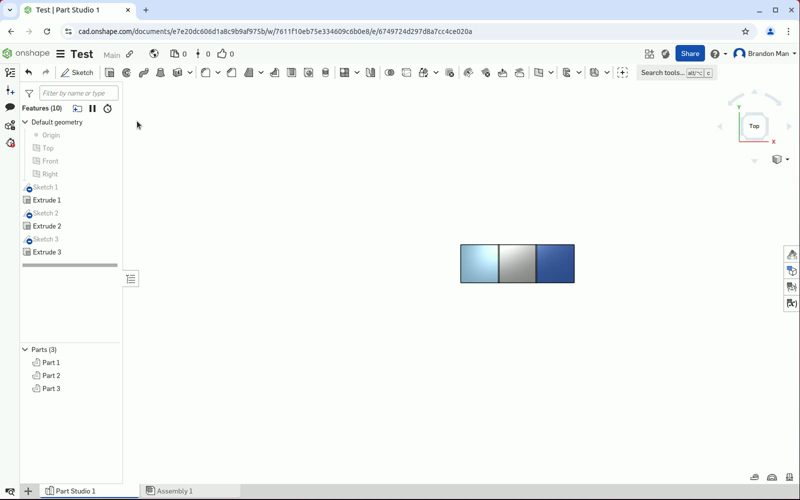
mouse_move(73, 189)
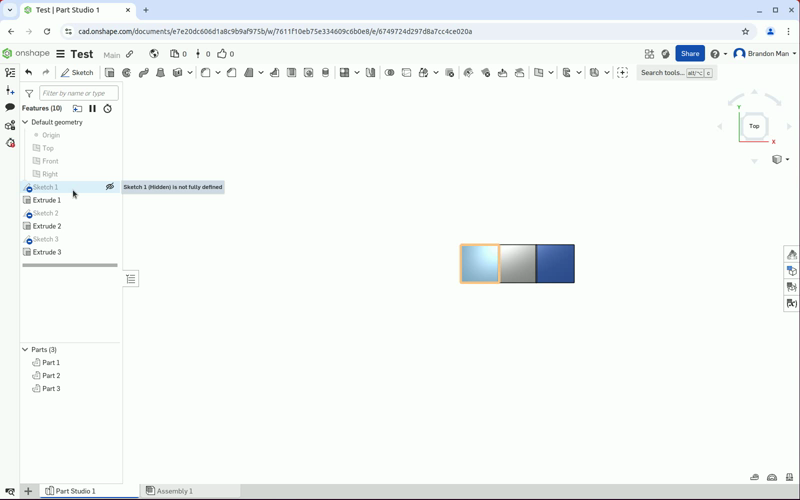
click(73, 189)
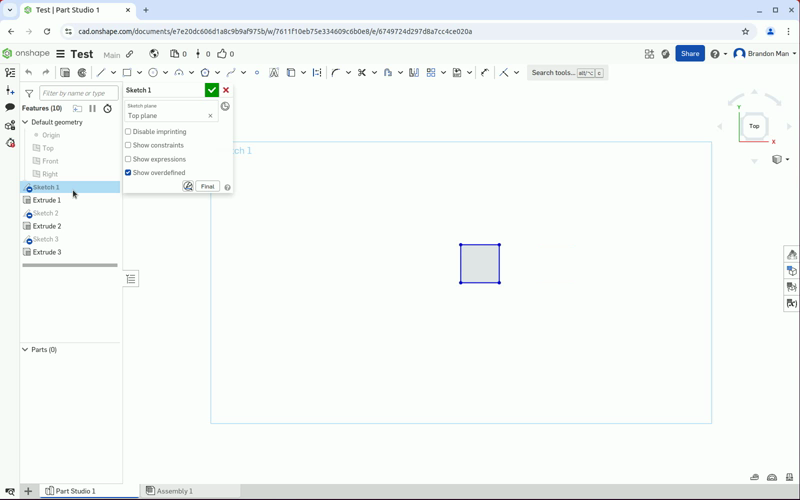
mouse_move(229, 92)
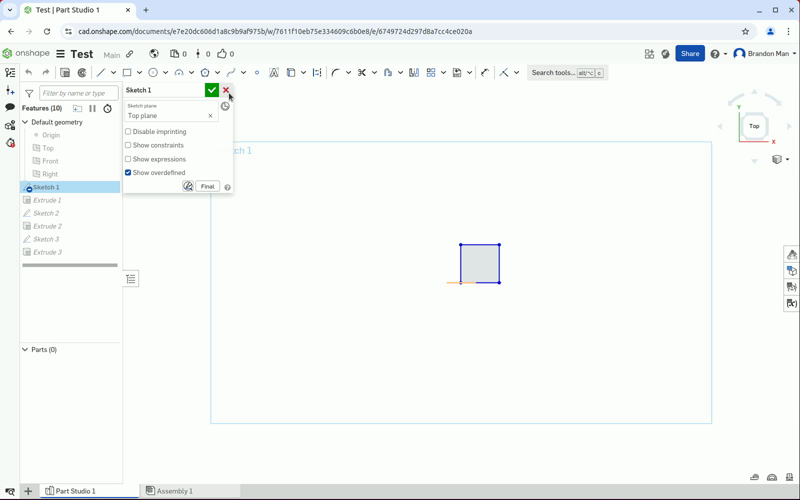
click(229, 92)
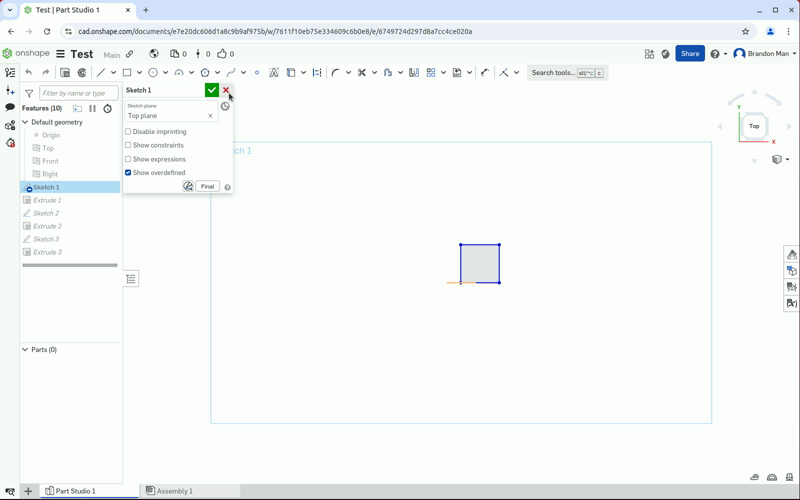
key(shift+s)
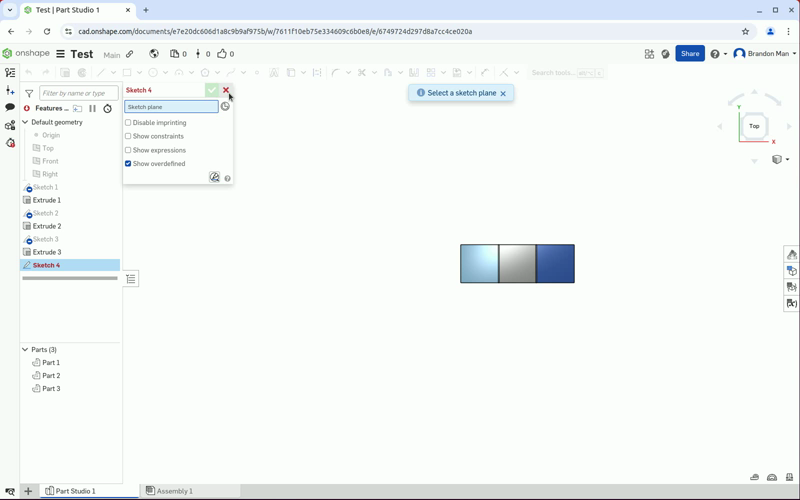
mouse_move(73, 150)
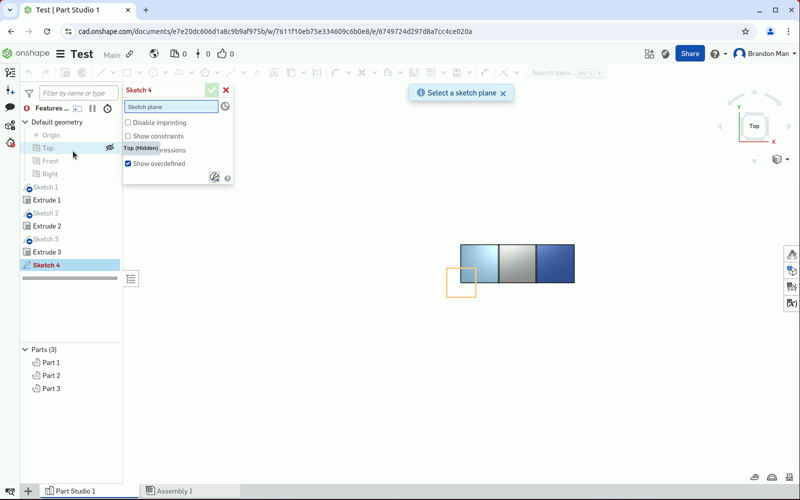
click(73, 150)
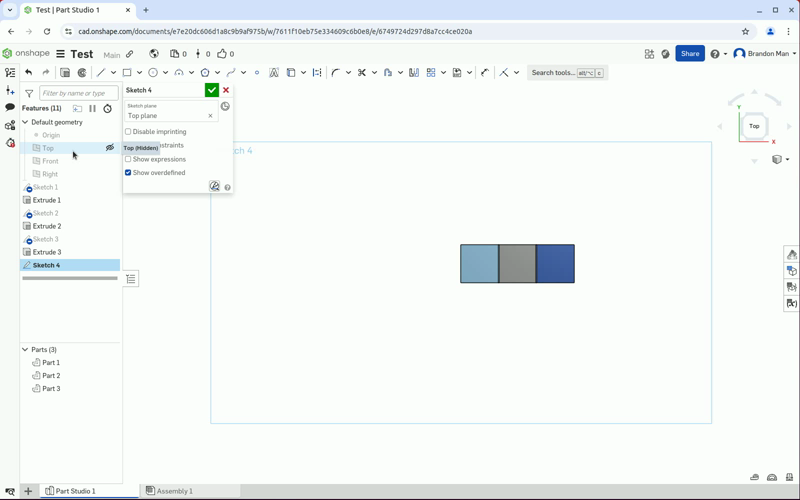
mouse_move(73, 352)
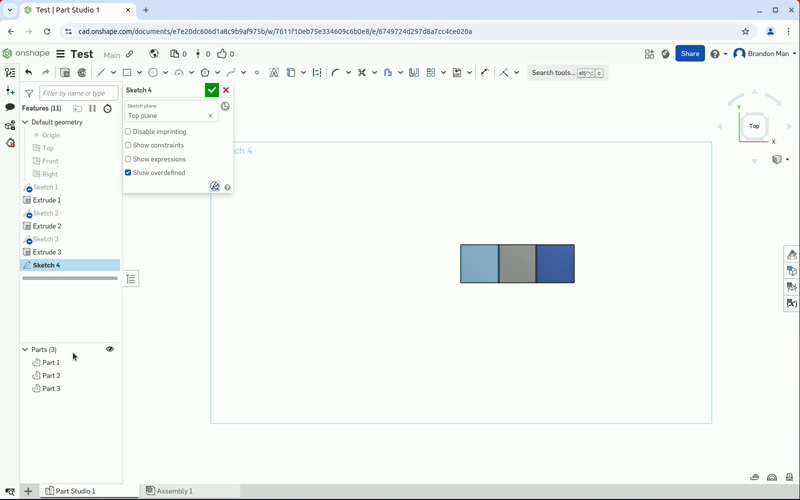
key(y)
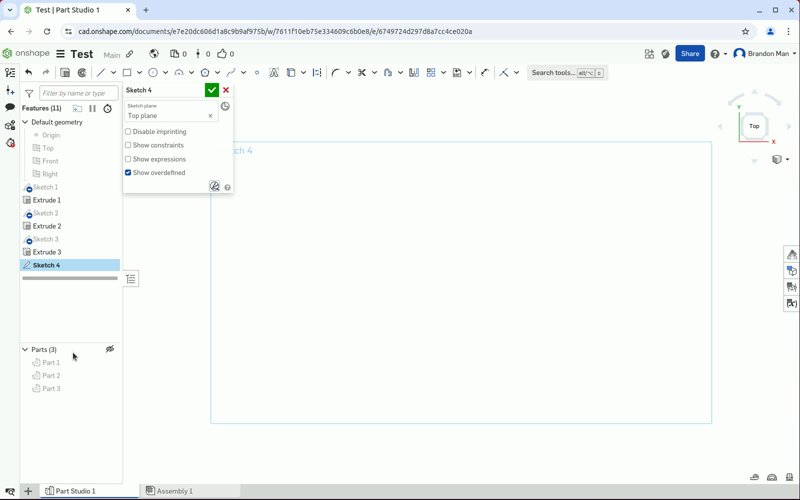
key(l)
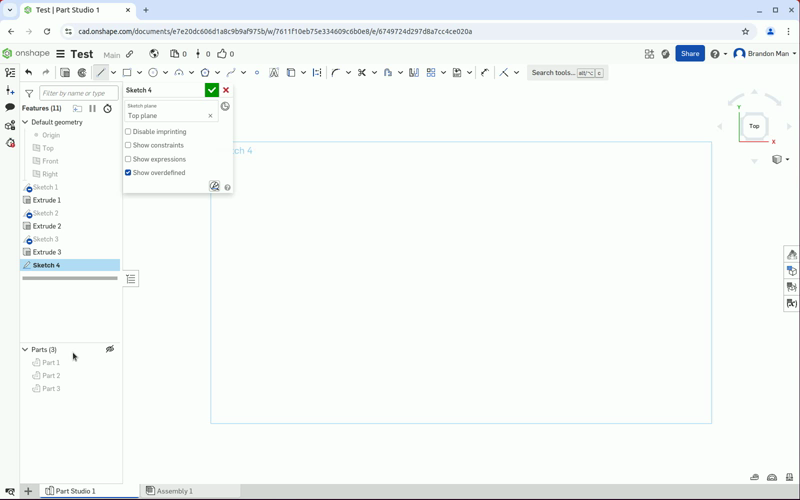
key_down(shift)
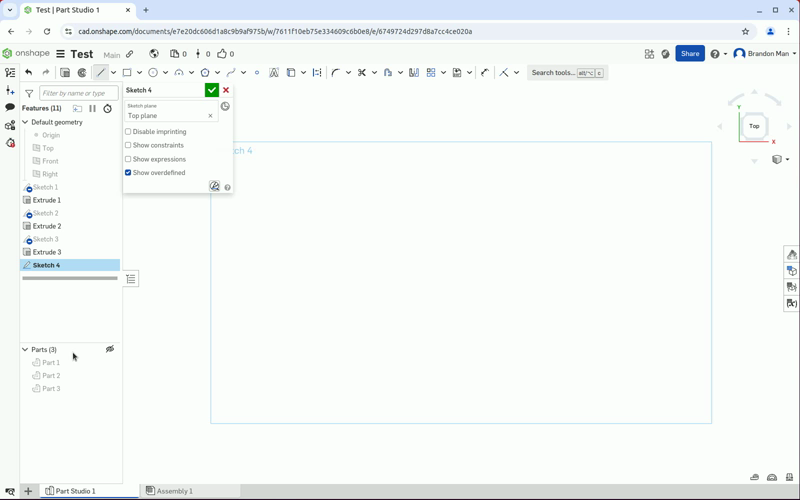
mouse_move(498, 282)
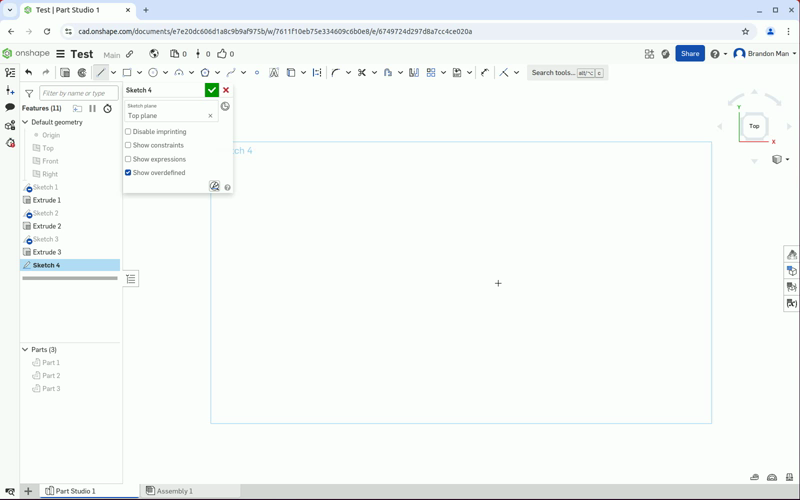
click(498, 282)
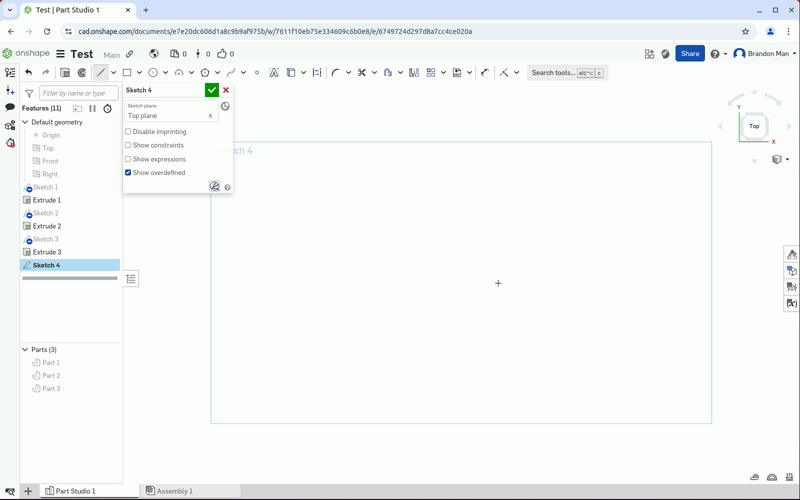
key_up(shift)
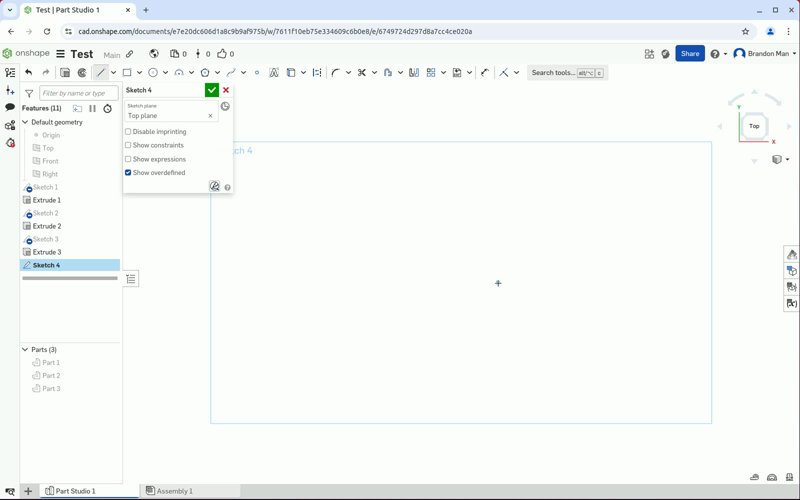
key_down(shift)
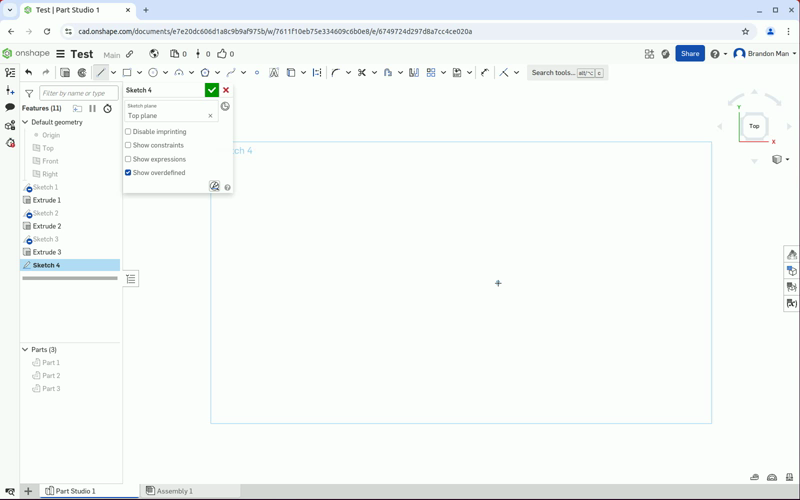
mouse_move(528, 282)
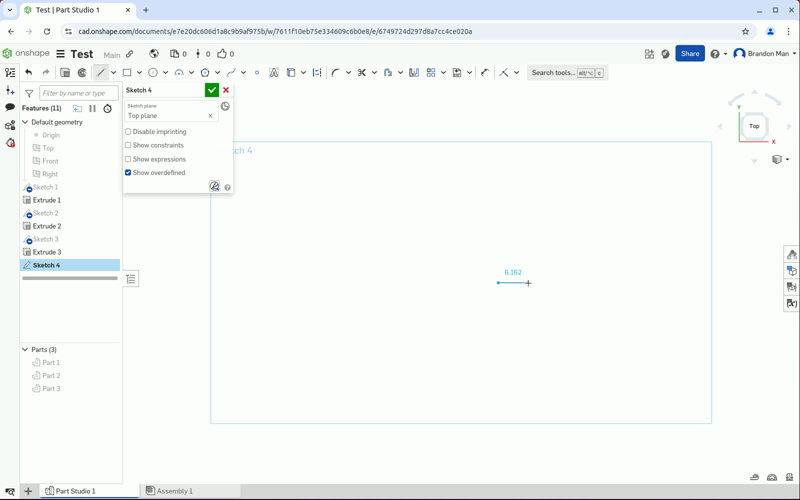
mouse_move(536, 282)
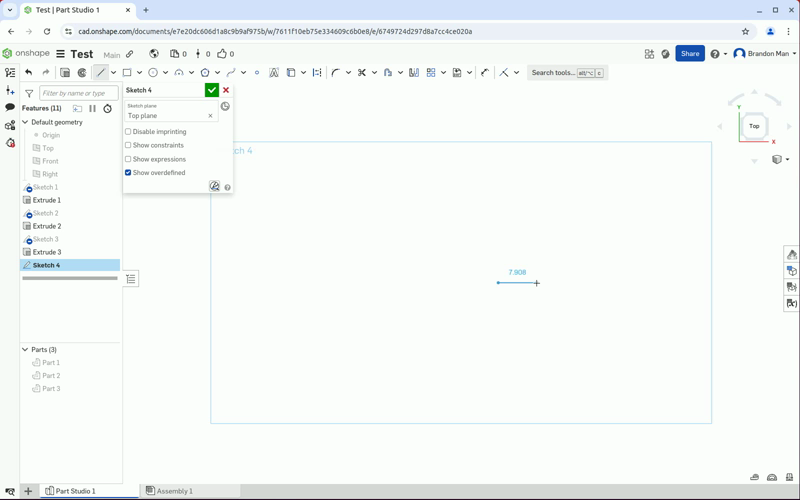
click(536, 282)
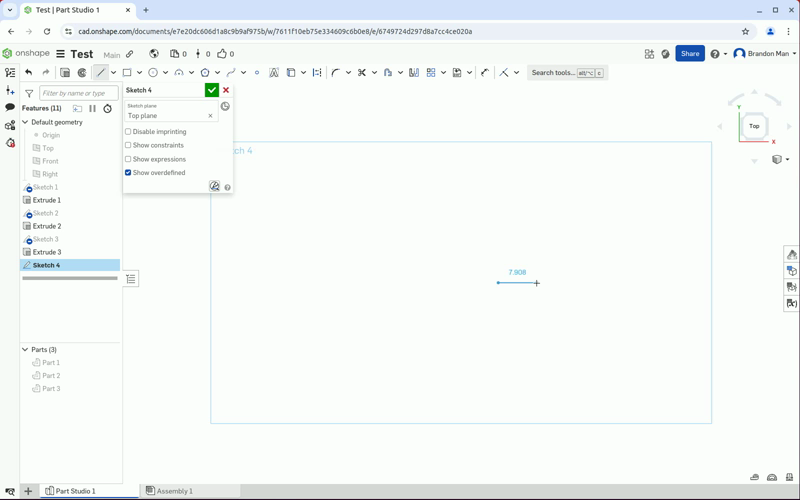
key_up(shift)
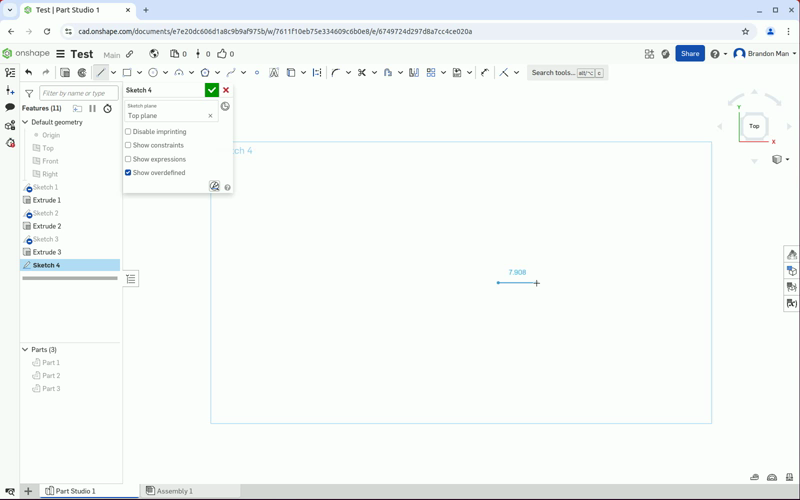
key_down(shift)
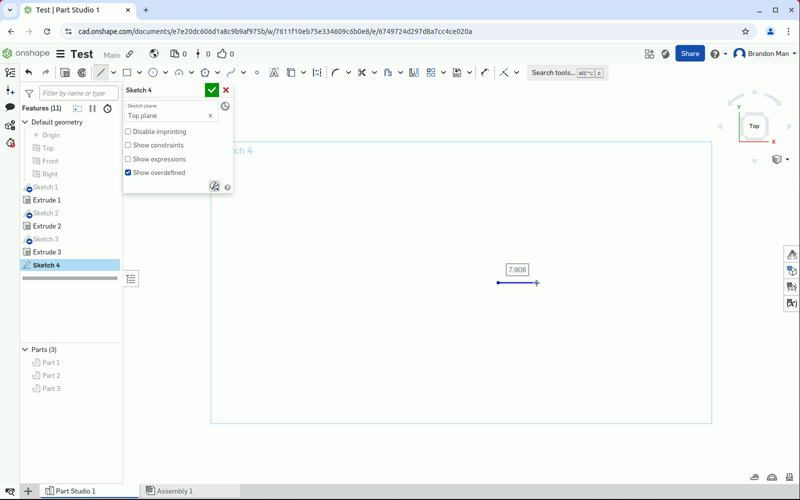
mouse_move(566, 282)
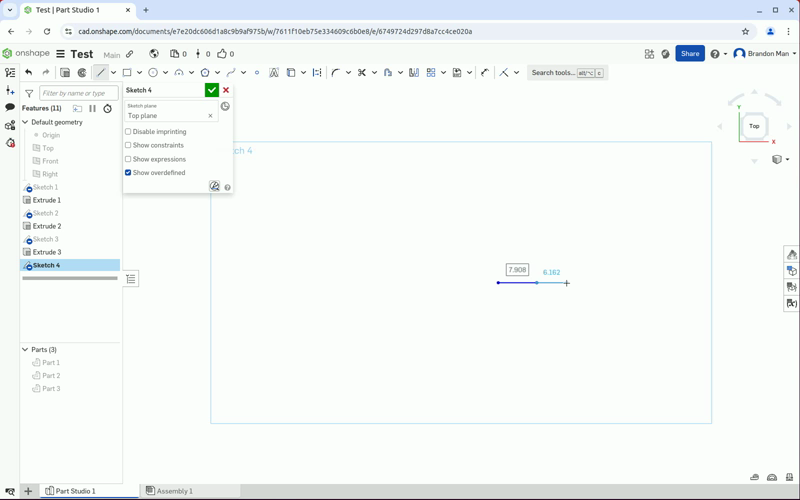
mouse_move(536, 244)
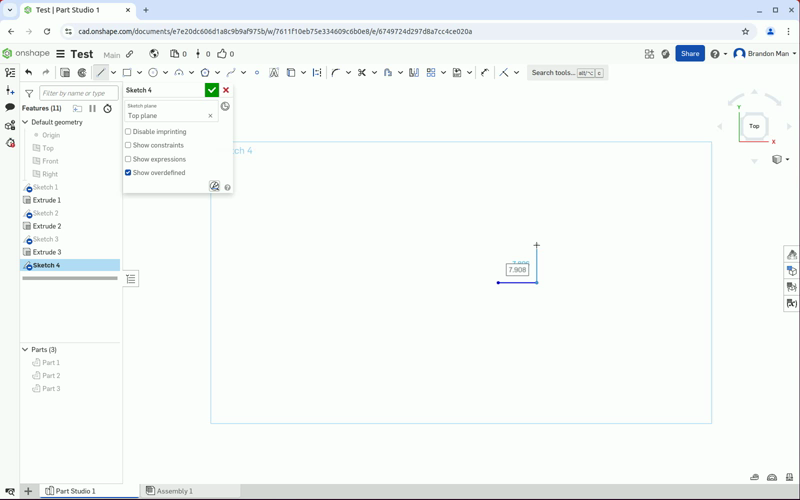
click(536, 244)
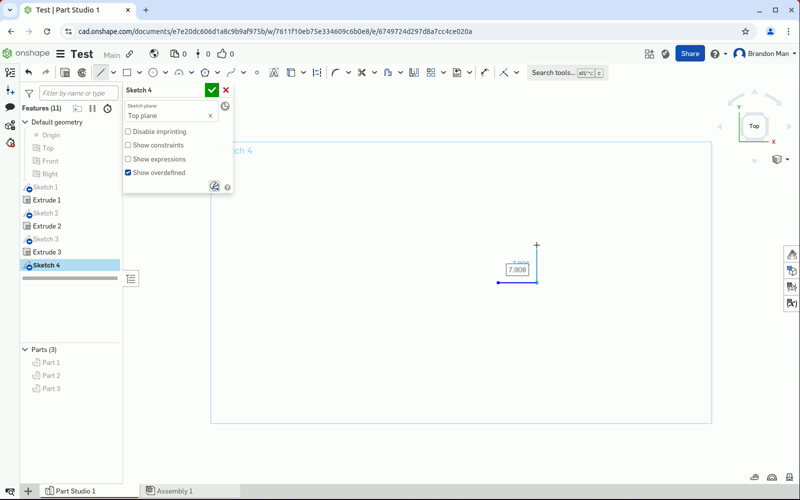
key_up(shift)
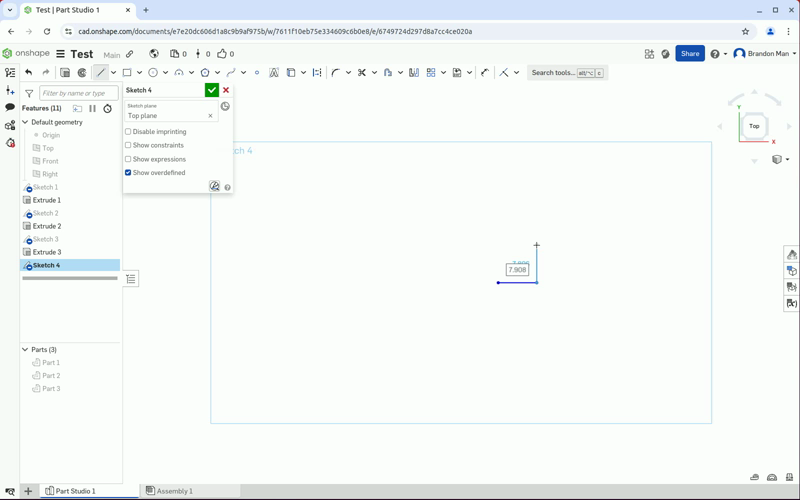
key_down(shift)
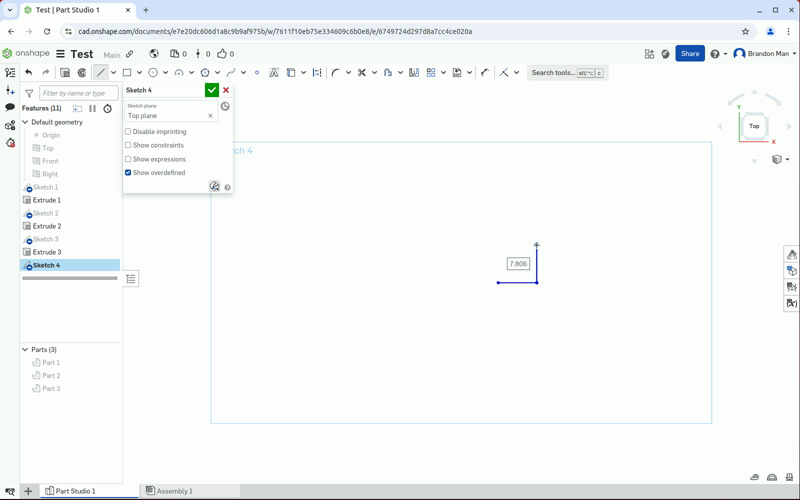
mouse_move(566, 244)
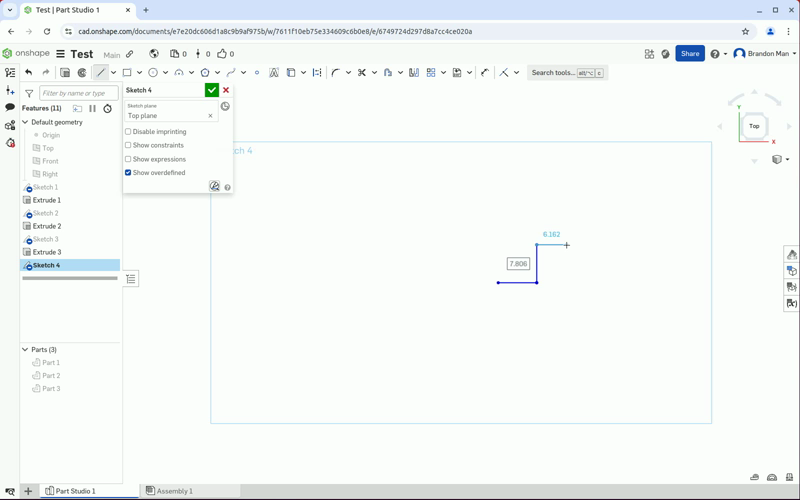
mouse_move(498, 244)
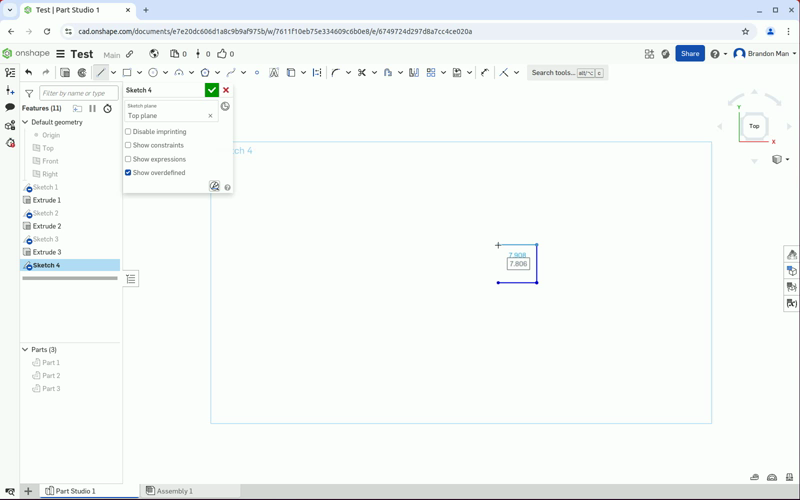
click(498, 244)
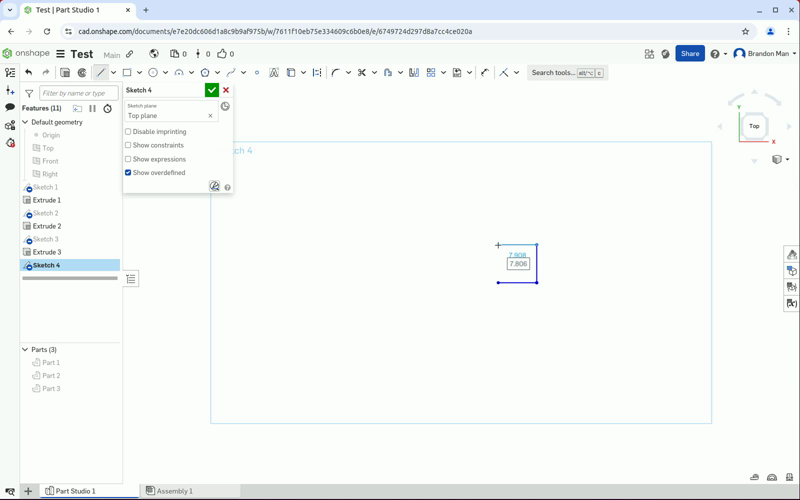
key_up(shift)
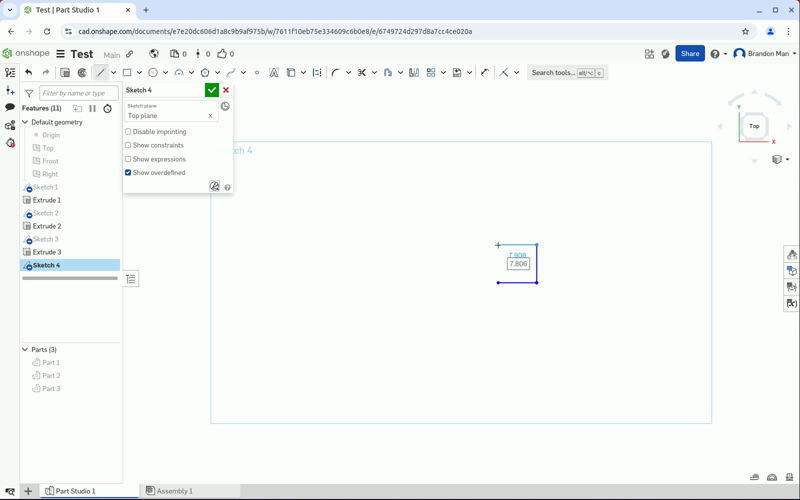
mouse_move(528, 244)
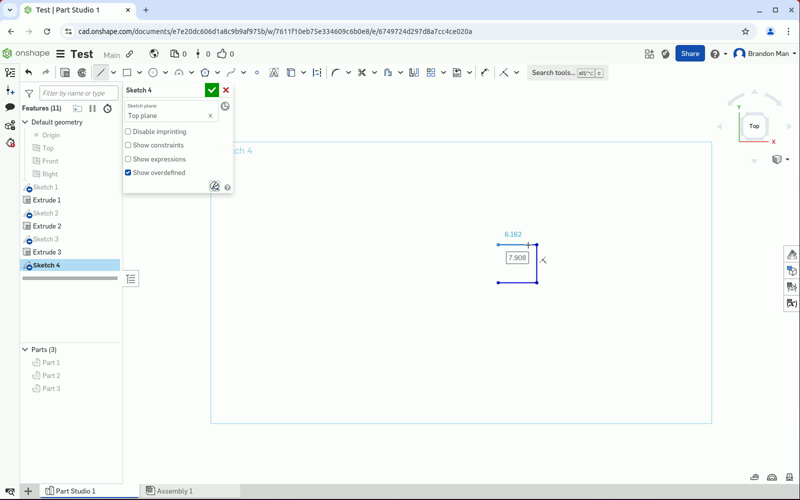
key_down(shift)
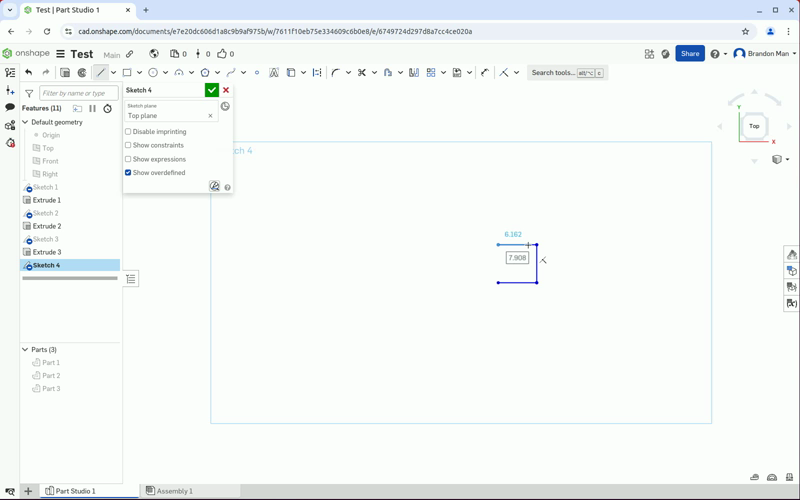
mouse_move(498, 282)
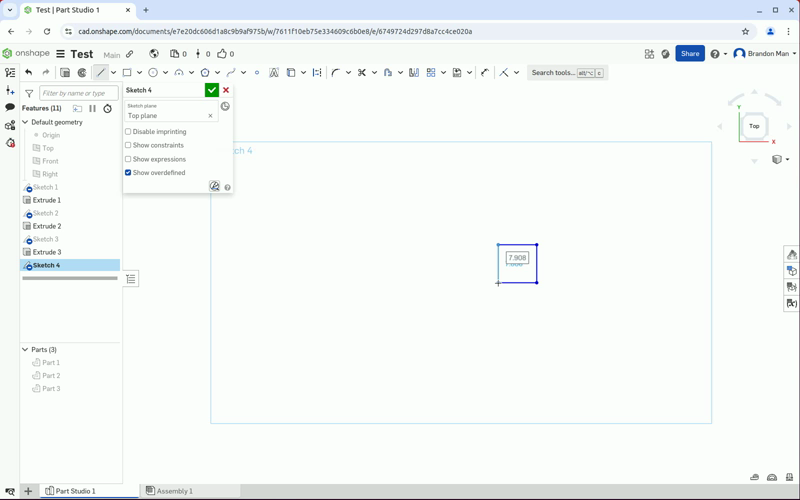
key_up(shift)
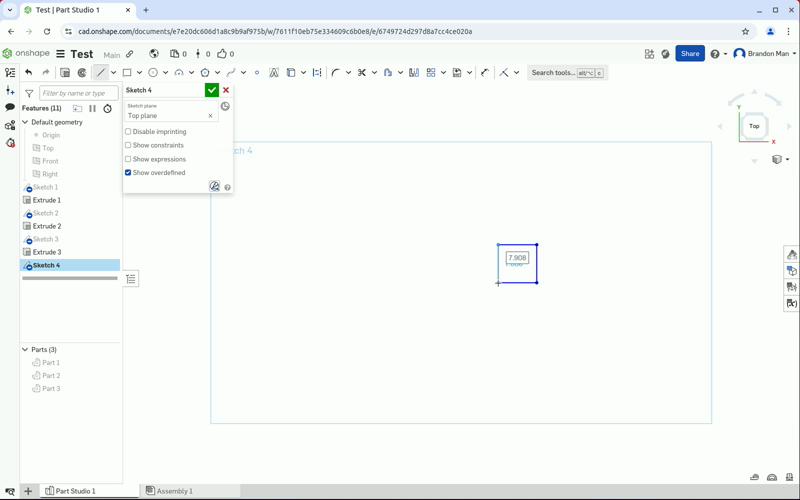
click(498, 282)
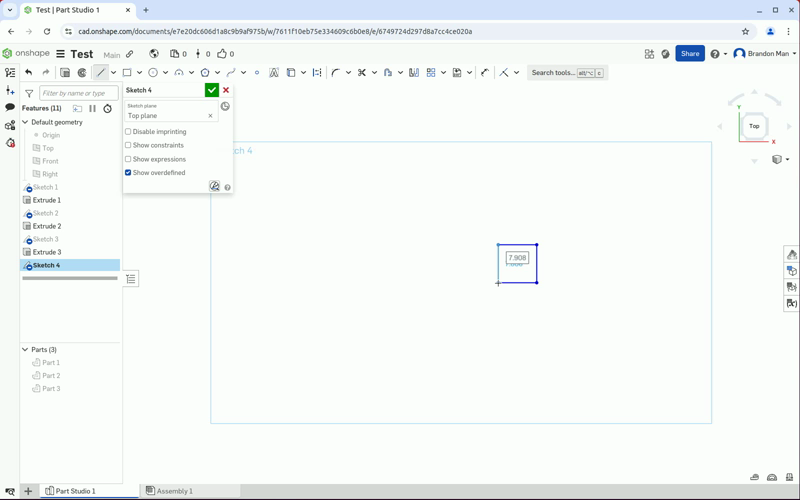
key(esc)
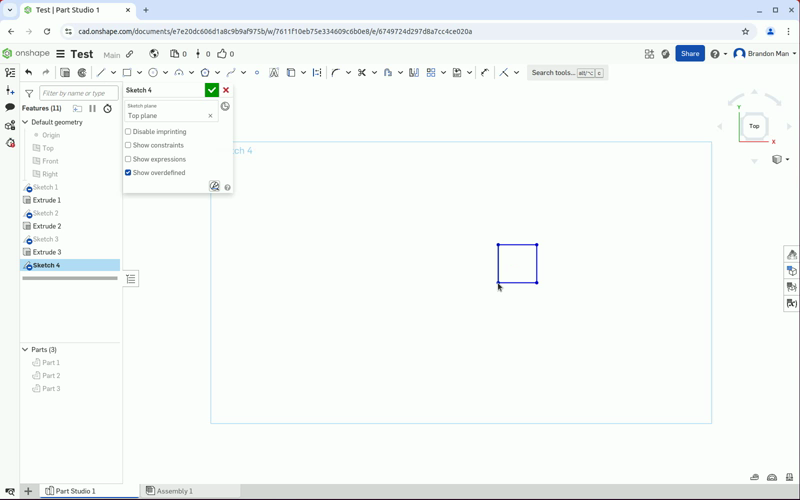
mouse_move(524, 272)
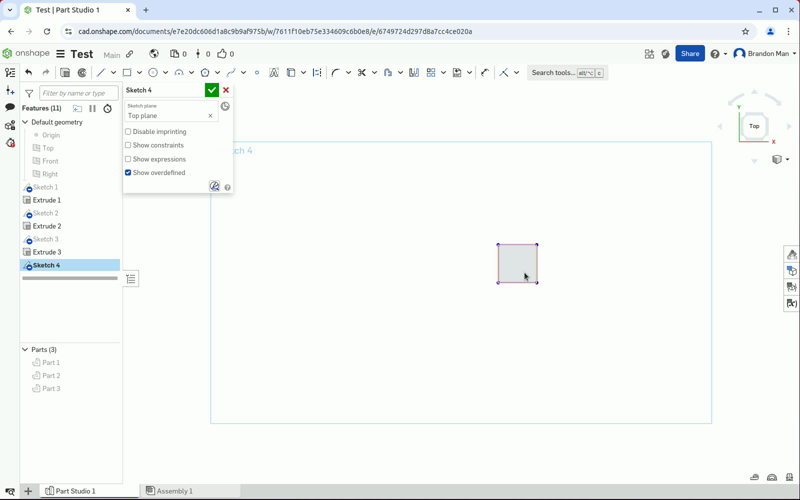
scroll(6)
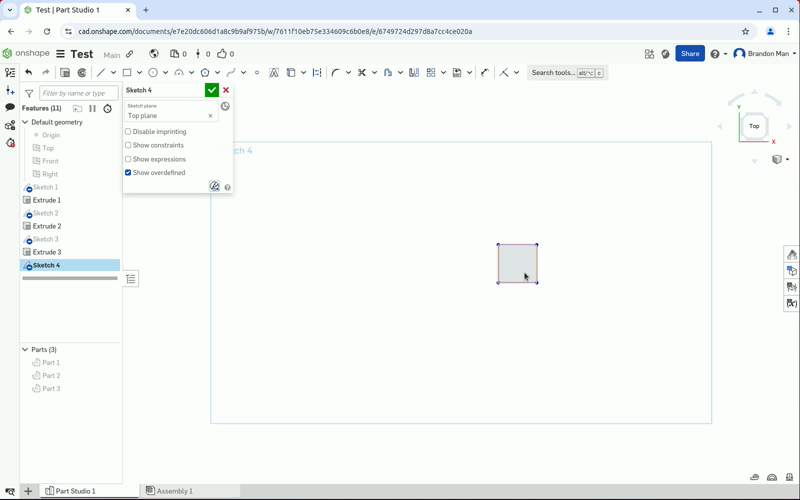
scroll(6)
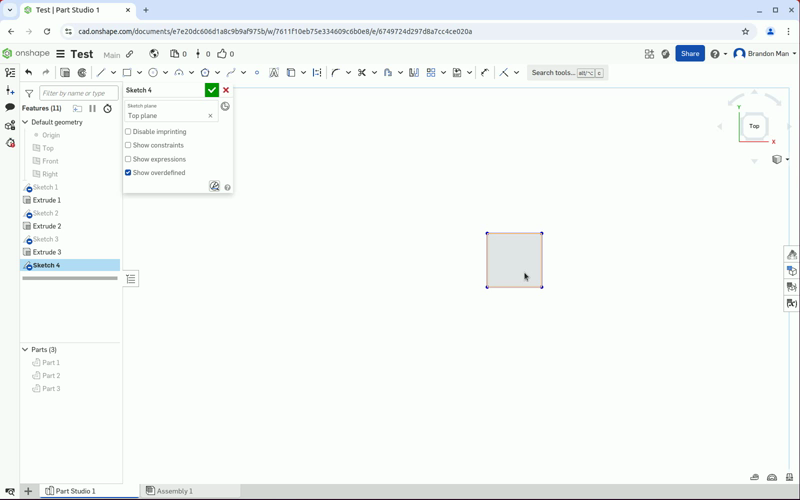
scroll(6)
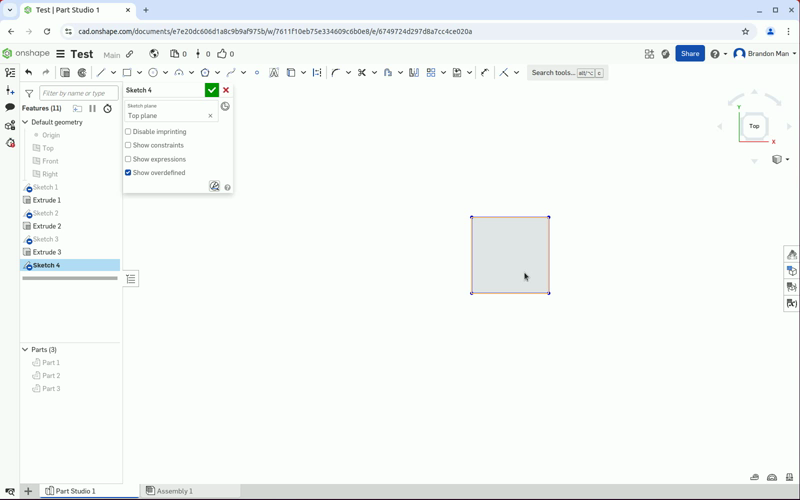
scroll(6)
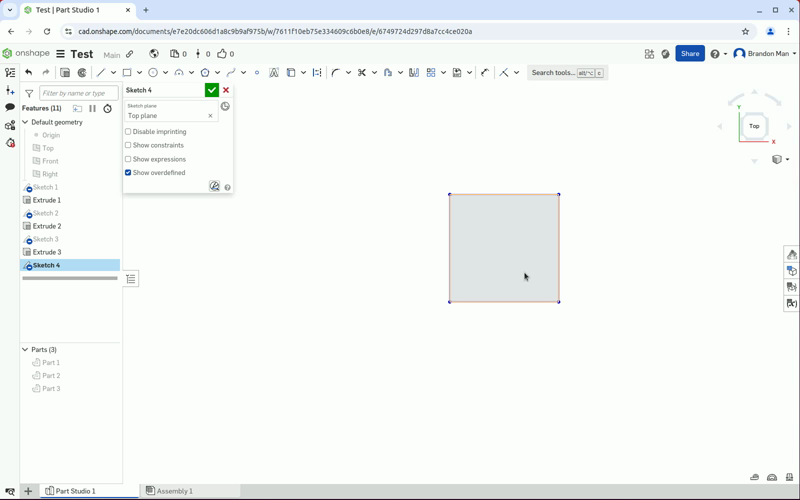
scroll(6)
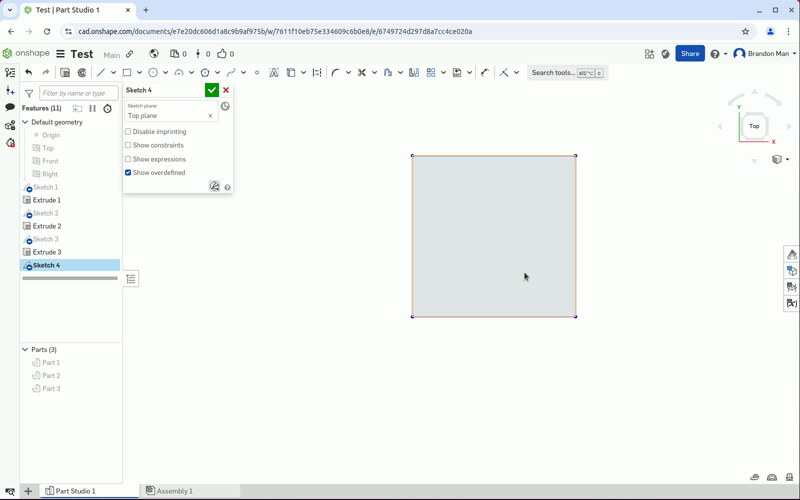
scroll(6)
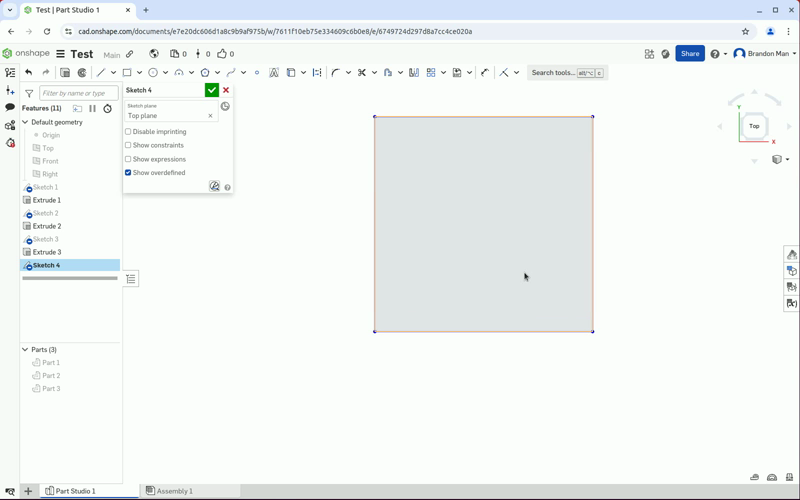
scroll(6)
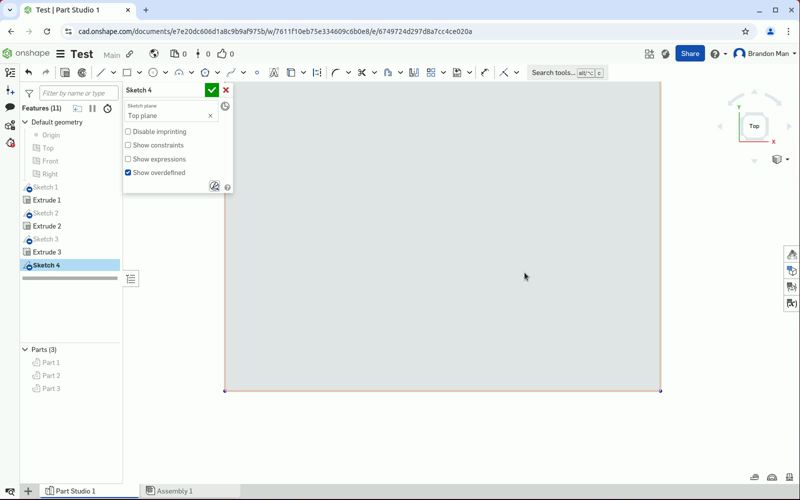
click(524, 272)
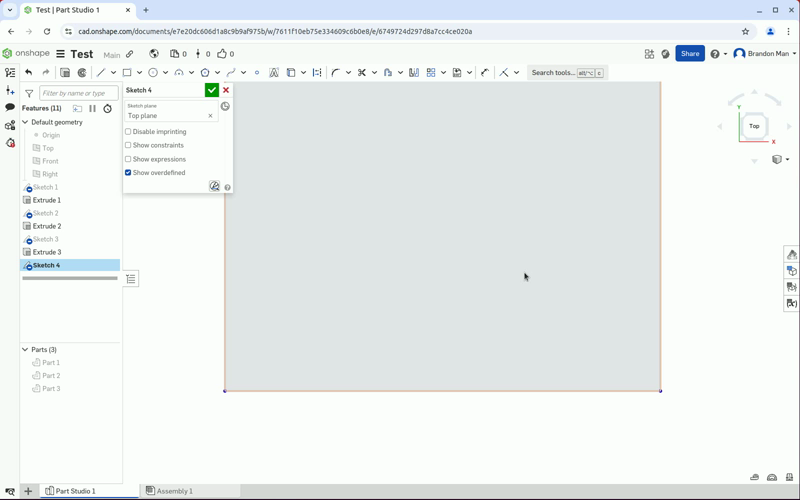
scroll(-6)
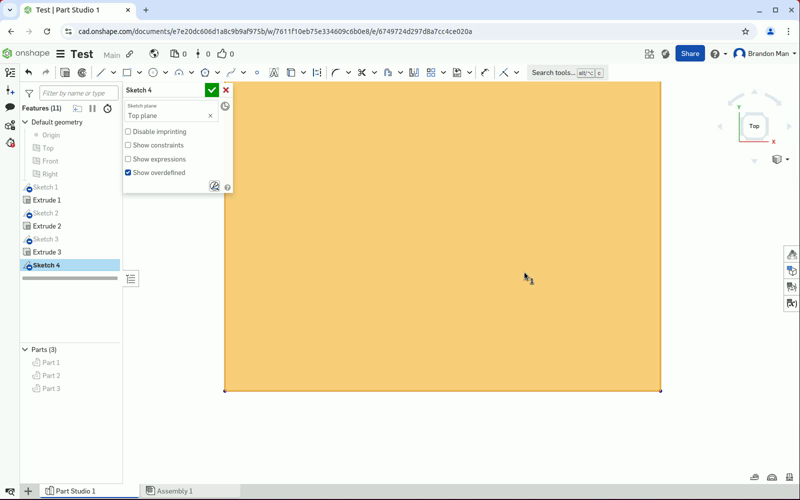
scroll(-6)
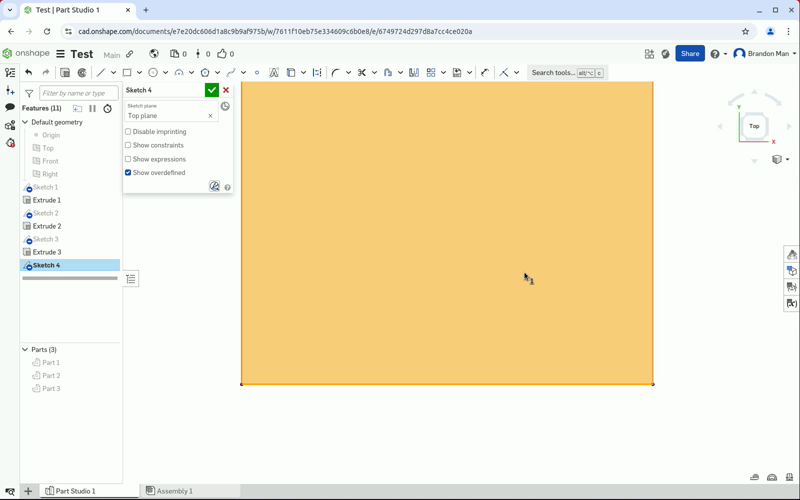
scroll(-6)
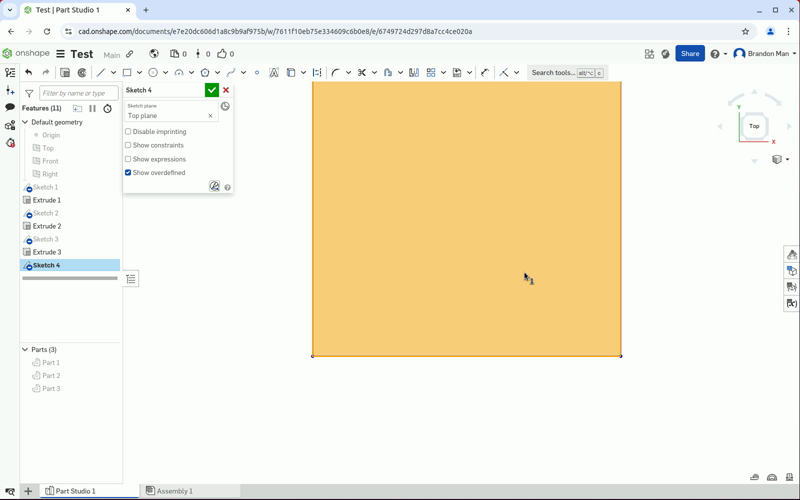
scroll(-6)
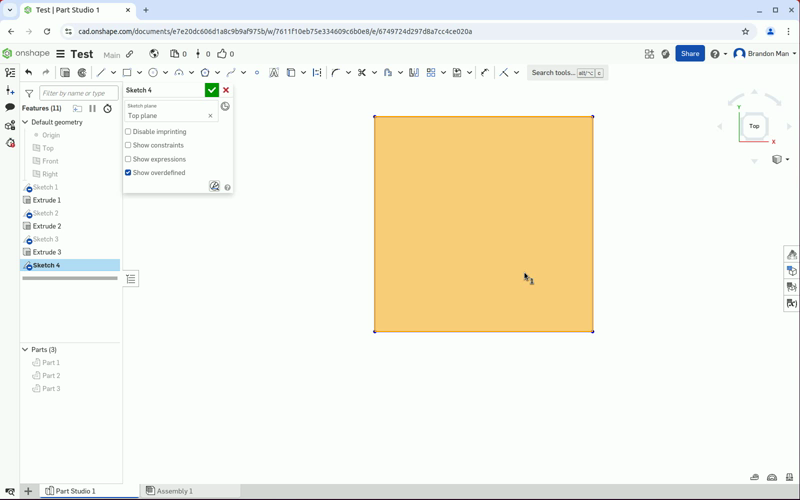
scroll(-6)
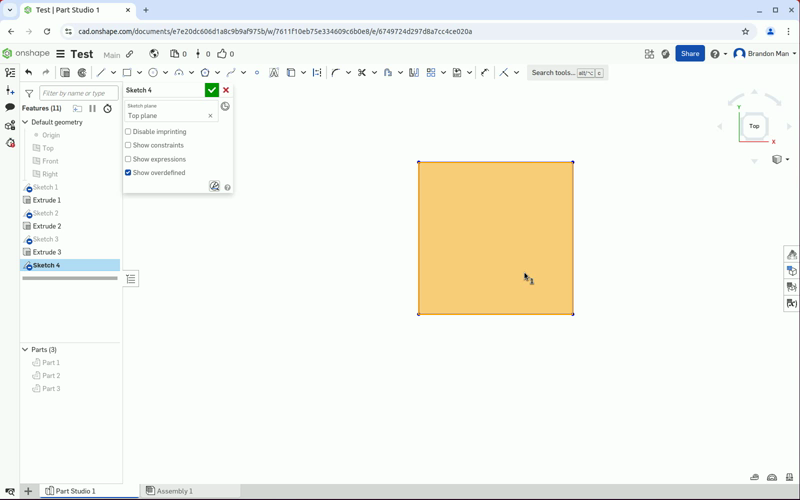
scroll(-6)
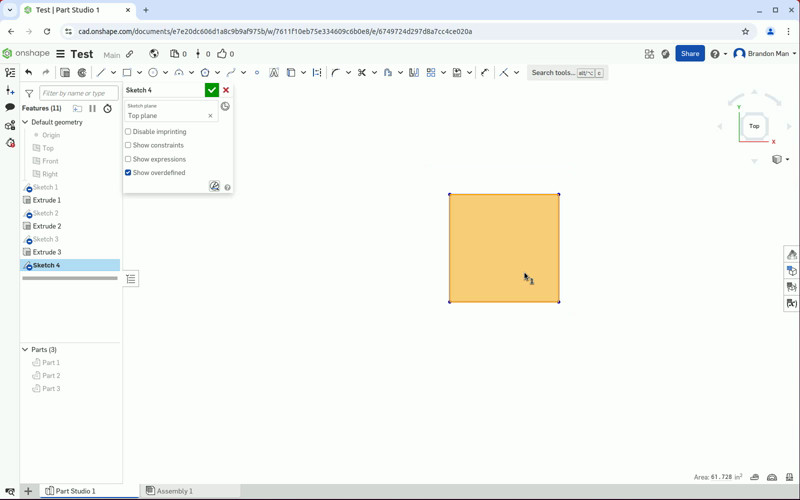
scroll(-6)
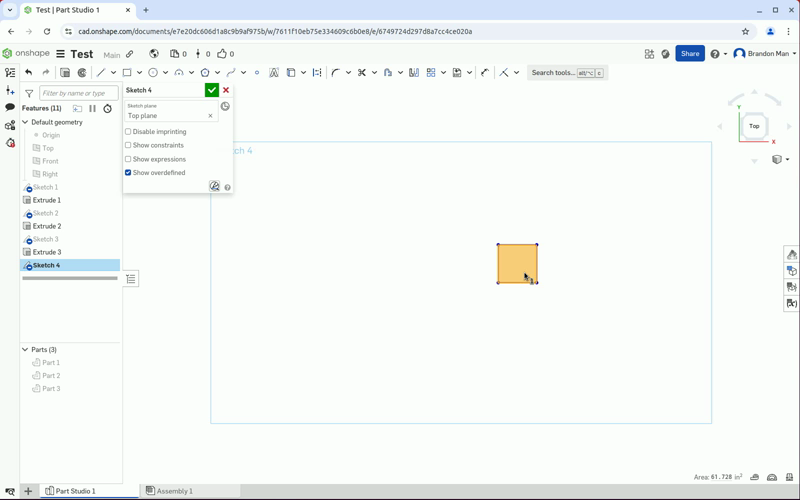
mouse_move(73, 352)
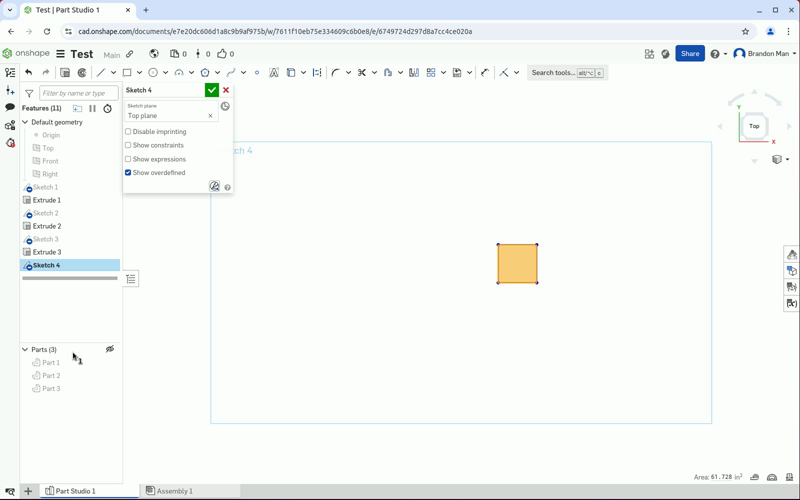
key(shift+y)
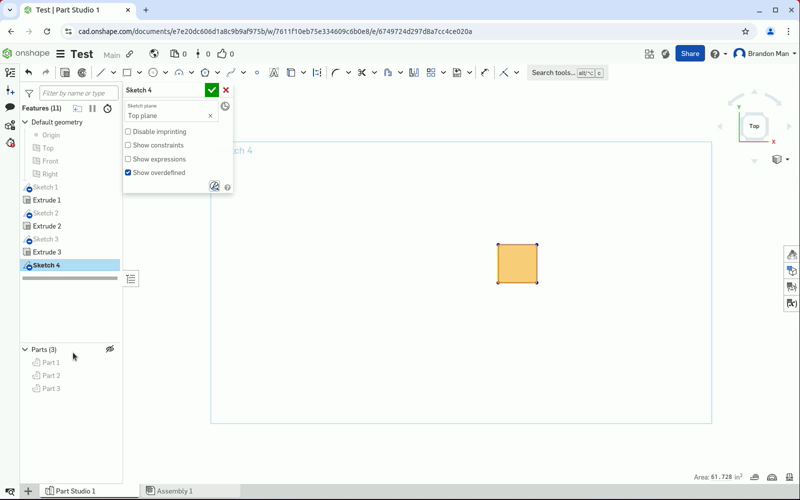
key(shift+e)
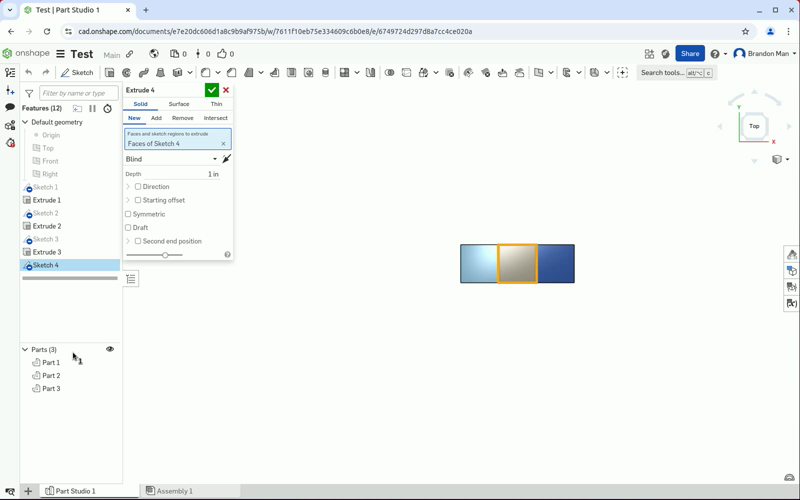
mouse_move(143, 106)
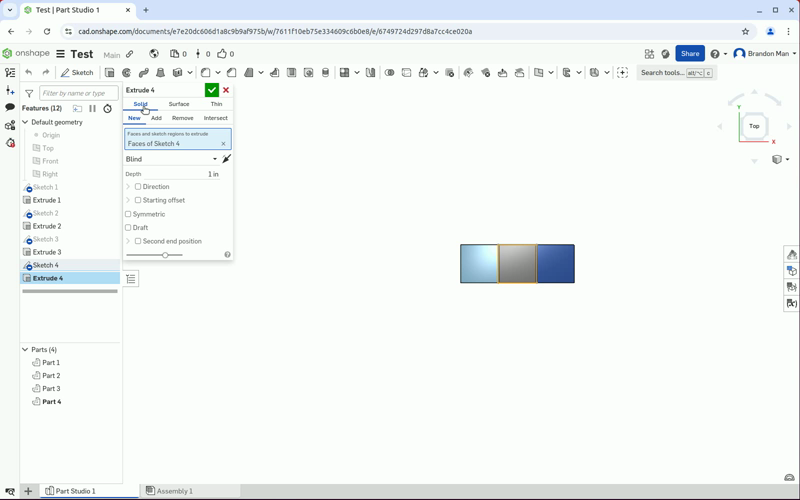
click(143, 106)
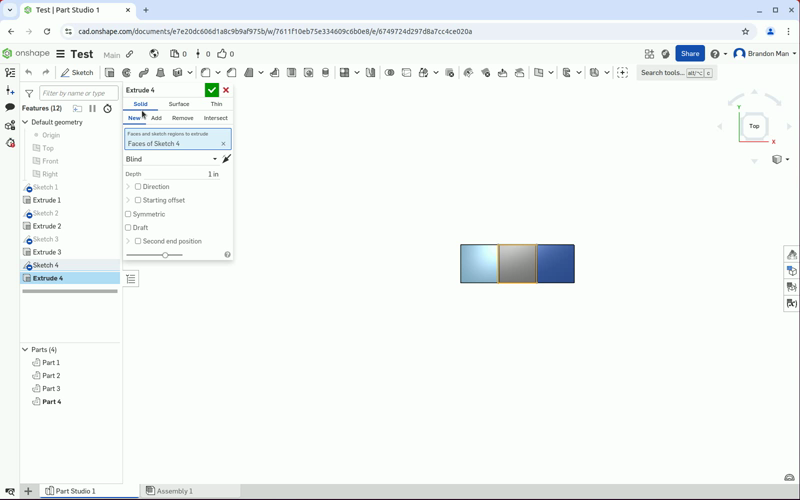
mouse_move(137, 120)
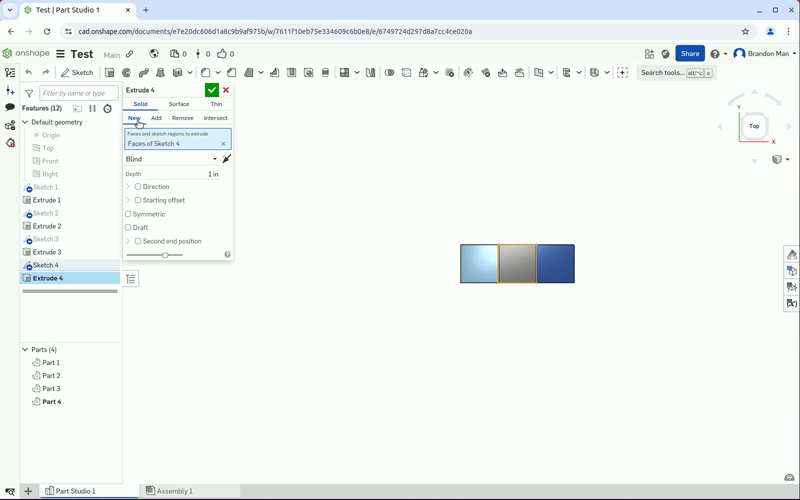
click(137, 120)
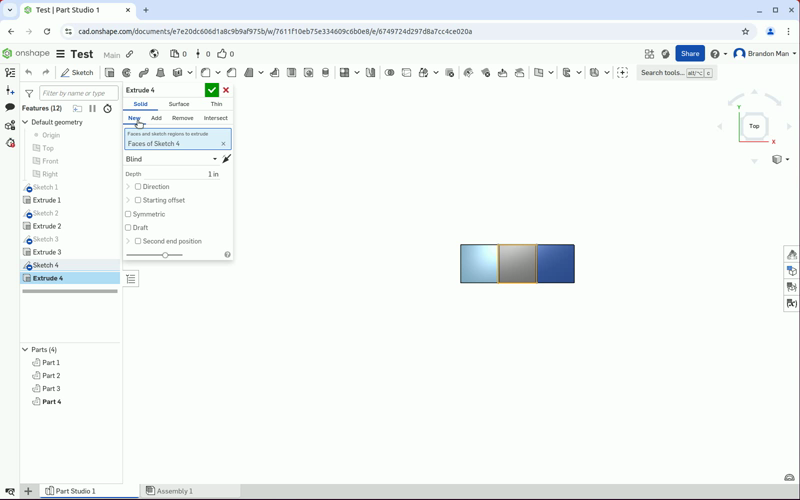
key(tab, 4)
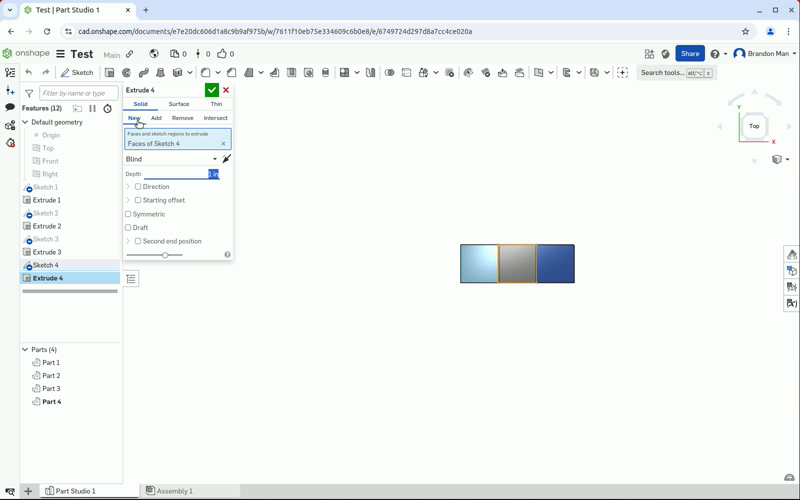
text(15.405)
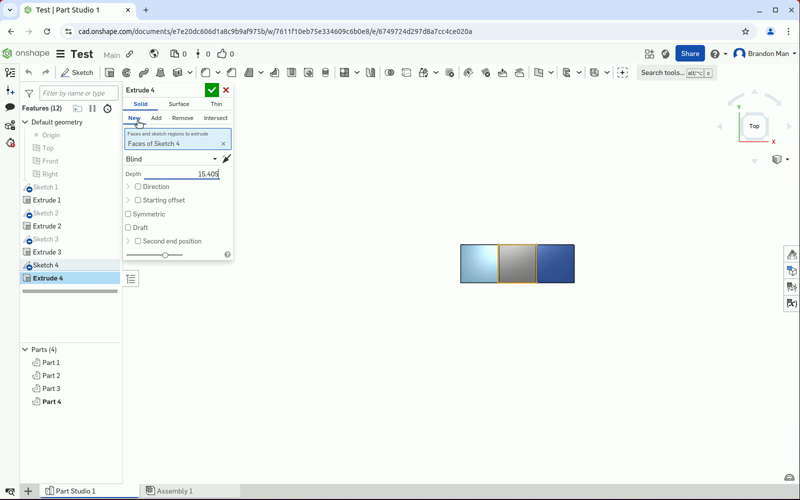
key(enter)
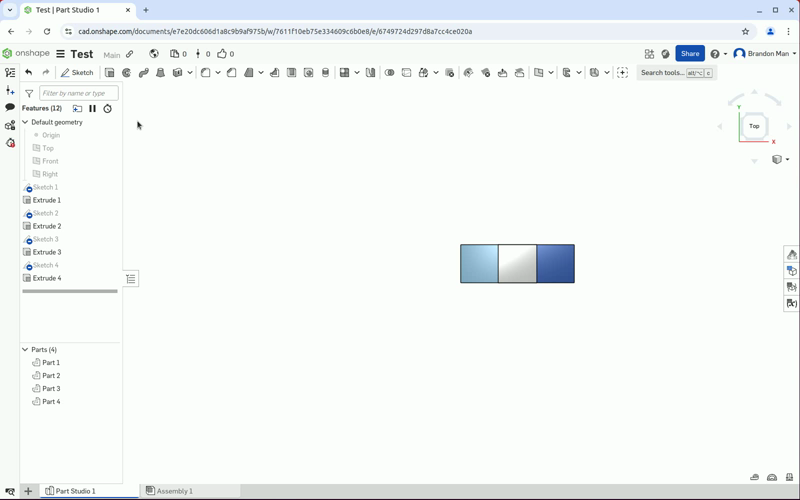
key(shift+h)
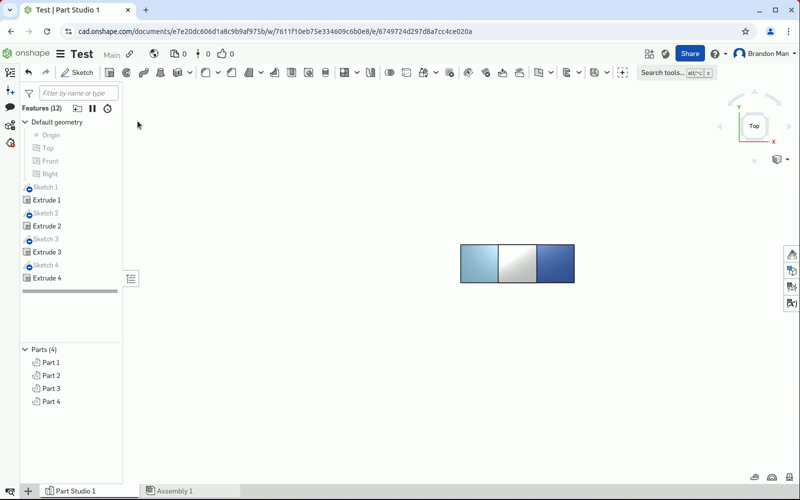
key(shift+h)
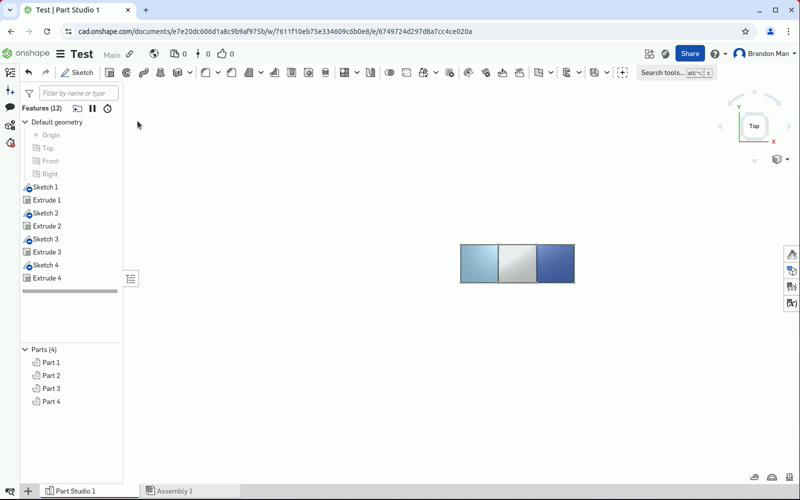
key(shift+7)
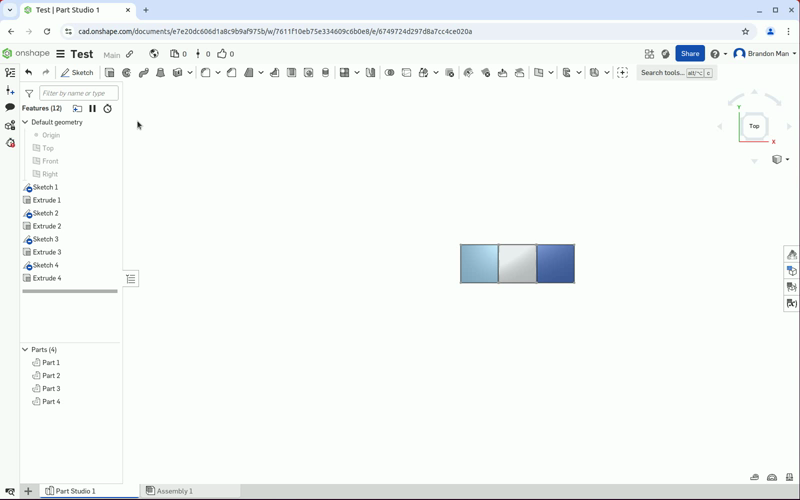
key(up, 3)
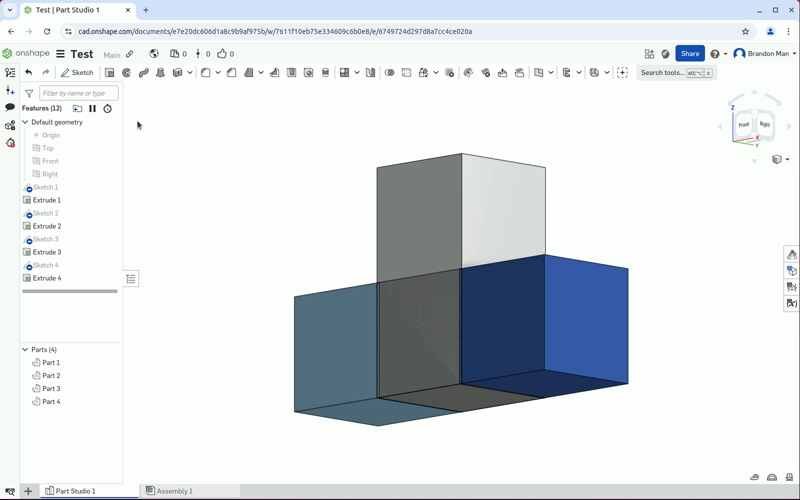
key(left, 3)
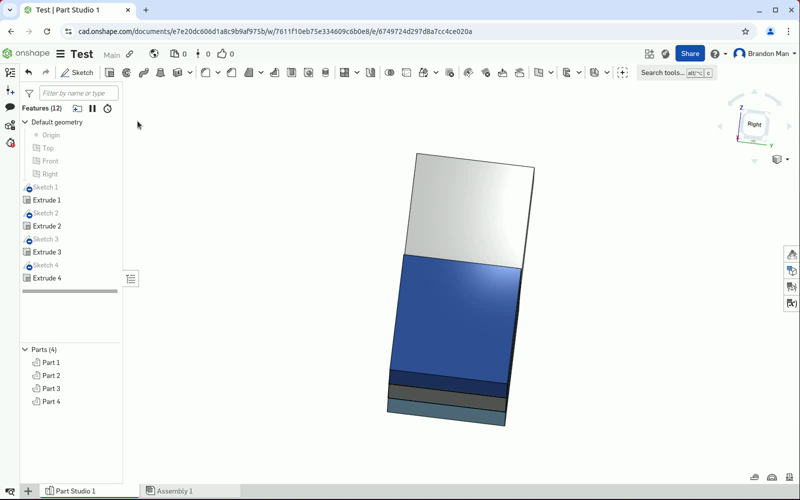
key(right, 3)
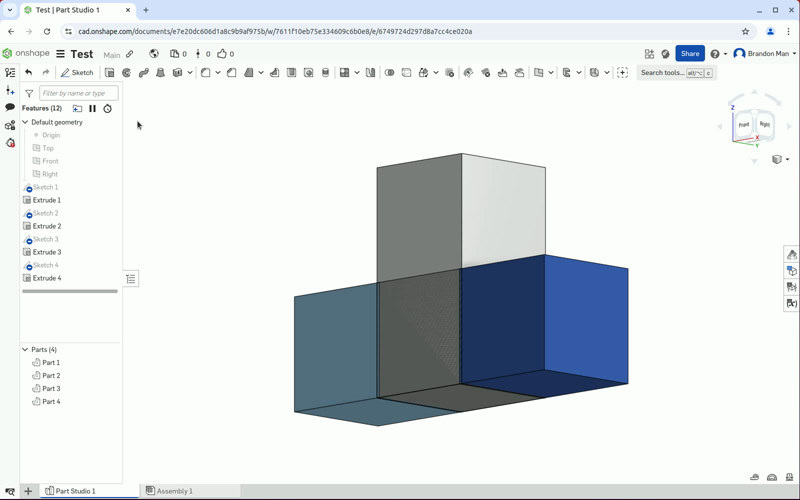
key(down, 3)
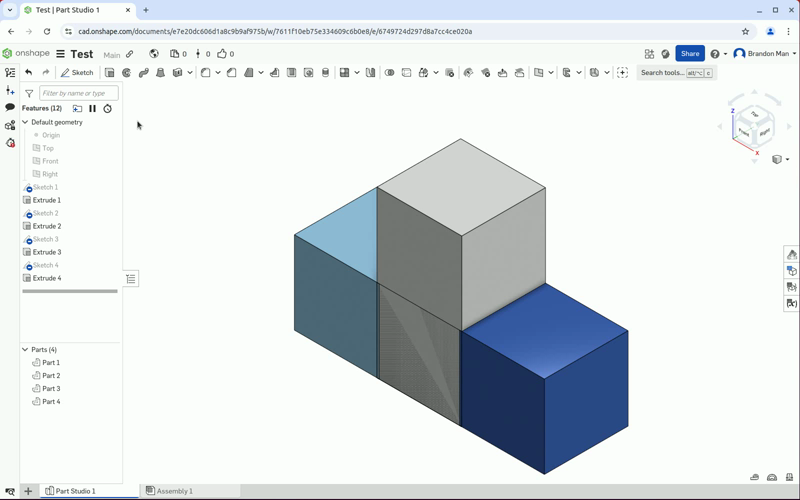
mouse_move(73, 189)
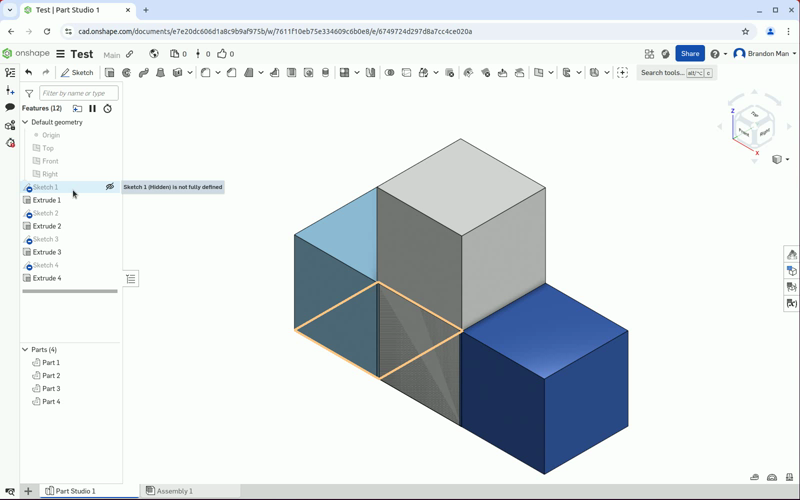
click(73, 189)